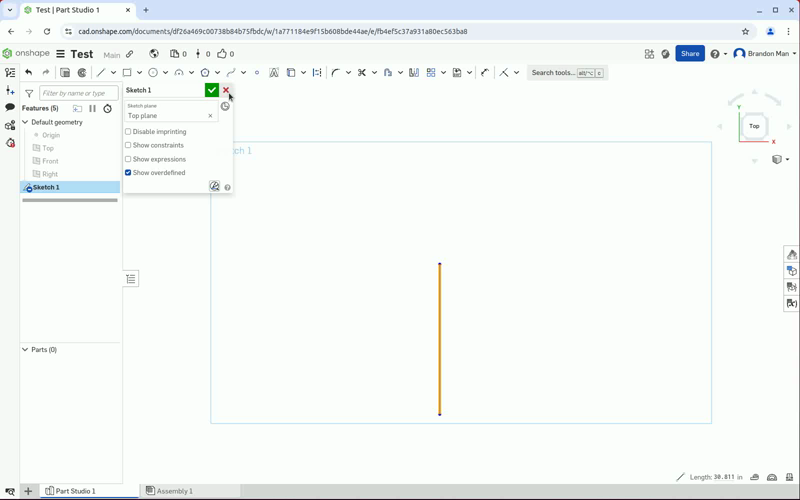
key(shift+h)
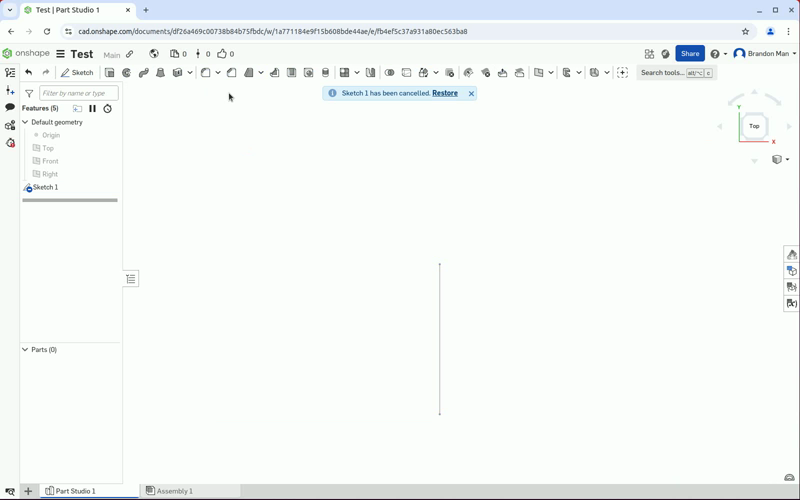
key(shift+s)
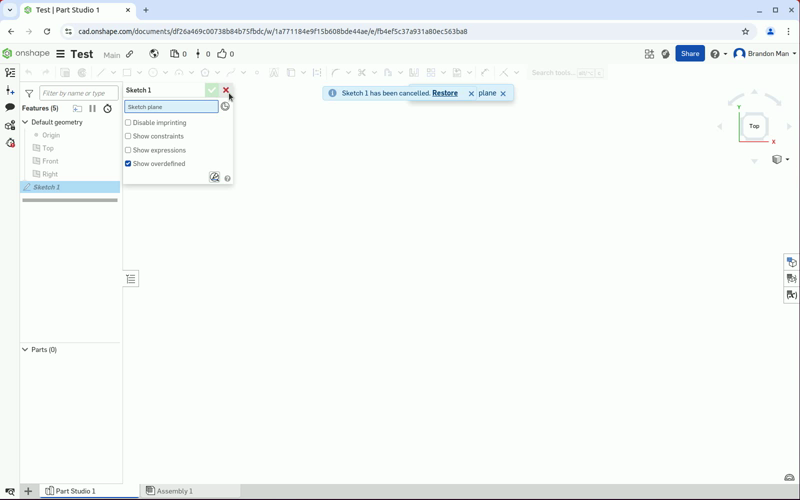
mouse_move(73, 150)
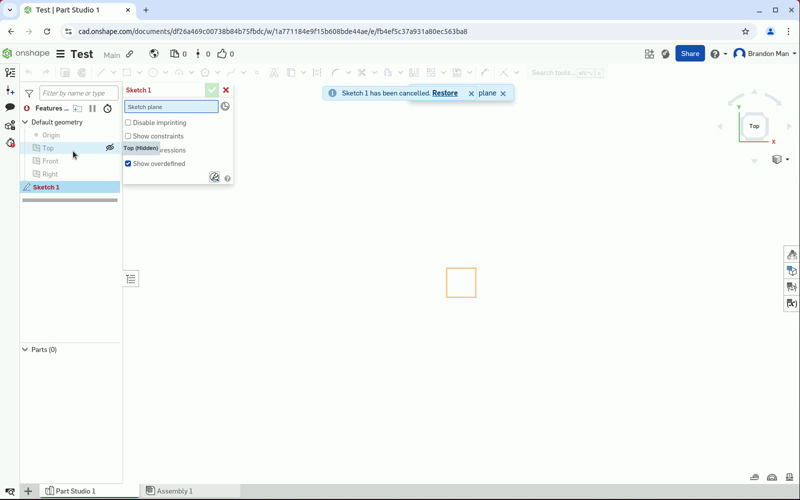
click(73, 150)
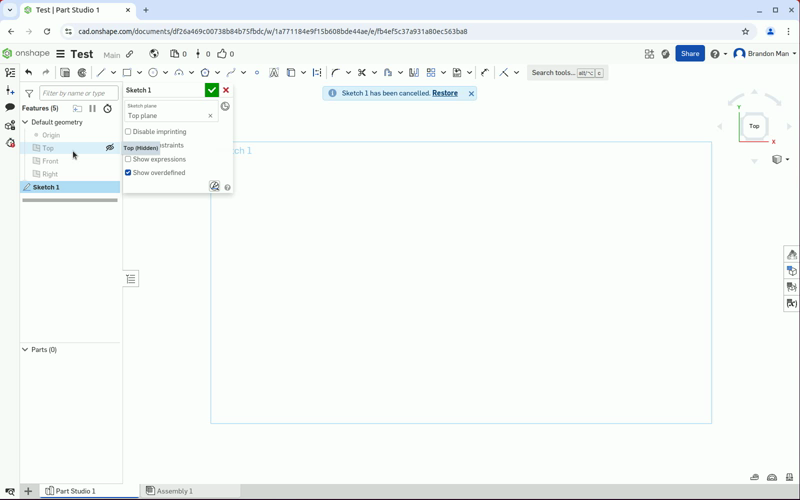
mouse_move(73, 352)
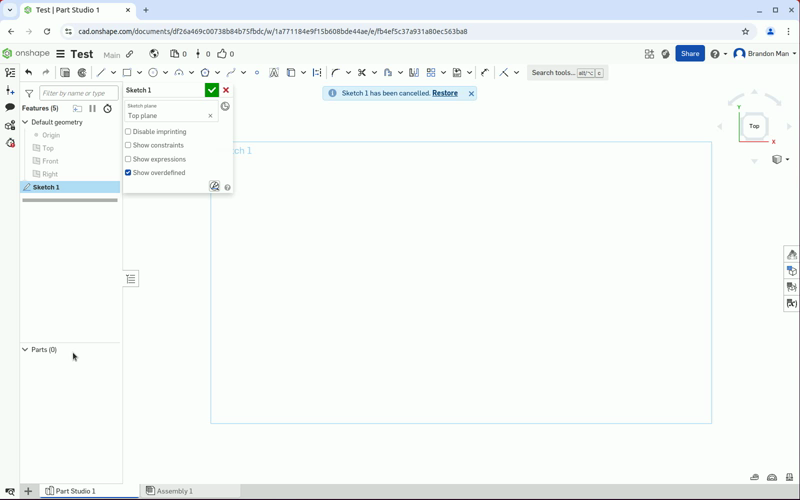
key(y)
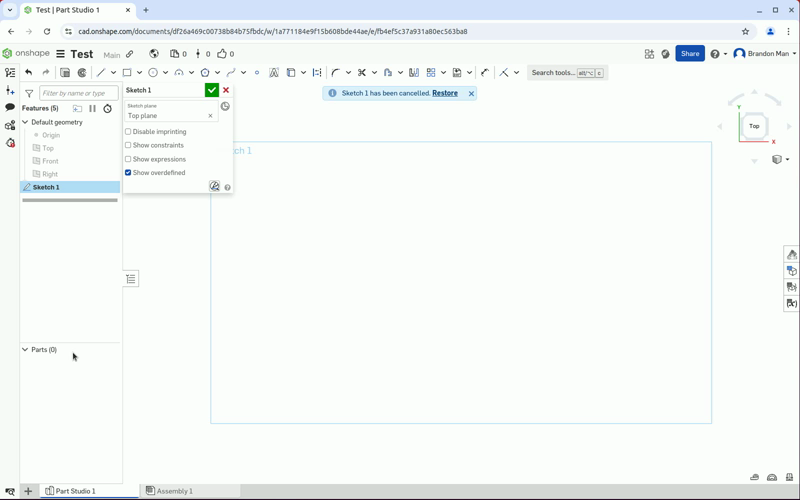
key(l)
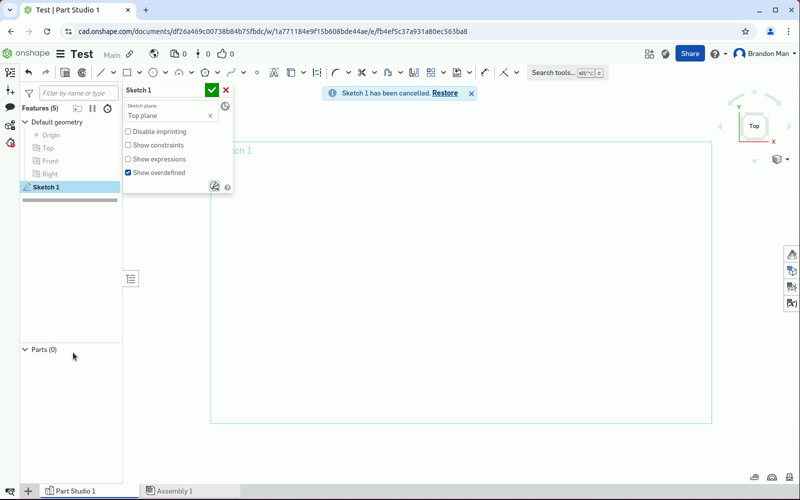
key_down(shift)
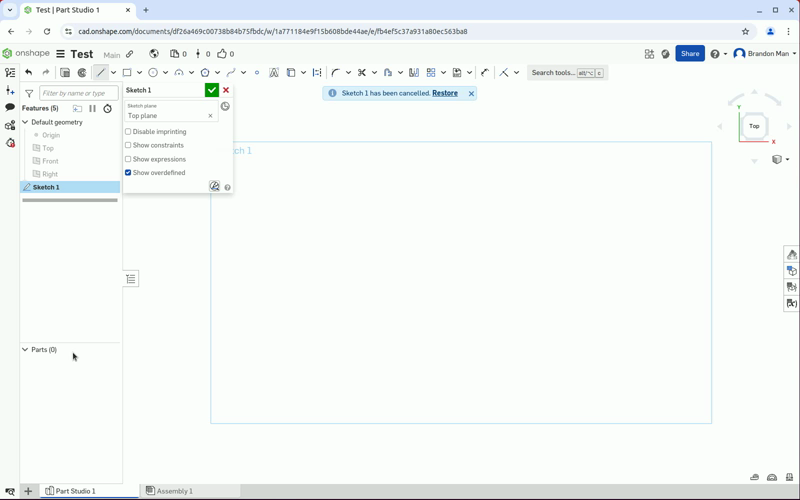
mouse_move(460, 297)
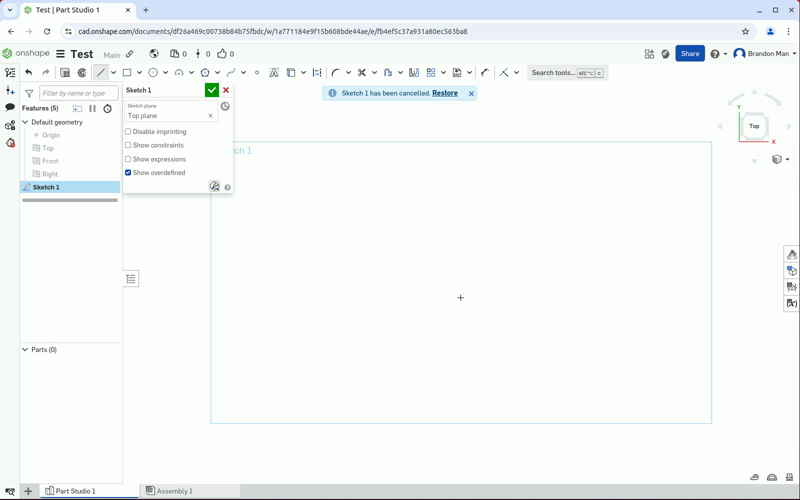
click(460, 297)
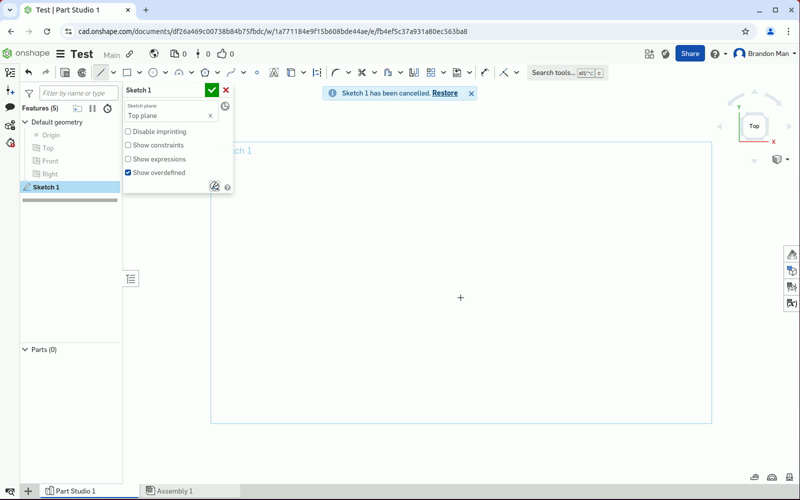
key_up(shift)
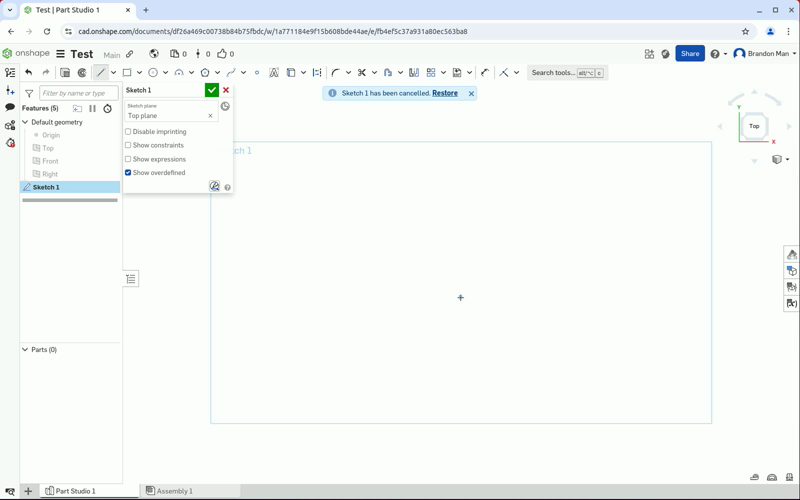
key_down(shift)
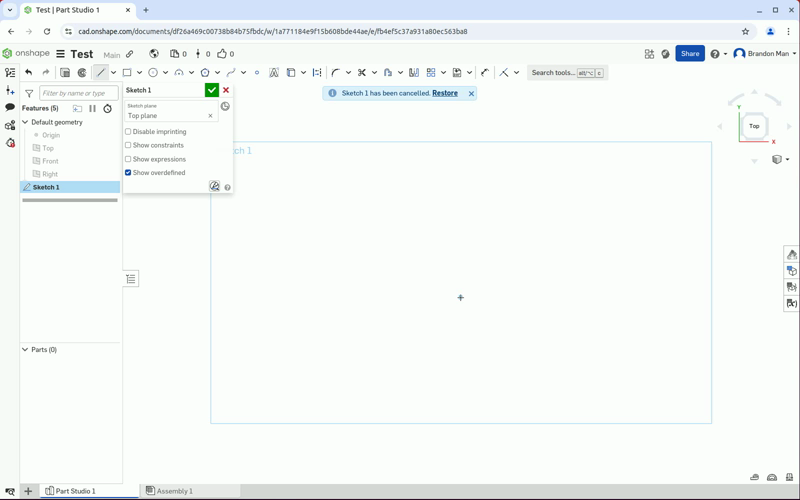
mouse_move(573, 297)
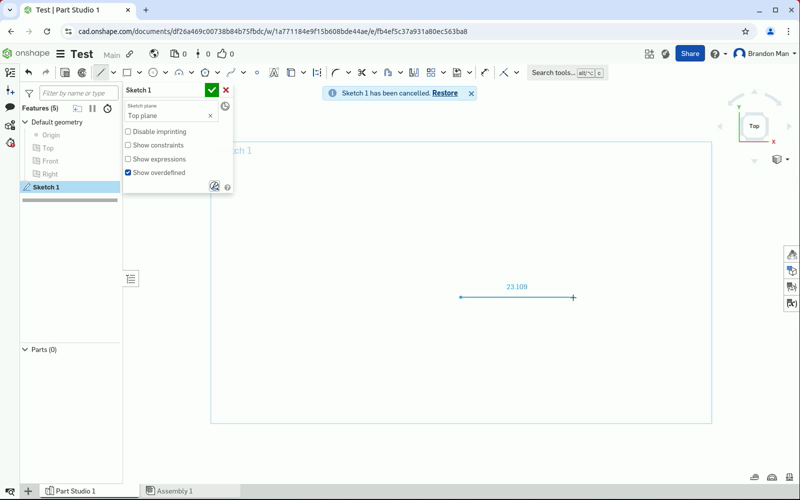
click(573, 297)
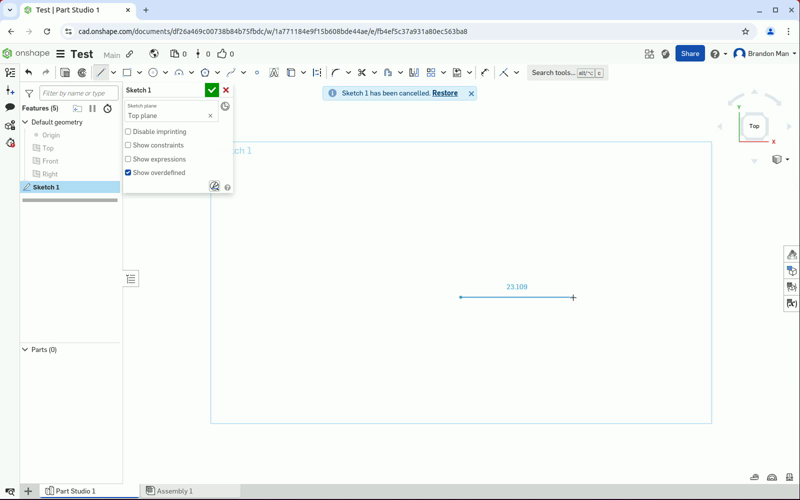
key_up(shift)
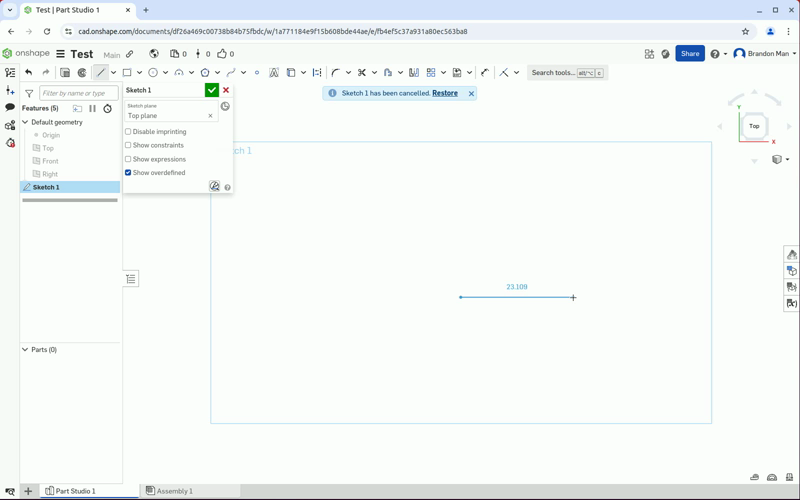
key_down(shift)
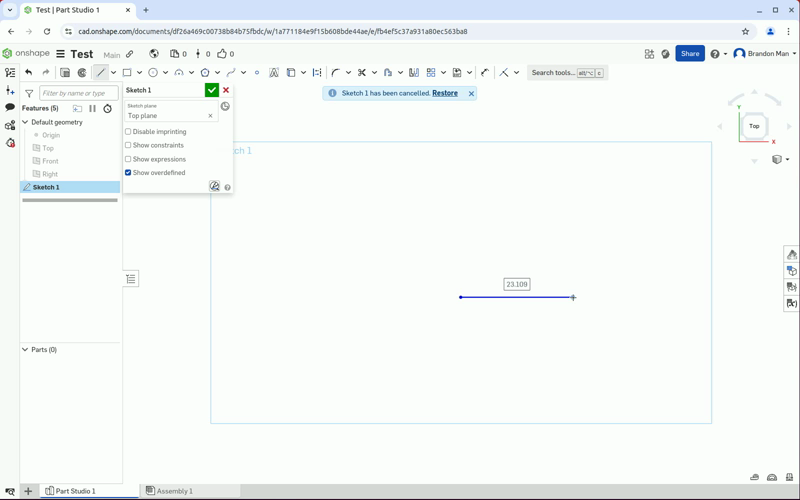
mouse_move(589, 297)
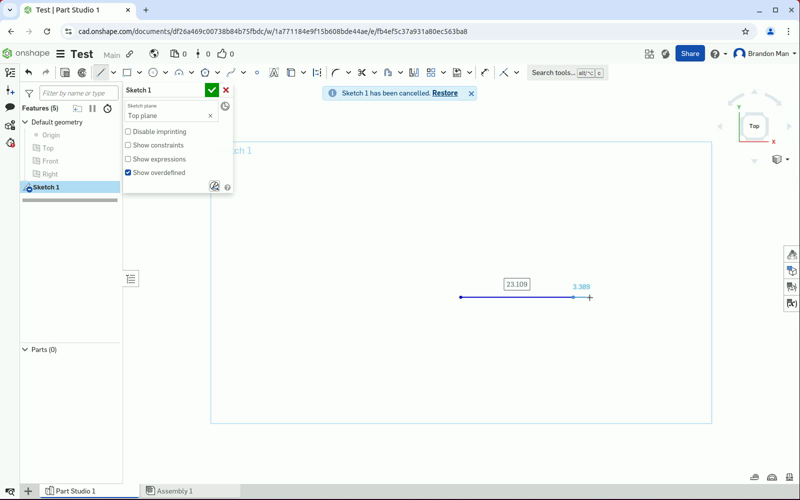
mouse_move(573, 284)
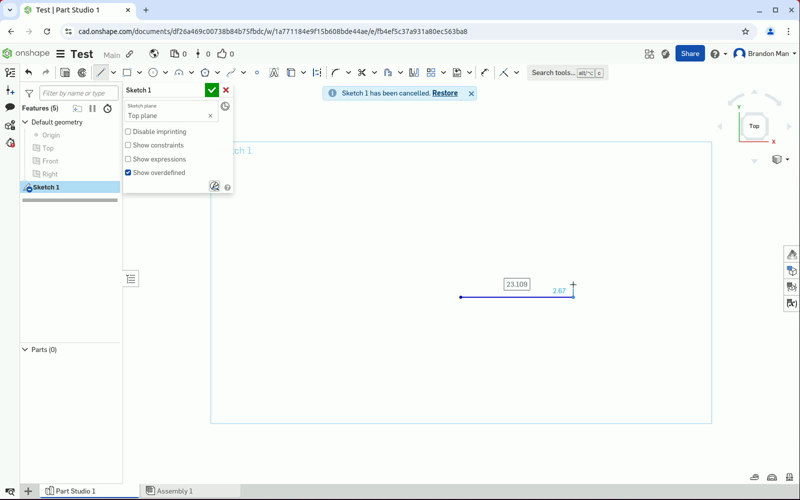
click(573, 284)
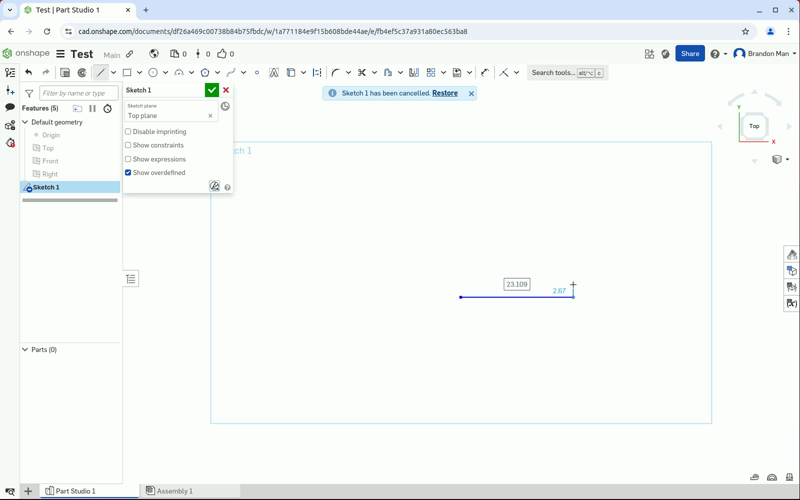
key_up(shift)
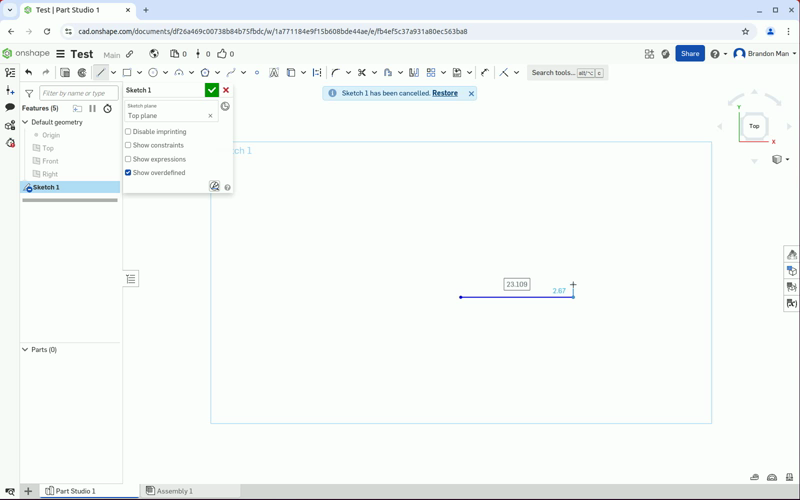
key_down(shift)
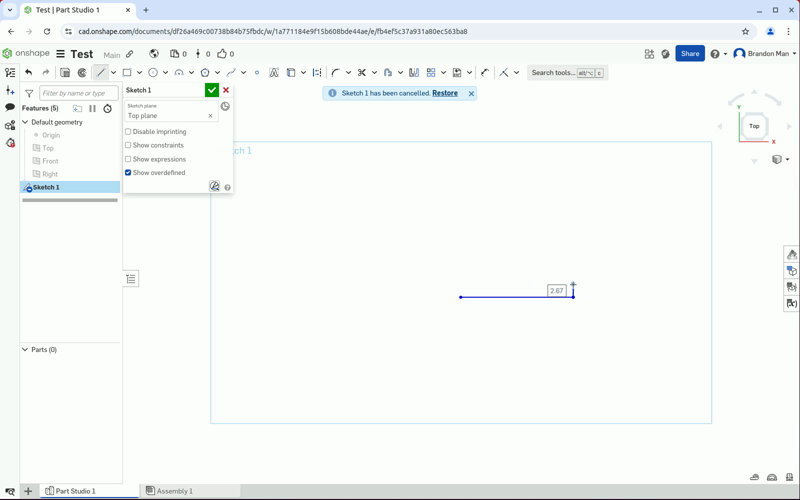
mouse_move(473, 284)
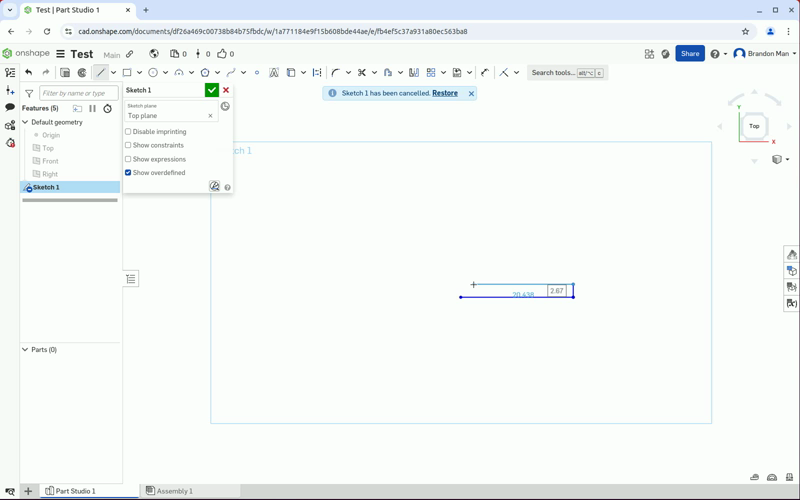
click(473, 284)
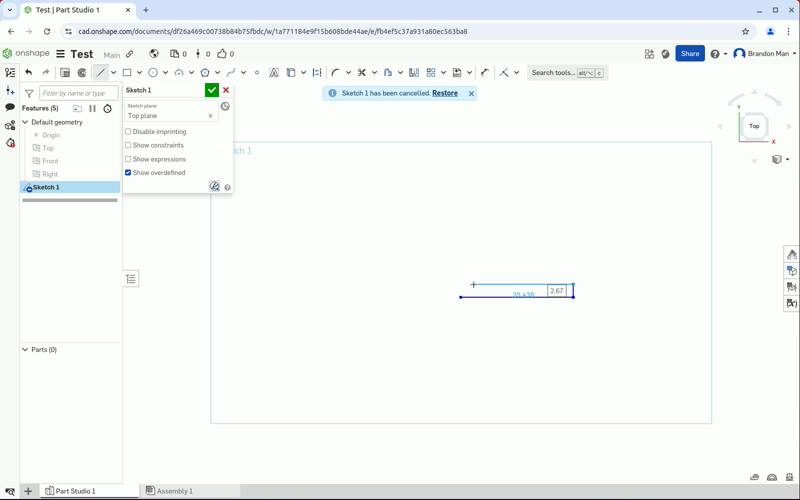
key_up(shift)
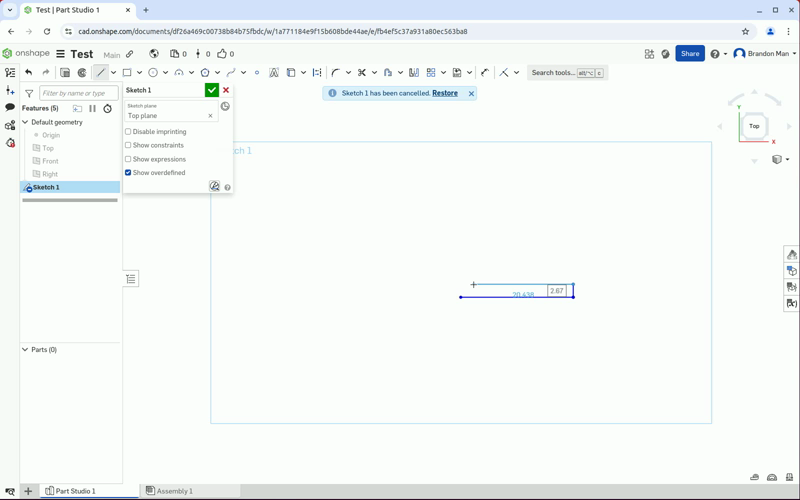
key_down(shift)
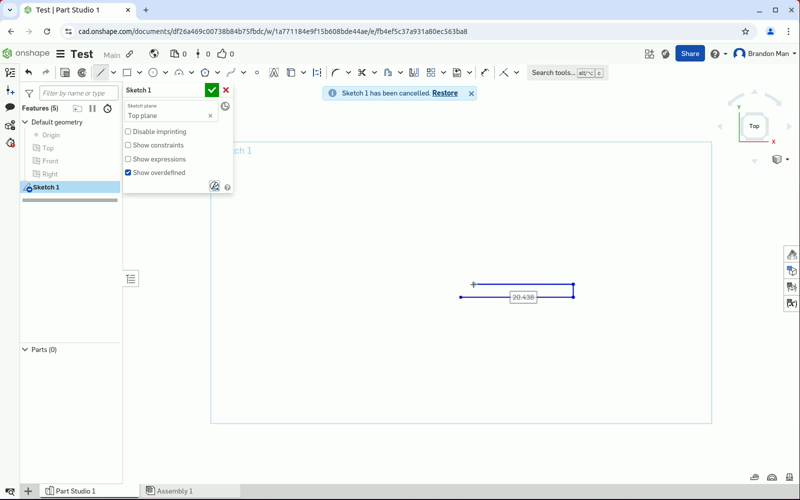
mouse_move(503, 284)
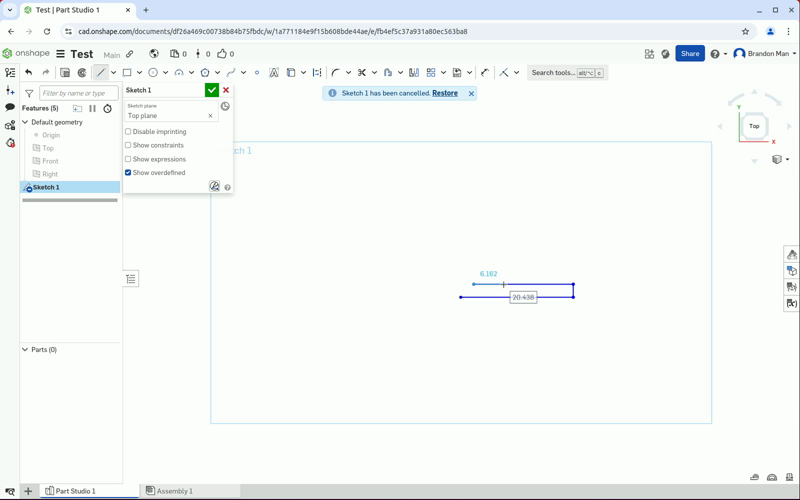
mouse_move(460, 284)
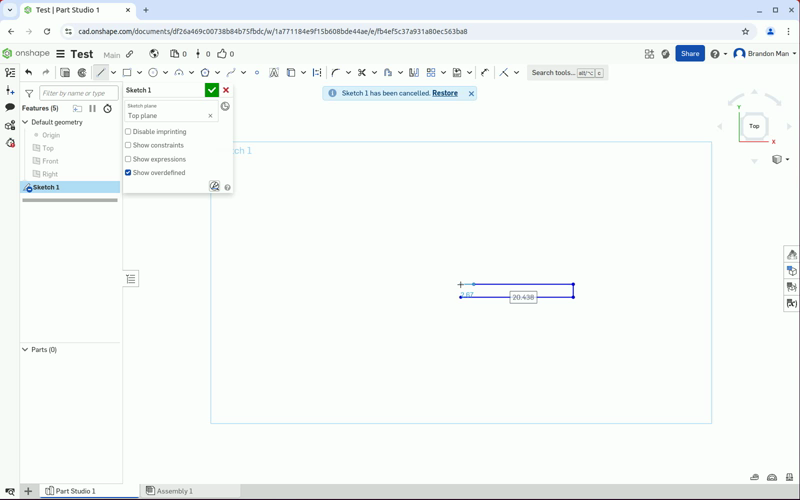
click(460, 284)
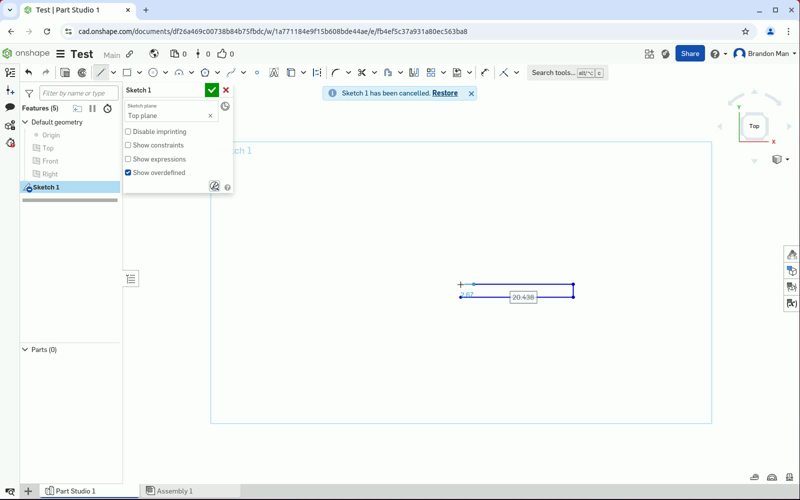
key_up(shift)
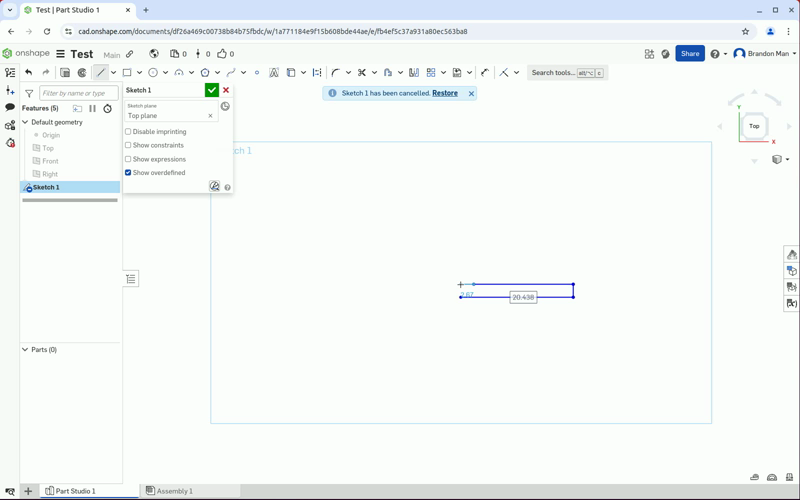
mouse_move(490, 284)
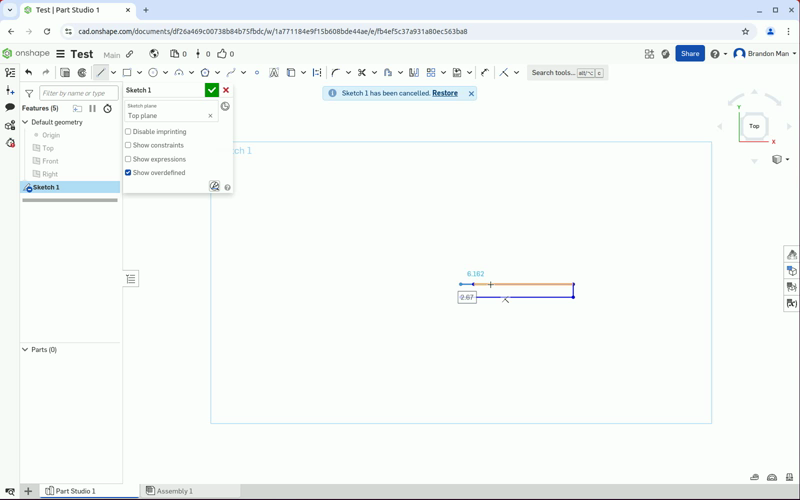
key_down(shift)
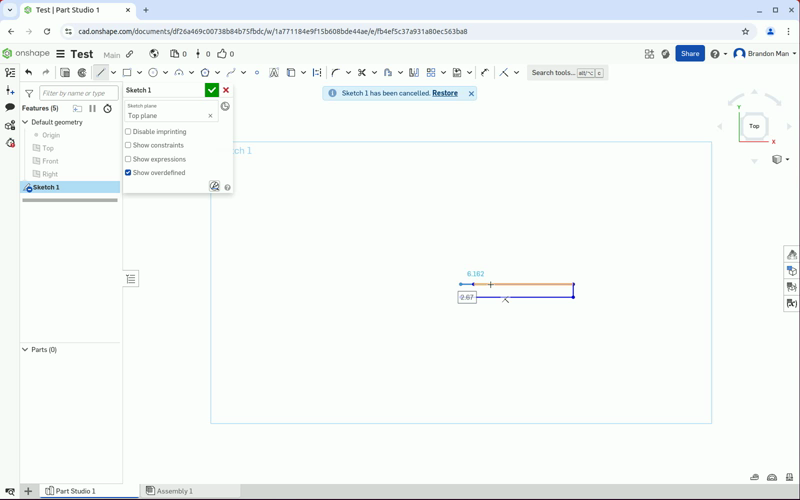
mouse_move(460, 297)
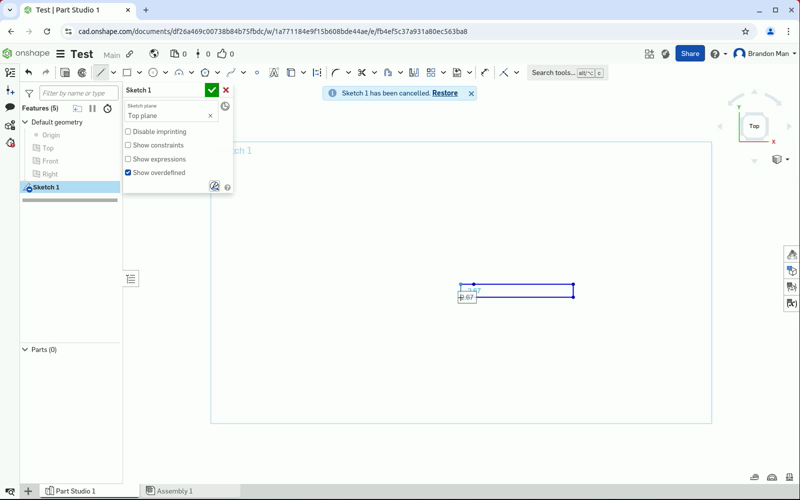
key_up(shift)
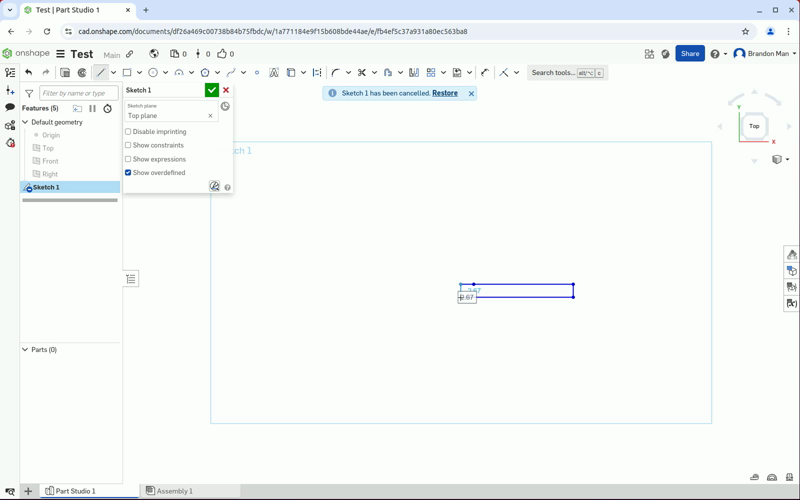
click(460, 297)
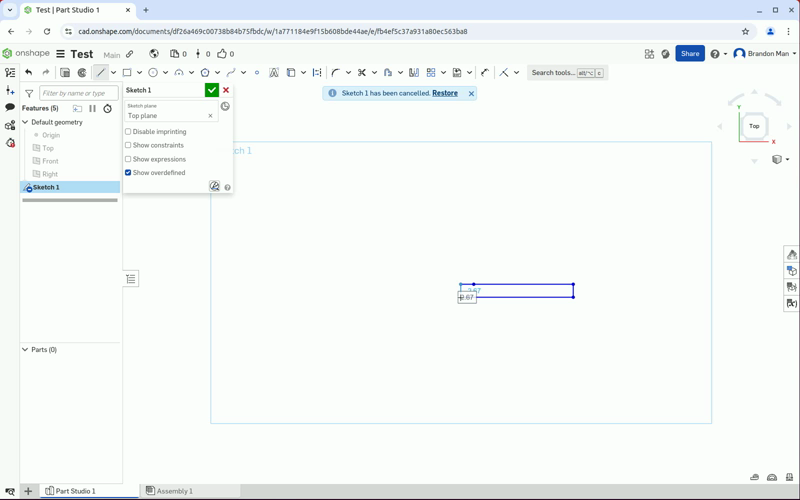
key(esc)
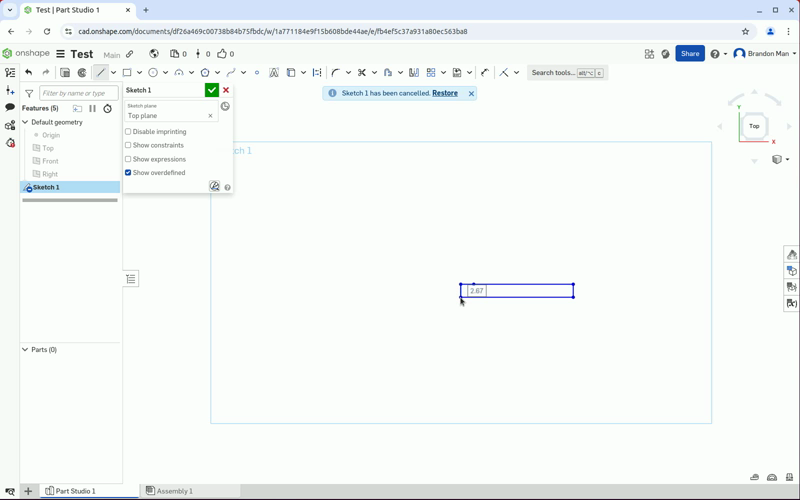
mouse_move(559, 289)
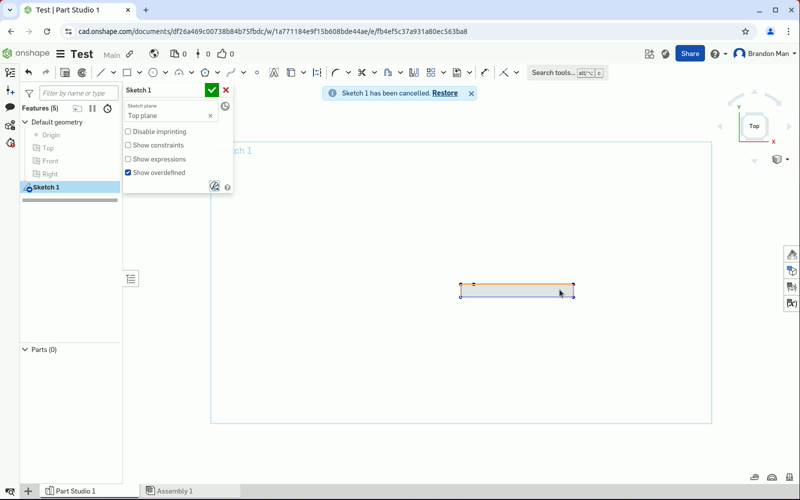
scroll(6)
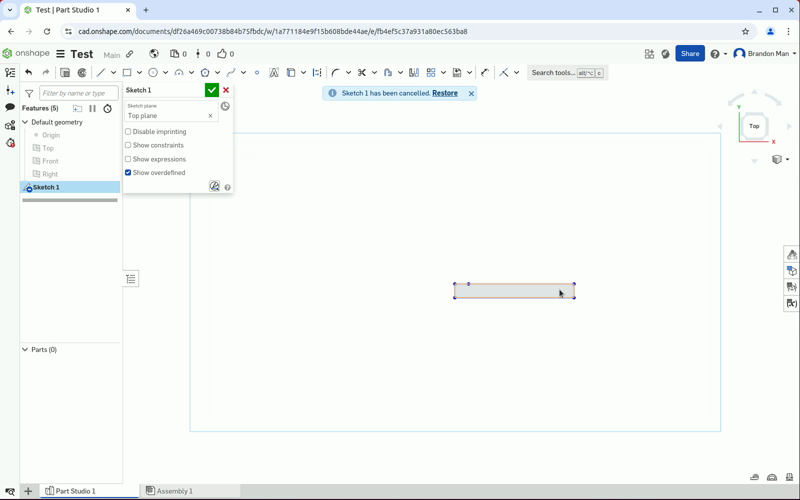
scroll(6)
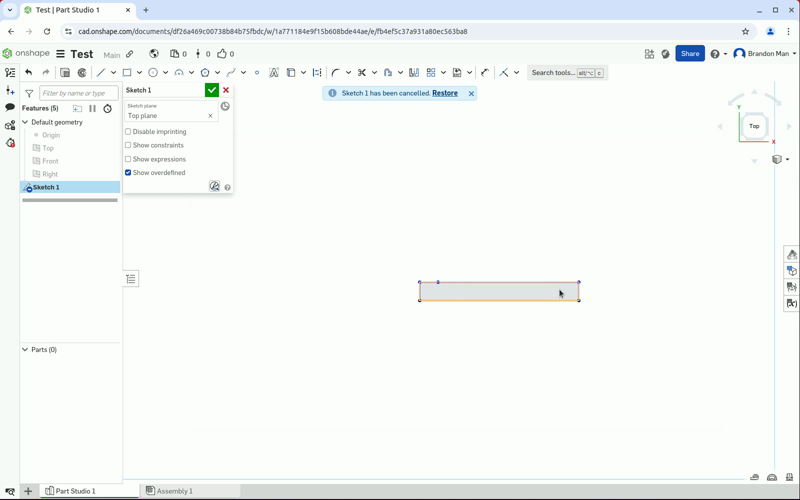
scroll(6)
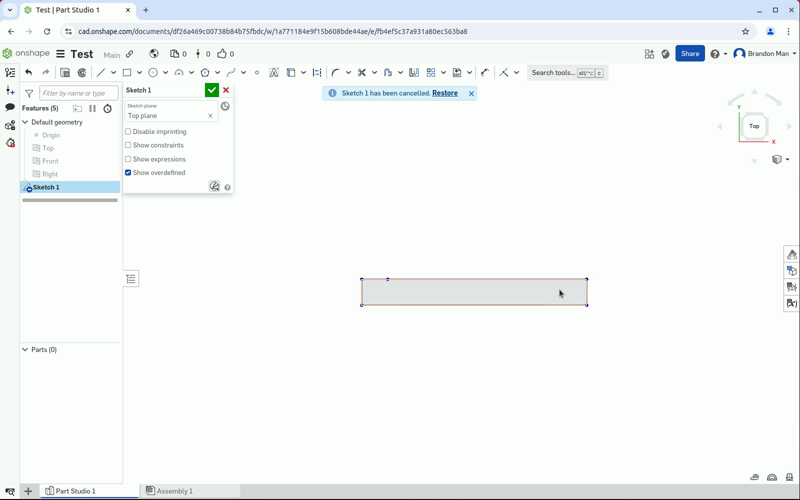
scroll(6)
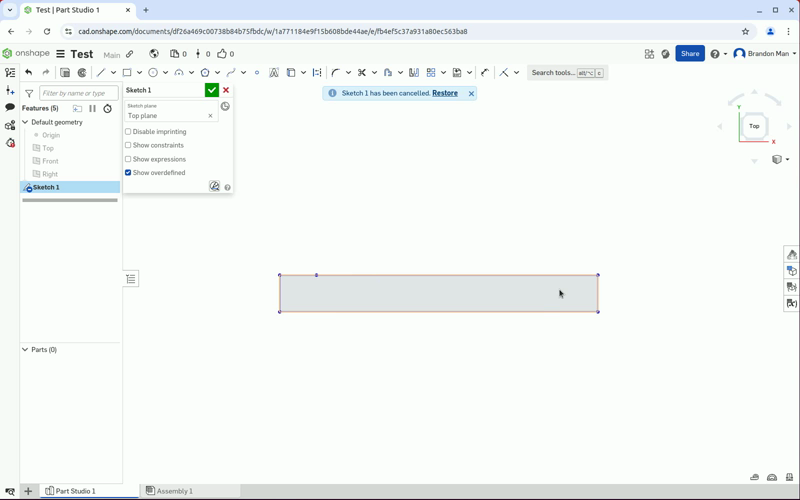
scroll(6)
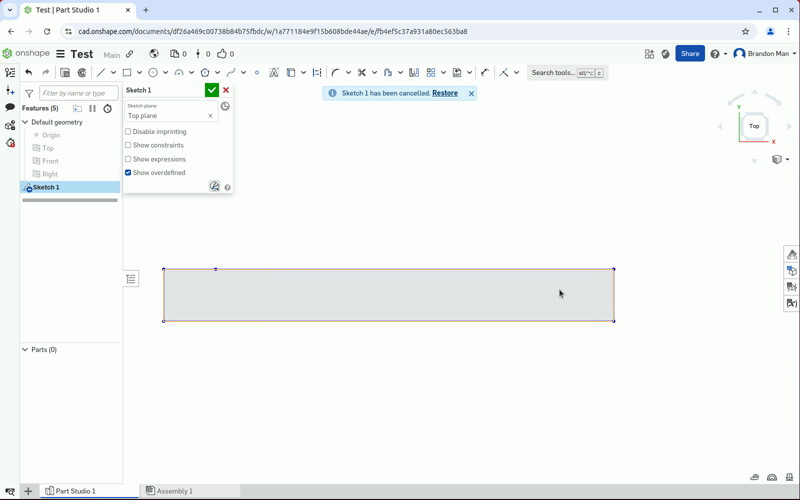
scroll(6)
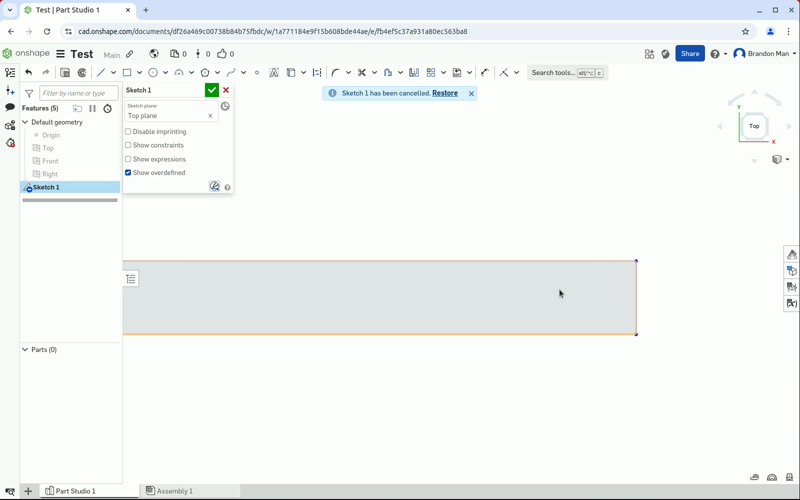
scroll(6)
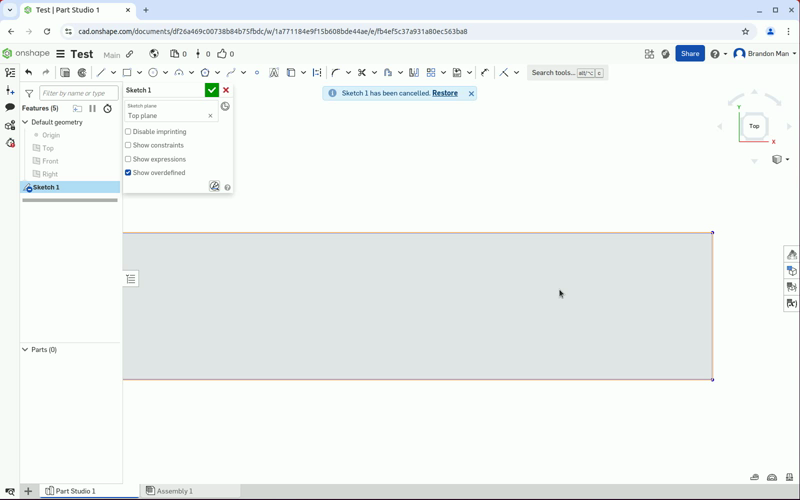
click(559, 289)
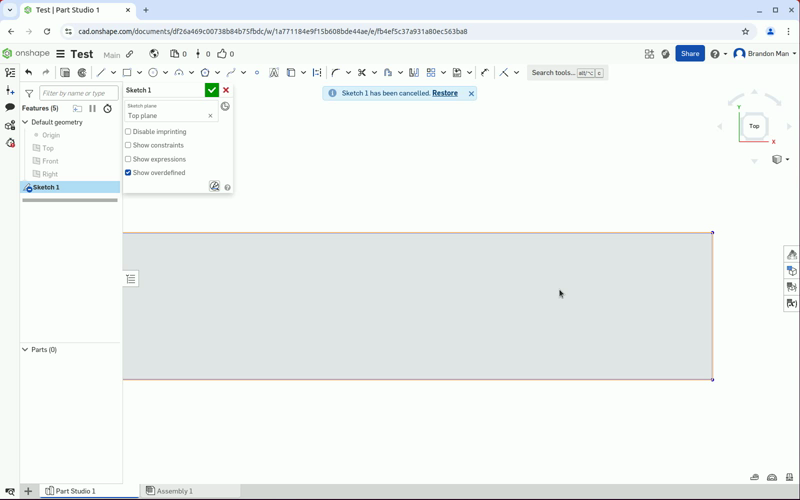
scroll(-6)
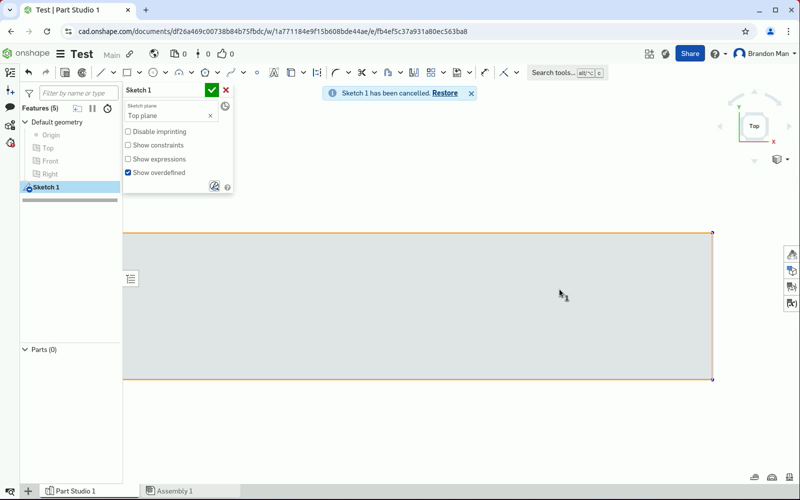
scroll(-6)
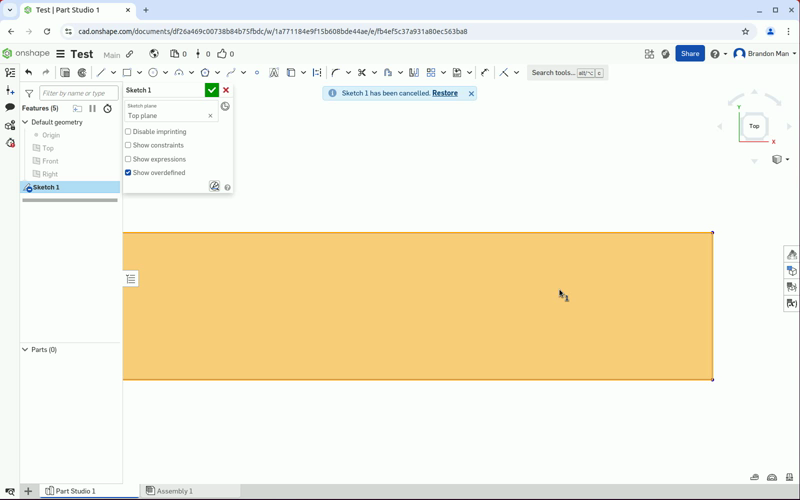
scroll(-6)
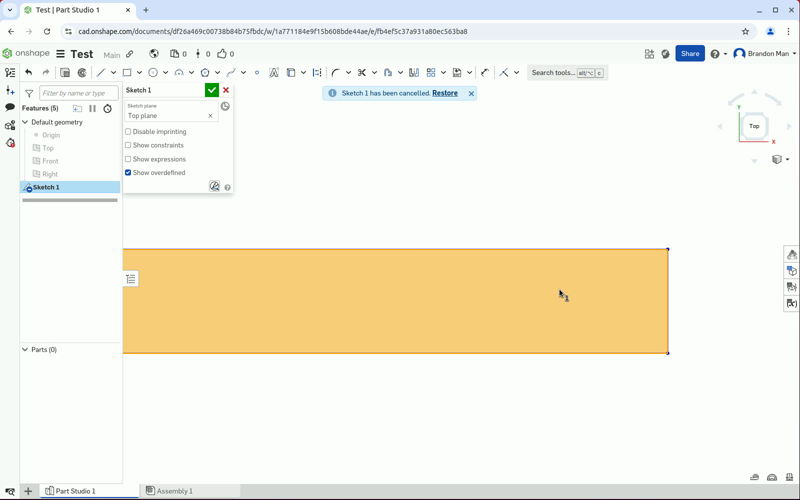
scroll(-6)
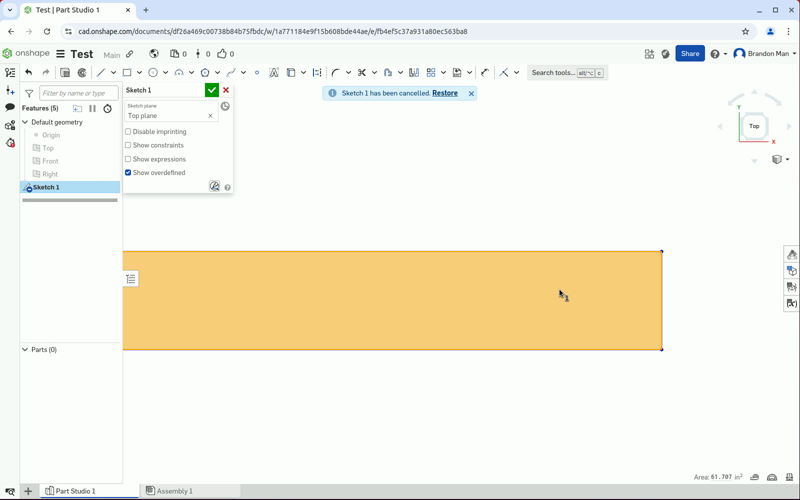
scroll(-6)
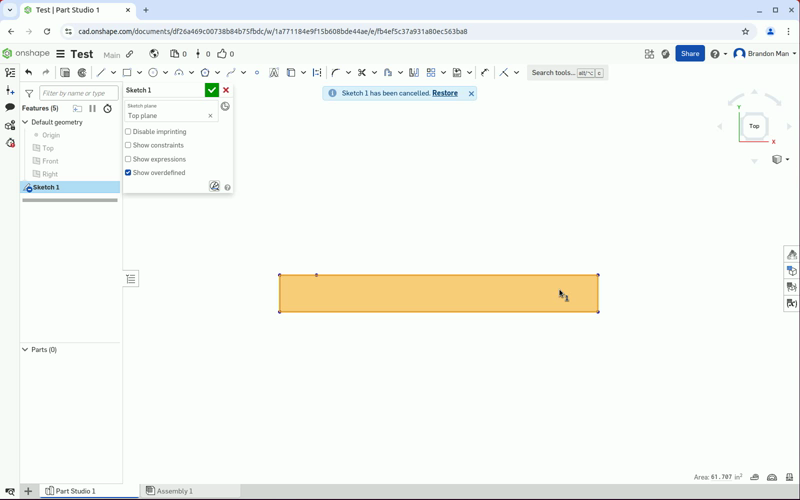
scroll(-6)
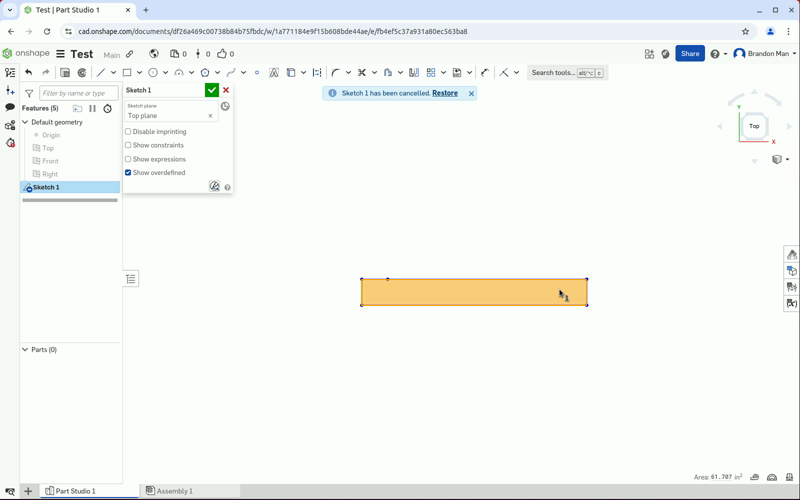
scroll(-6)
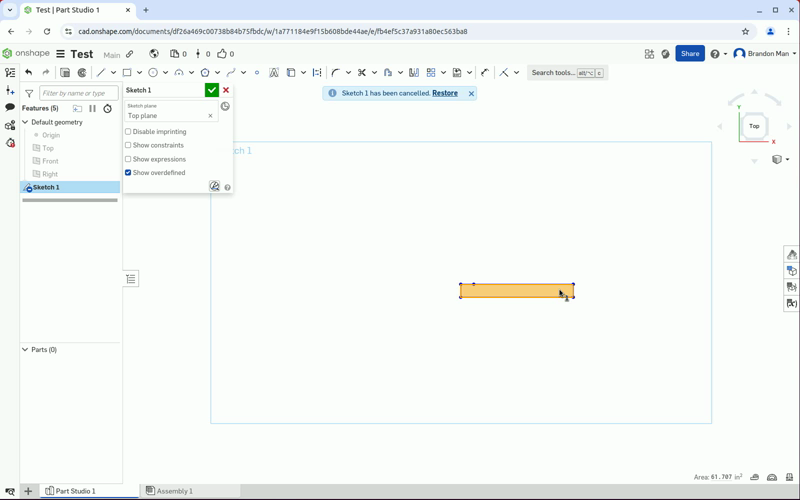
mouse_move(73, 352)
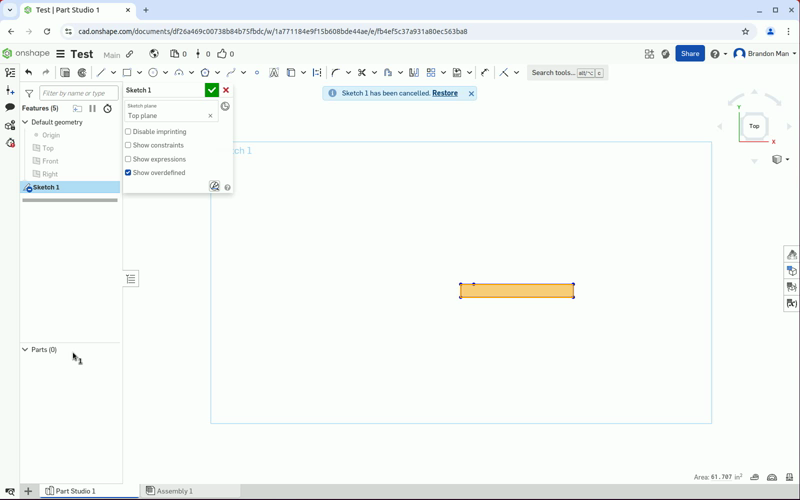
key(shift+y)
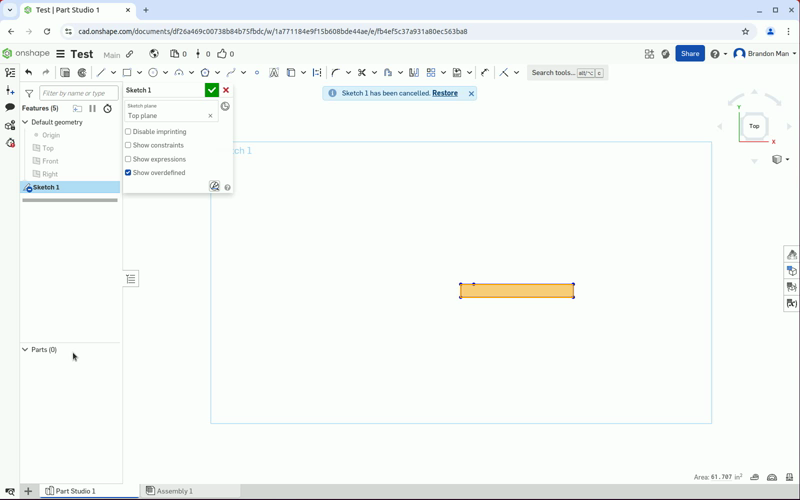
key(shift+e)
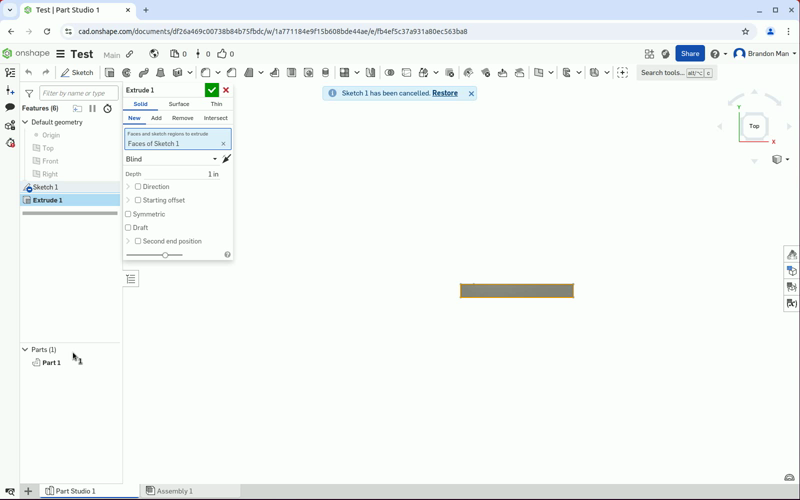
mouse_move(143, 106)
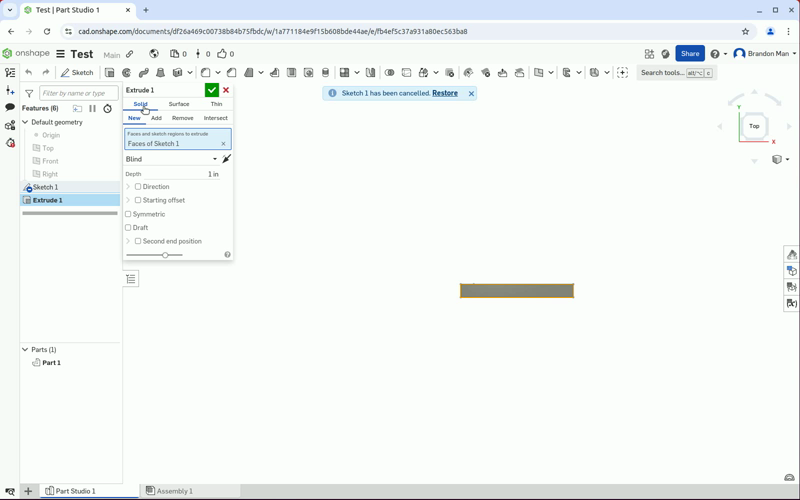
click(143, 106)
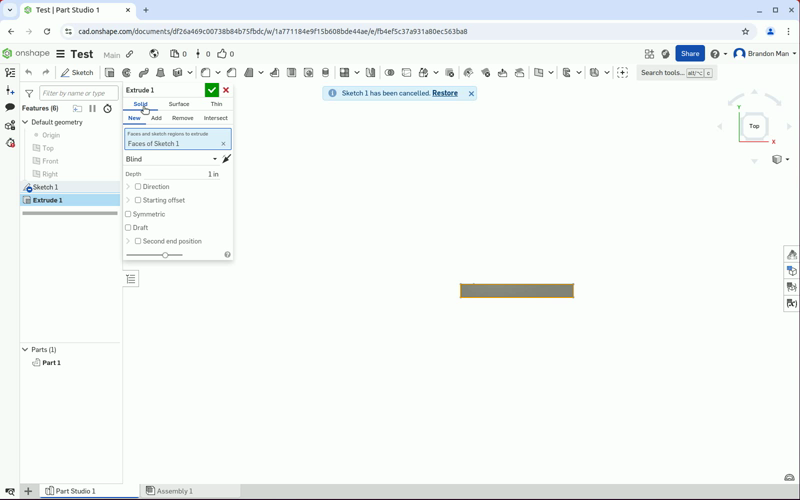
mouse_move(137, 120)
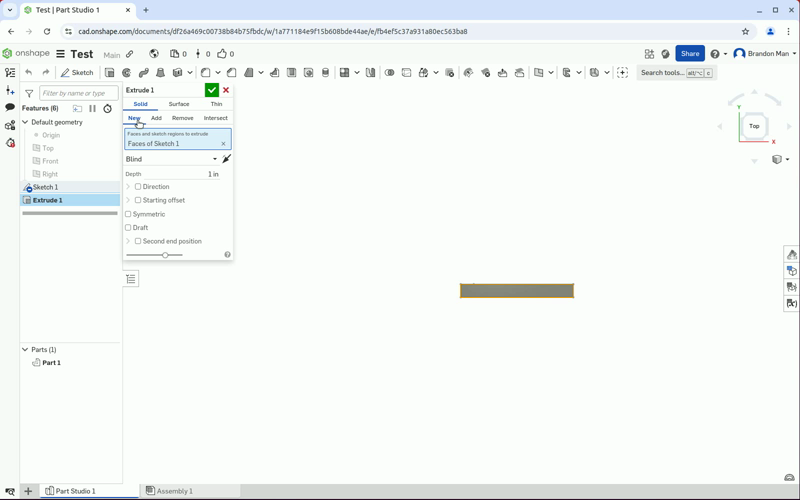
click(137, 120)
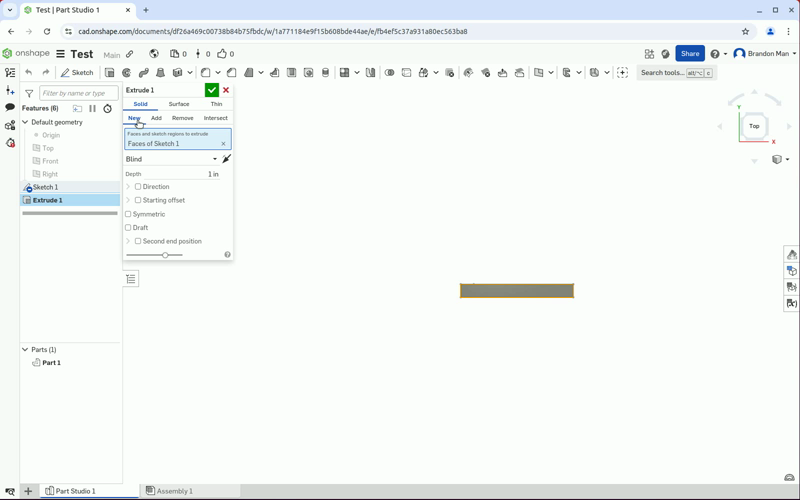
key(tab, 4)
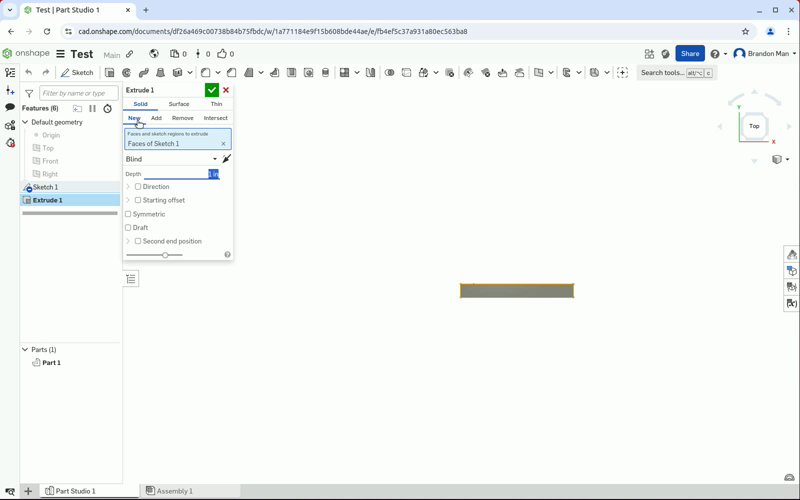
text(13.961)
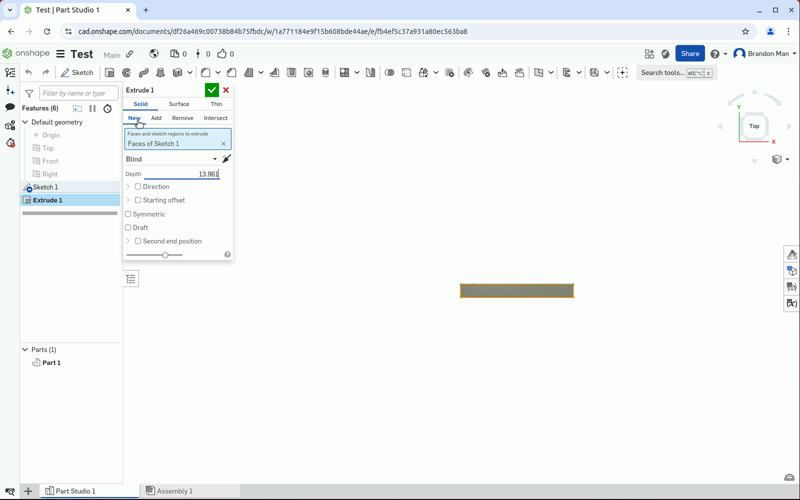
key(enter)
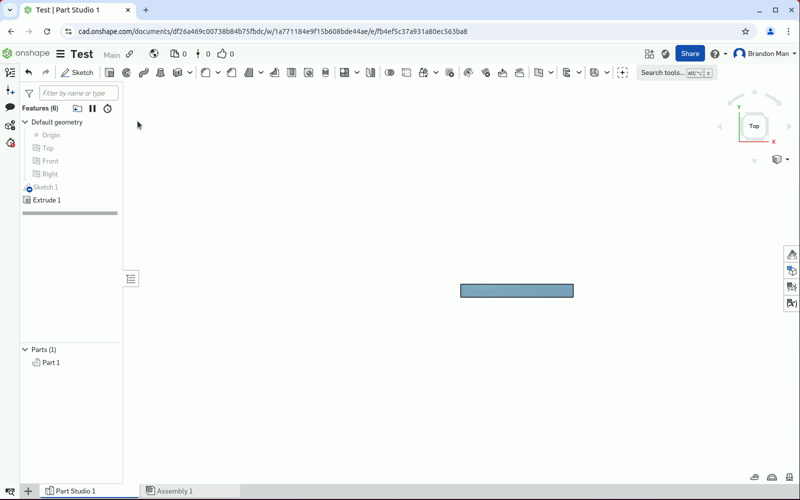
key(shift+h)
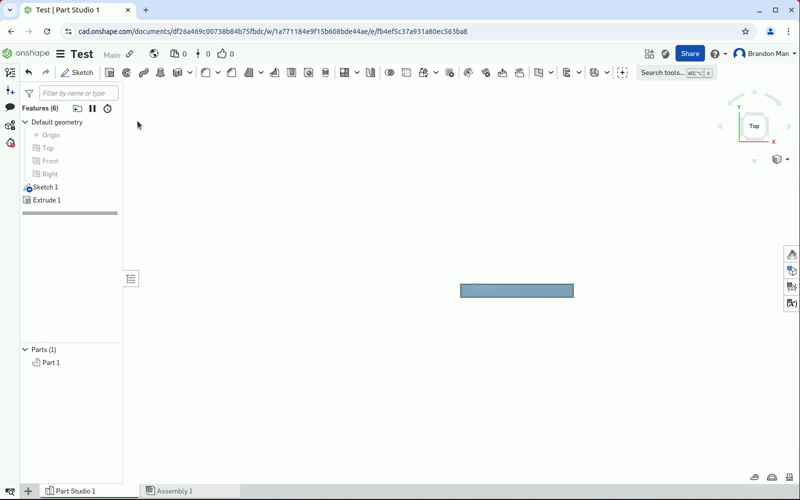
key(shift+h)
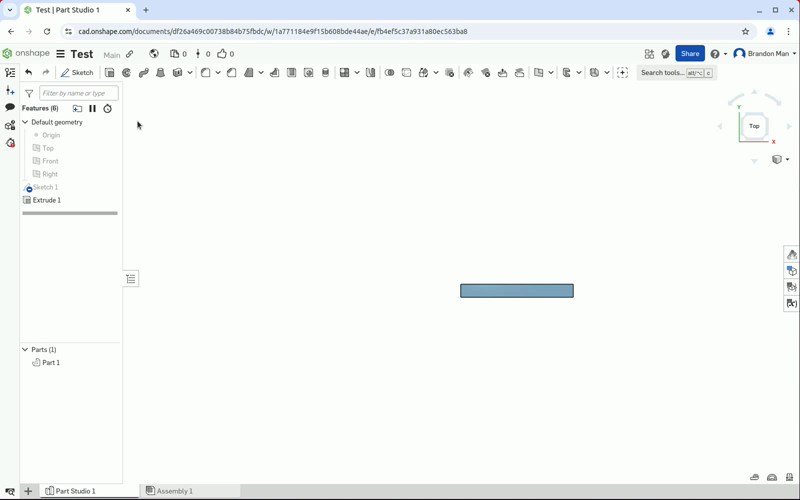
mouse_move(73, 189)
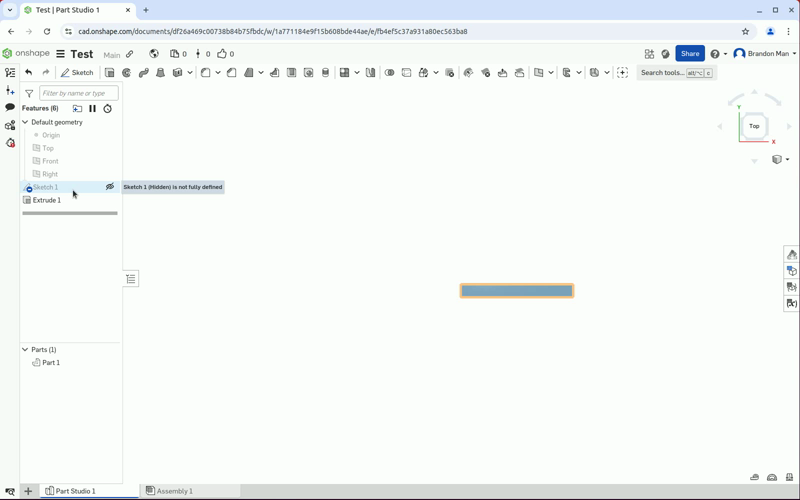
click(73, 189)
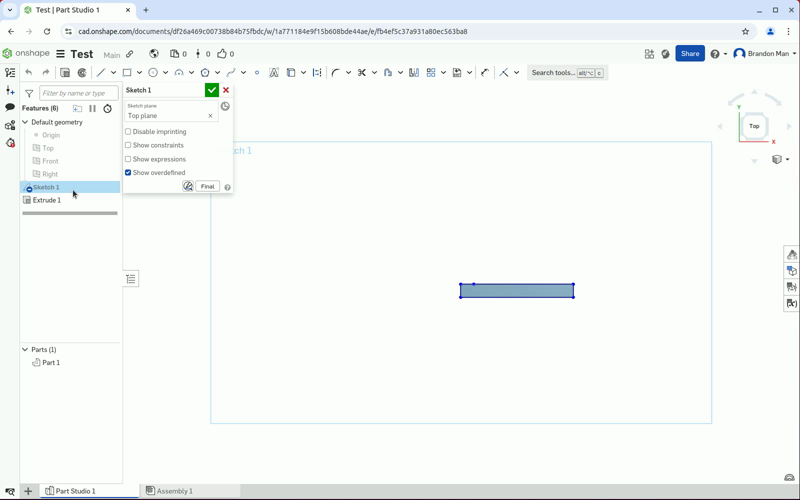
mouse_move(229, 92)
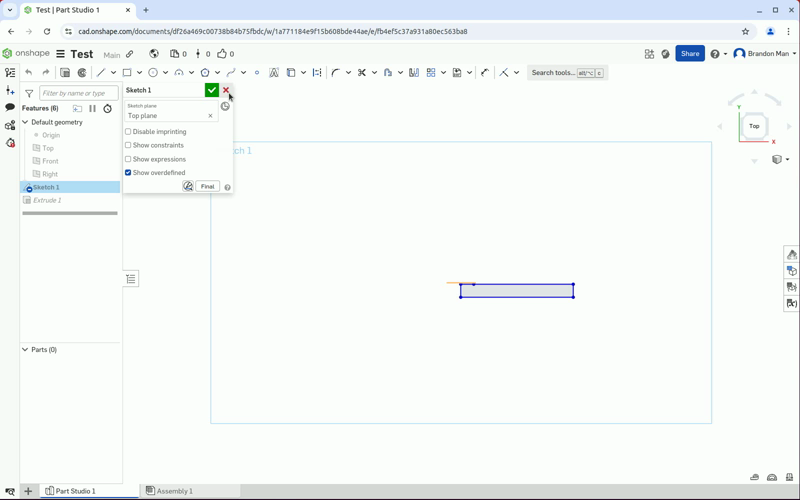
click(229, 92)
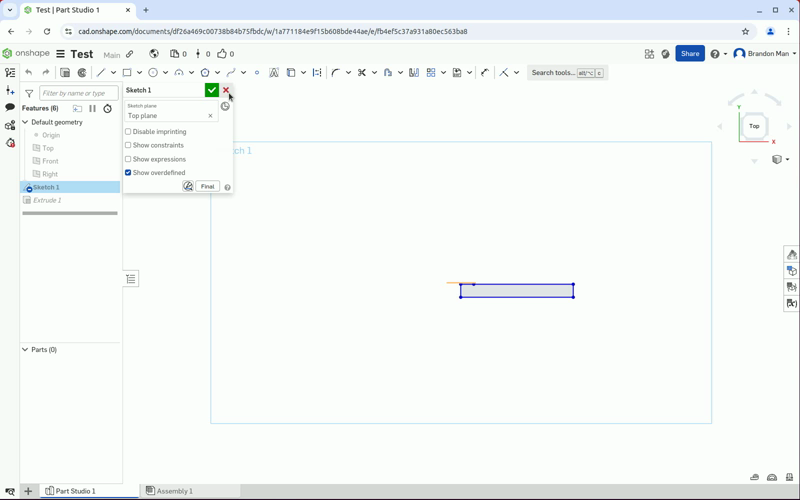
key(shift+s)
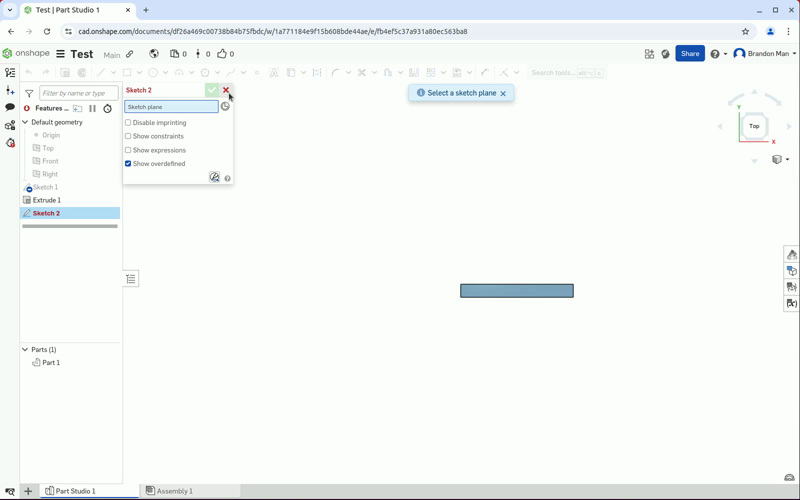
mouse_move(73, 150)
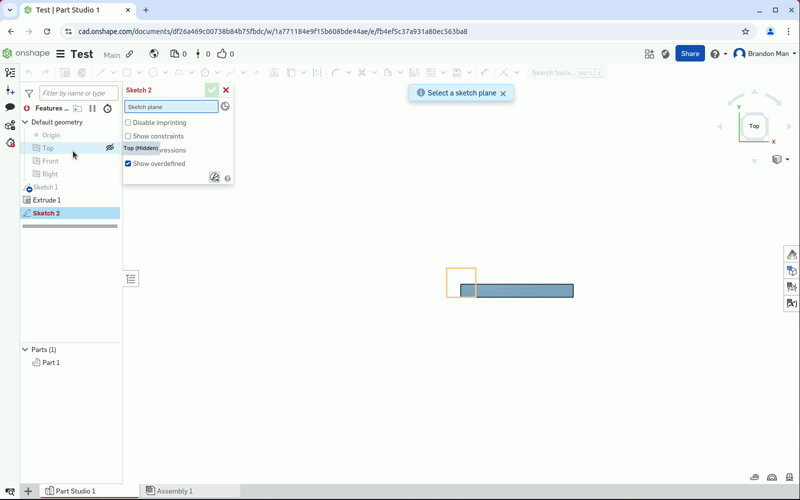
click(73, 150)
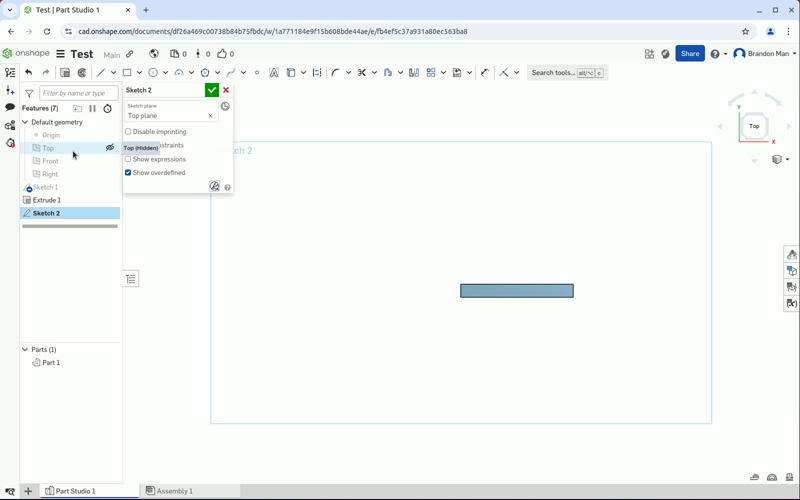
mouse_move(73, 352)
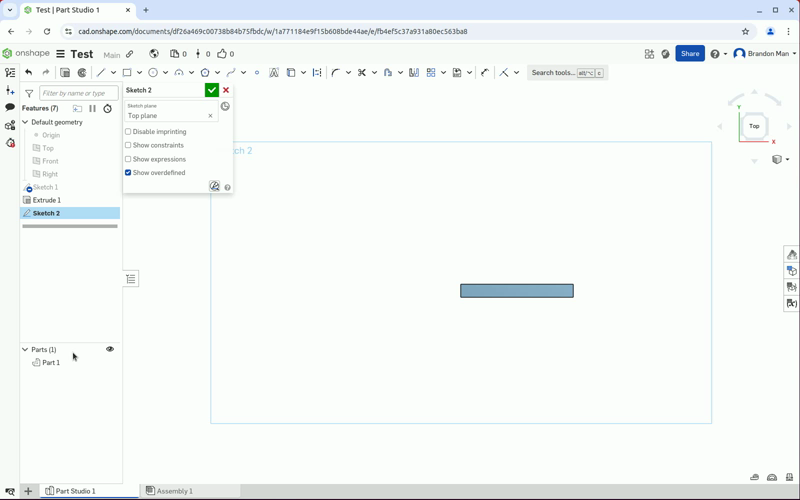
key(y)
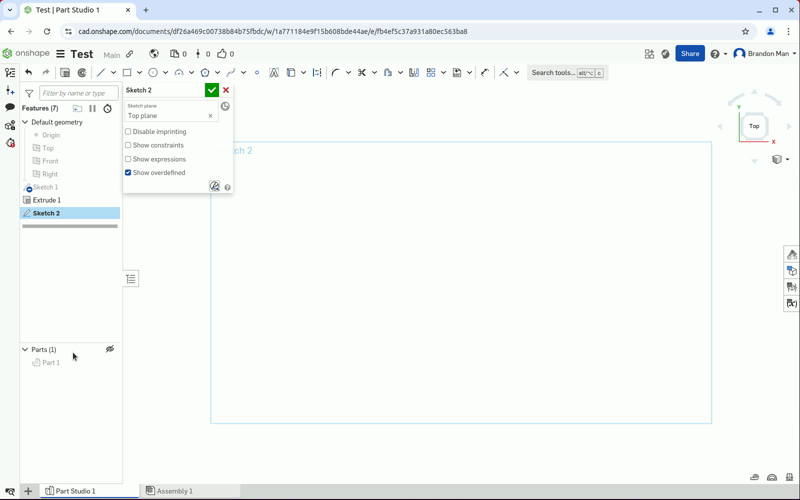
key(l)
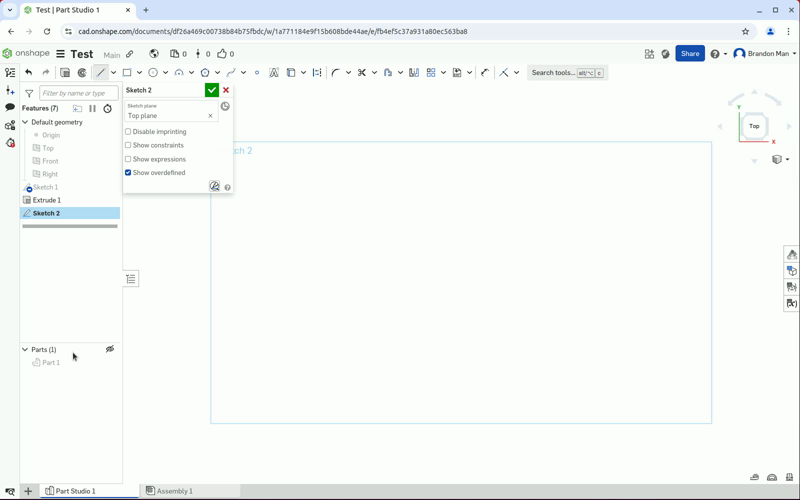
key_down(shift)
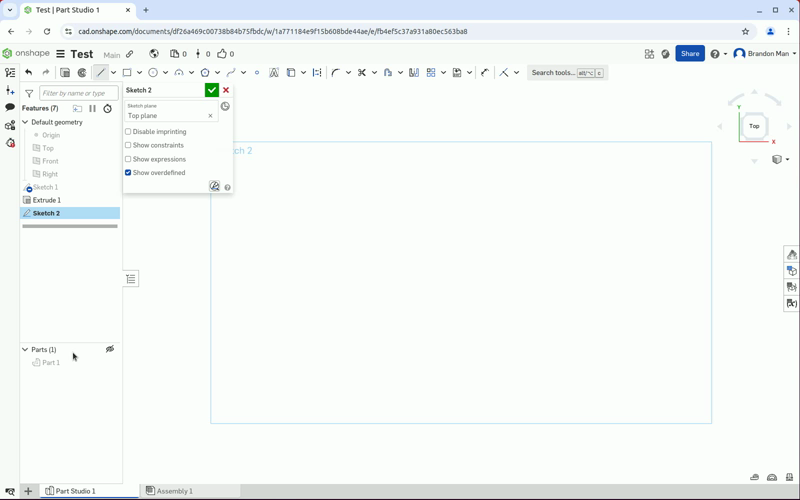
mouse_move(460, 192)
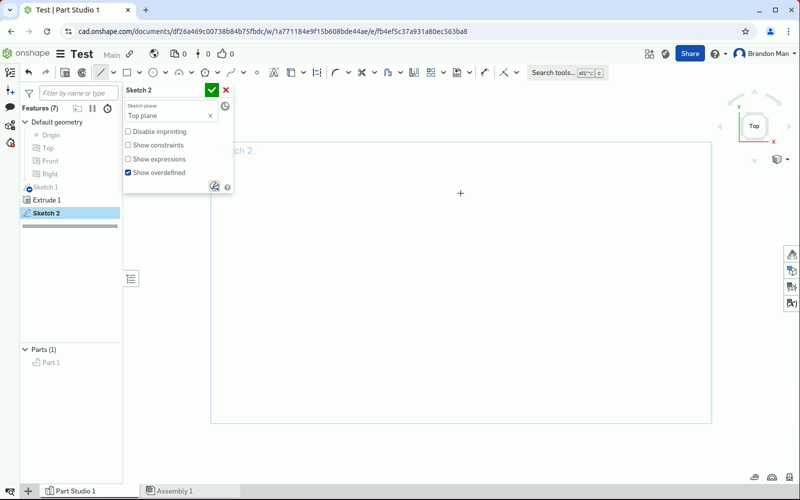
click(460, 192)
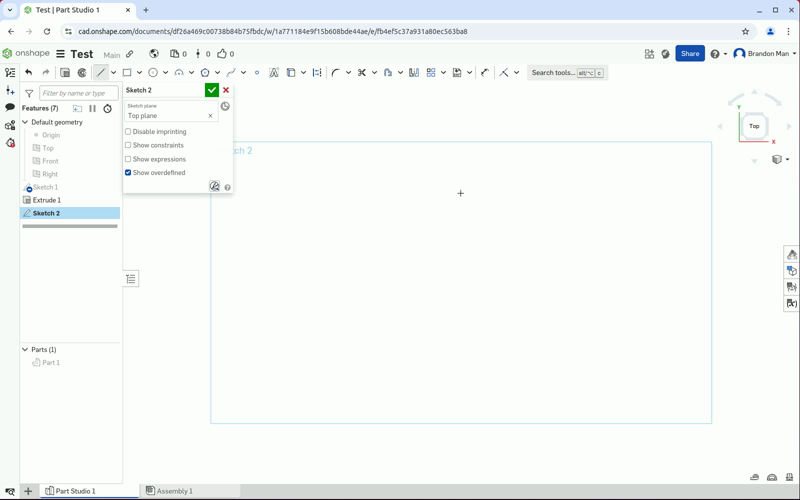
key_up(shift)
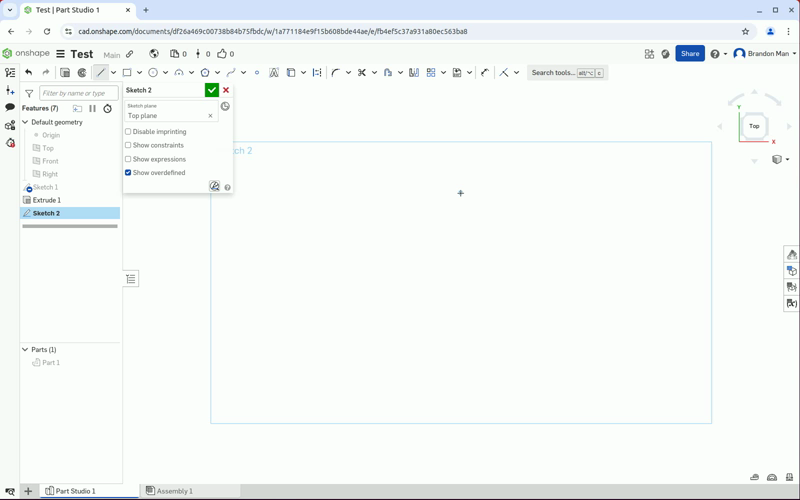
key_down(shift)
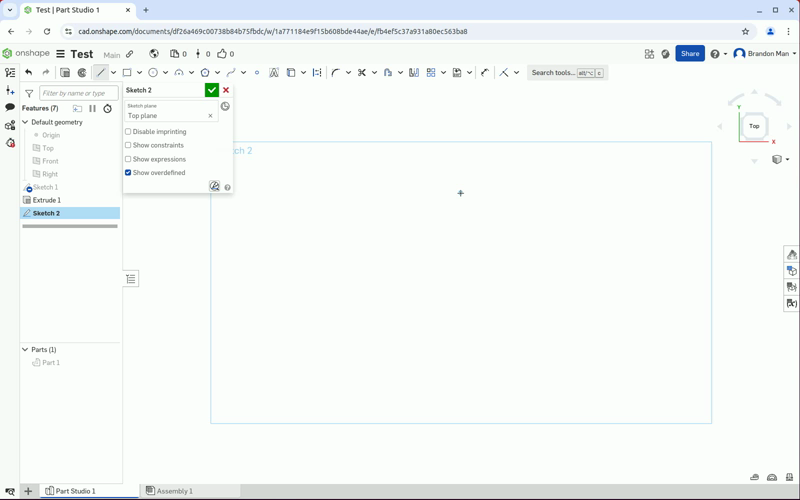
mouse_move(490, 192)
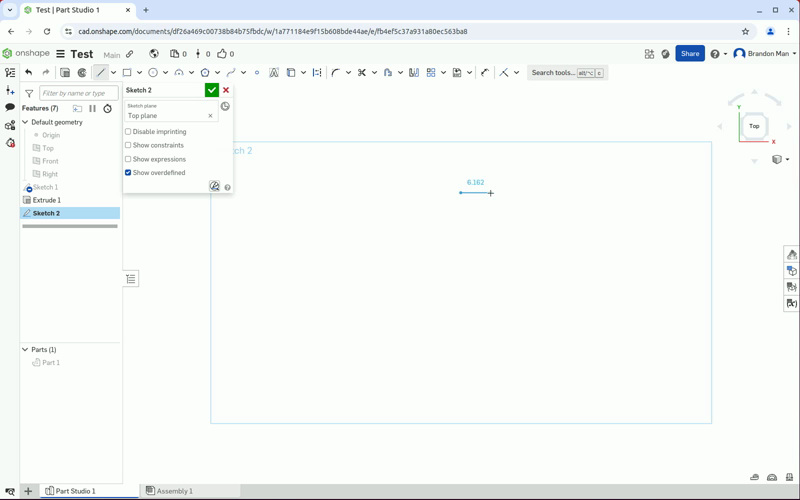
mouse_move(473, 192)
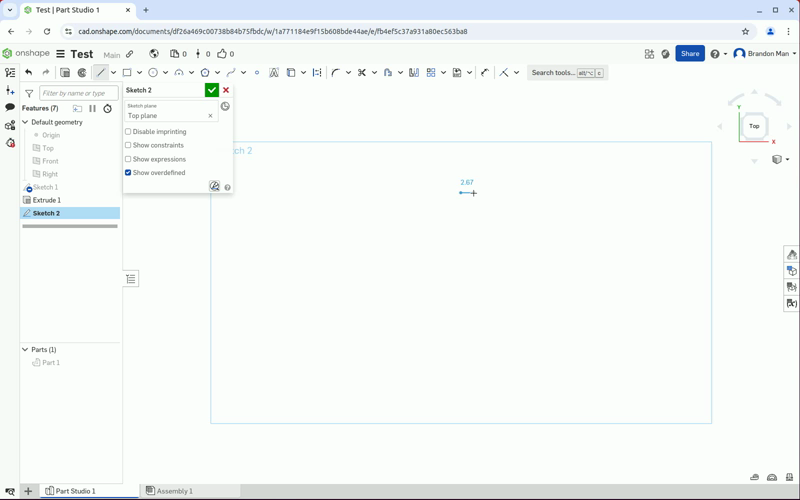
click(473, 192)
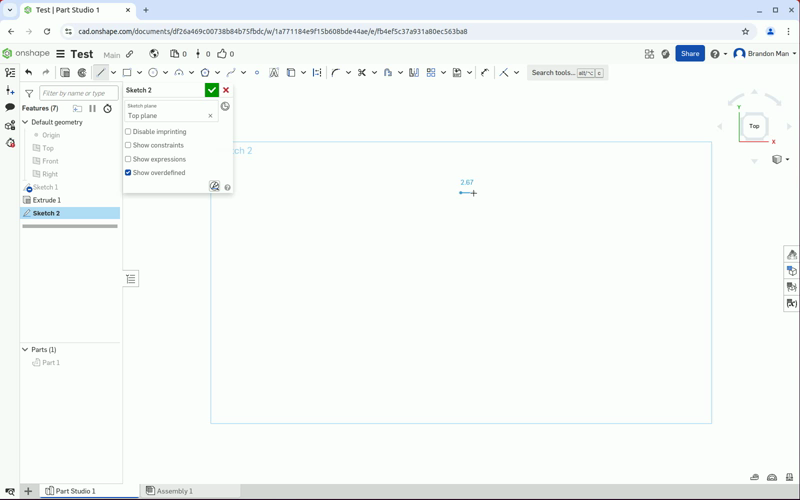
key_up(shift)
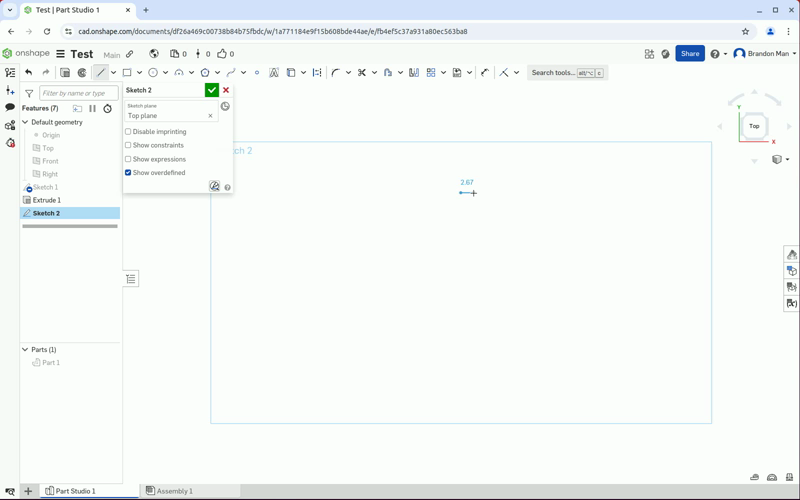
key_down(shift)
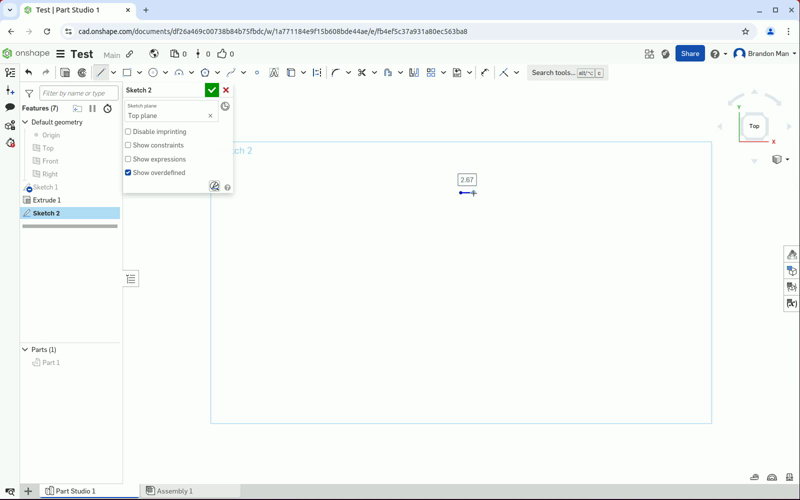
mouse_move(573, 192)
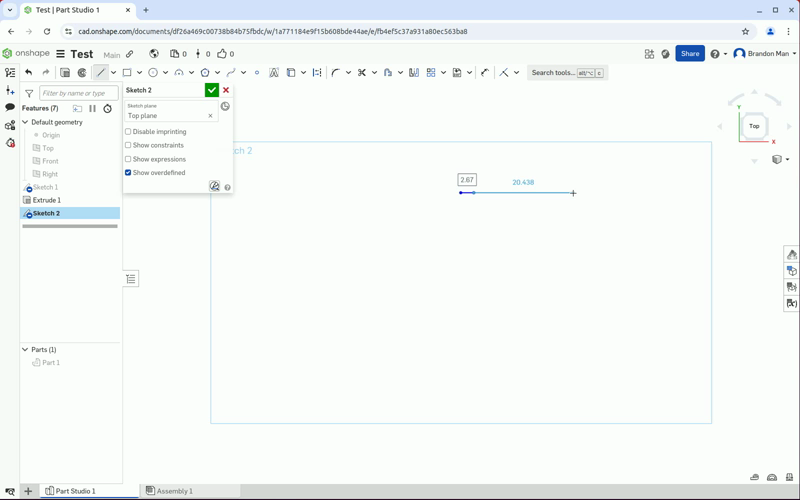
click(573, 192)
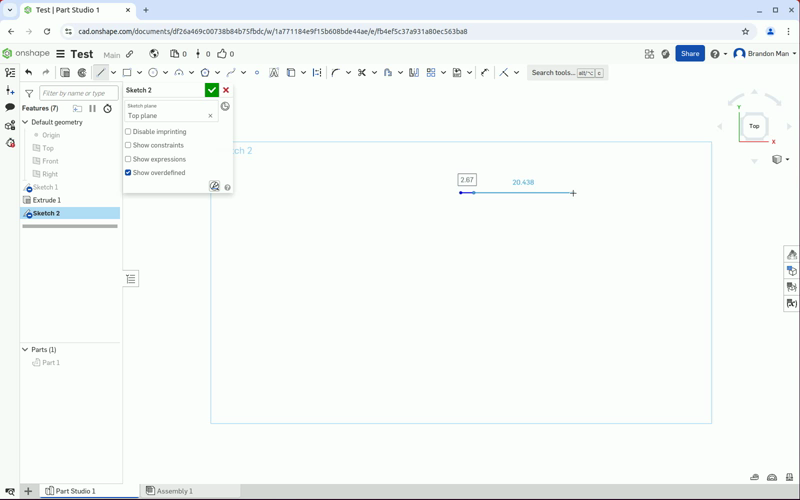
key_up(shift)
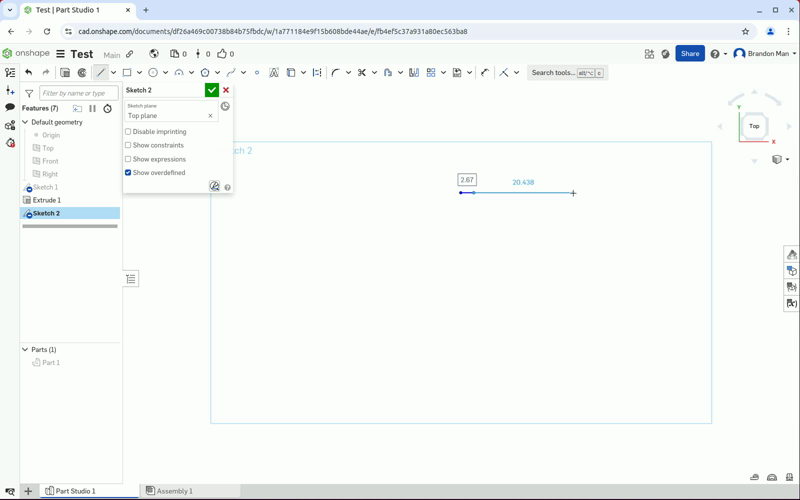
key_down(shift)
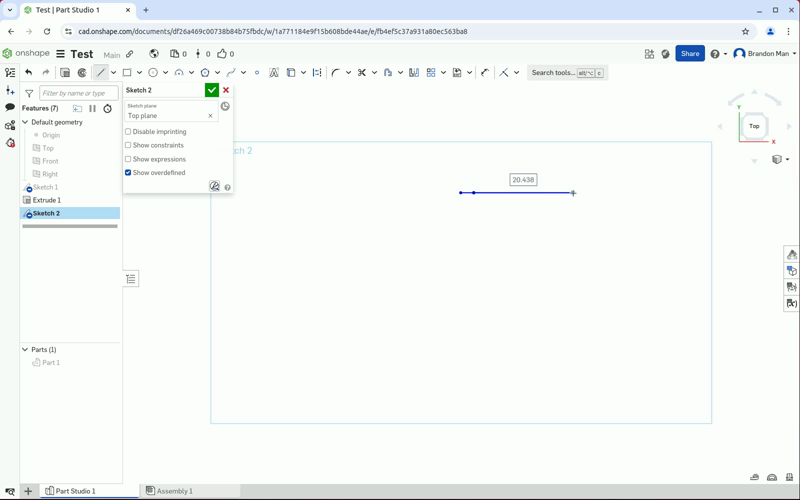
mouse_move(589, 192)
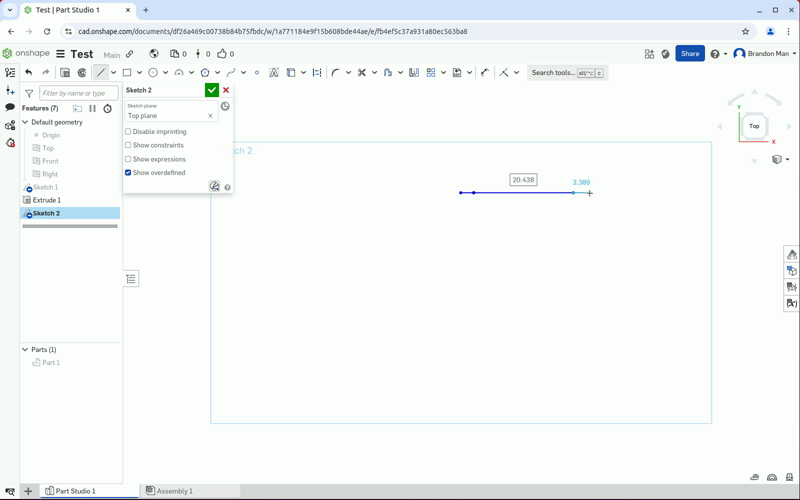
mouse_move(573, 179)
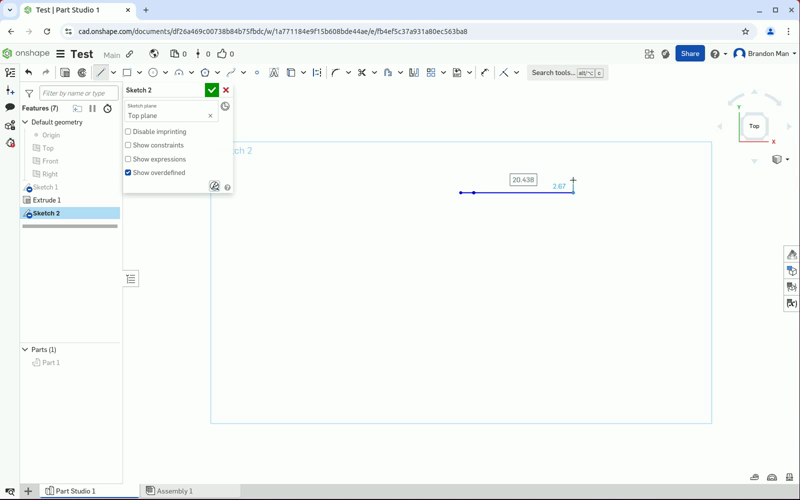
click(573, 179)
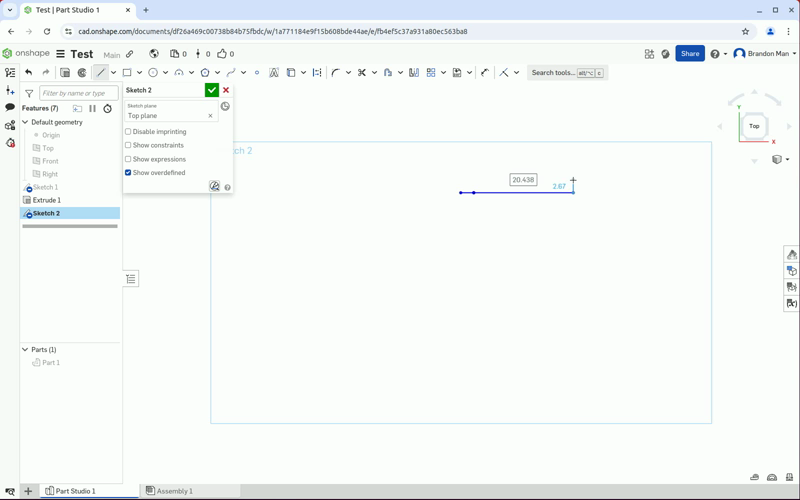
key_up(shift)
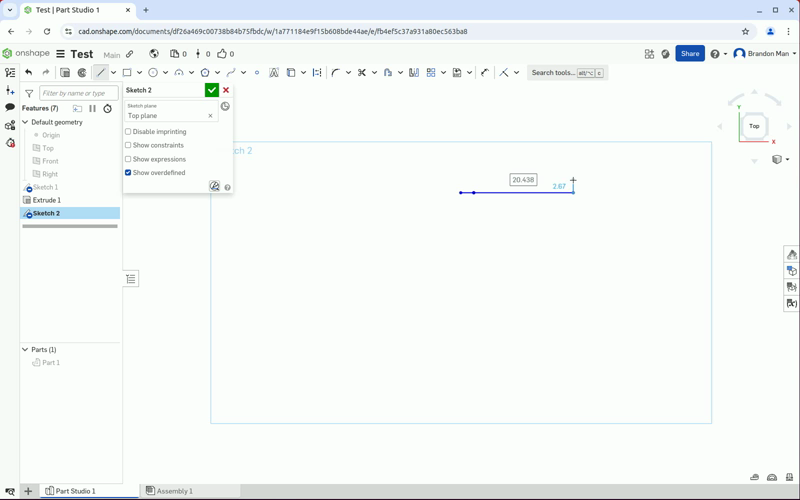
key_down(shift)
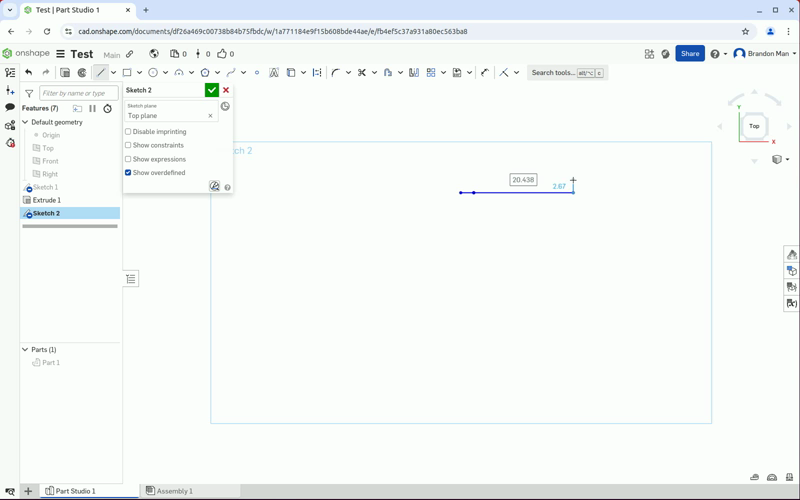
mouse_move(460, 179)
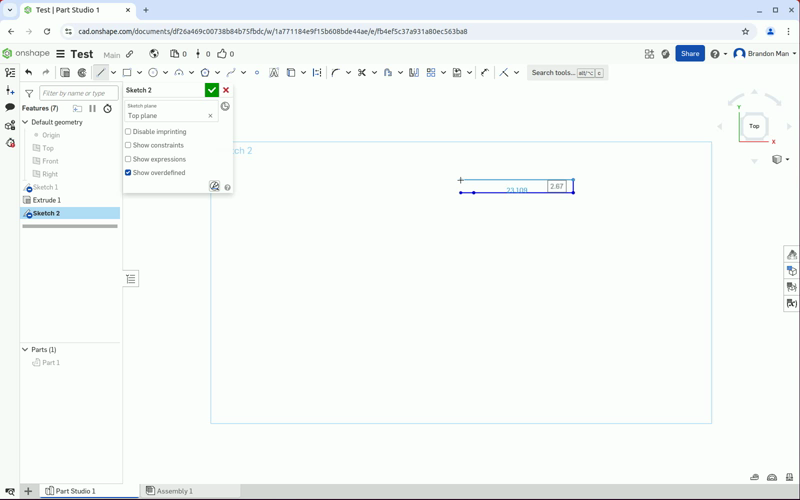
click(460, 179)
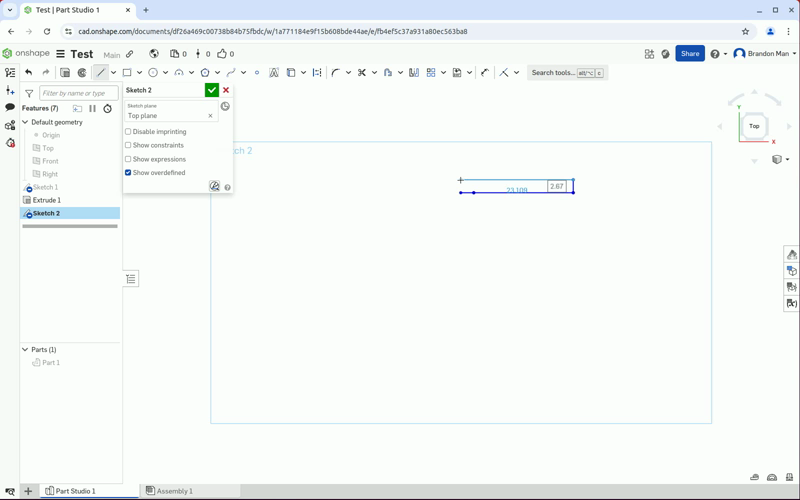
key_up(shift)
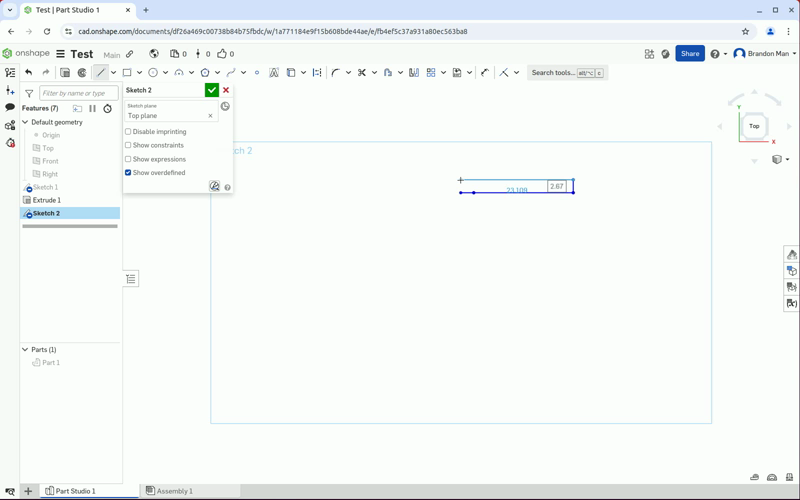
mouse_move(490, 179)
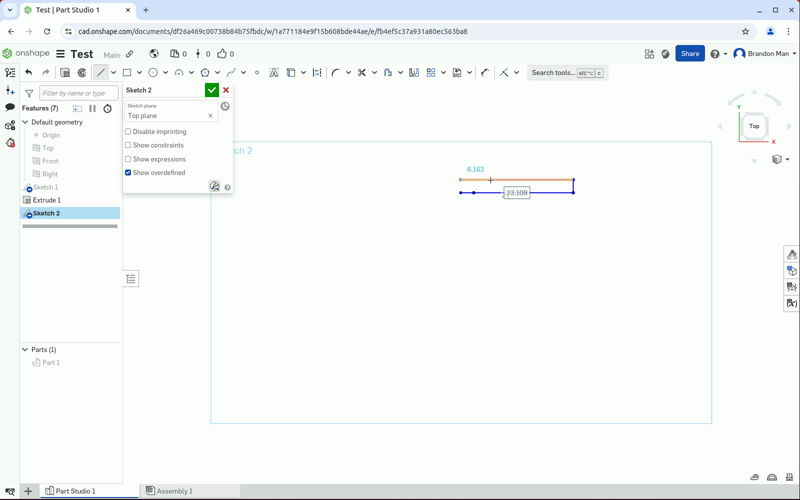
key_down(shift)
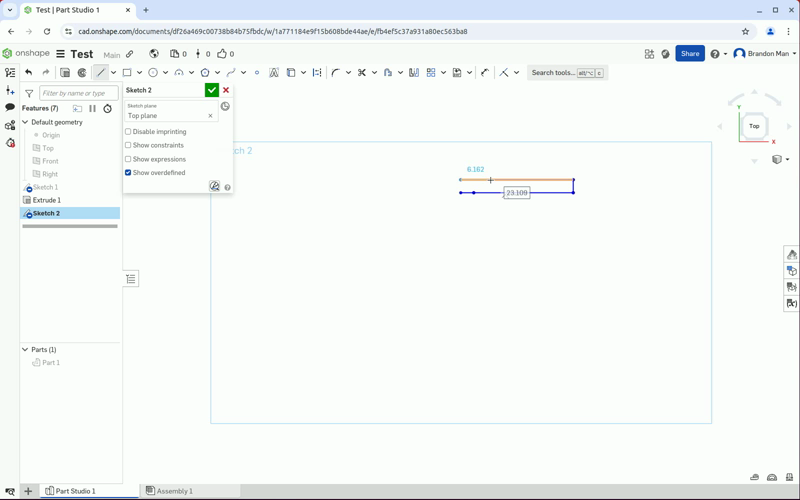
mouse_move(460, 192)
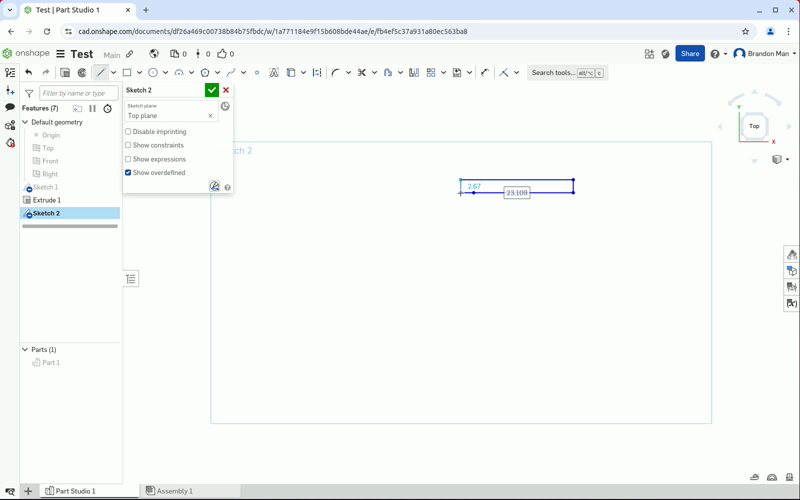
key_up(shift)
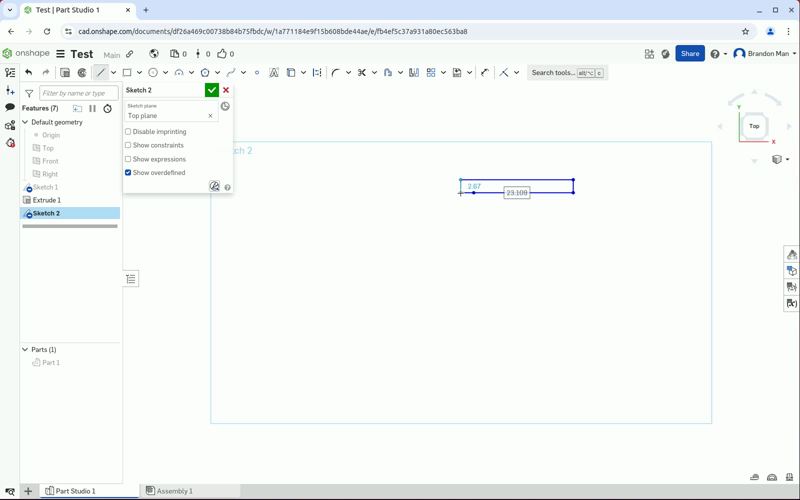
click(460, 192)
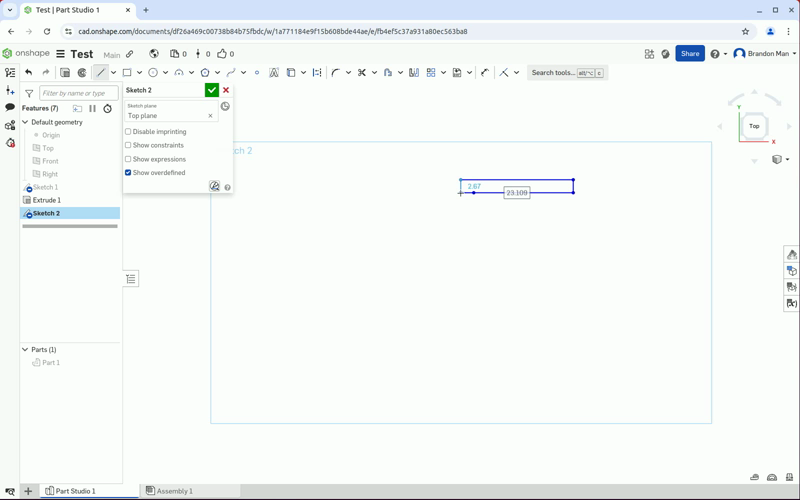
key(esc)
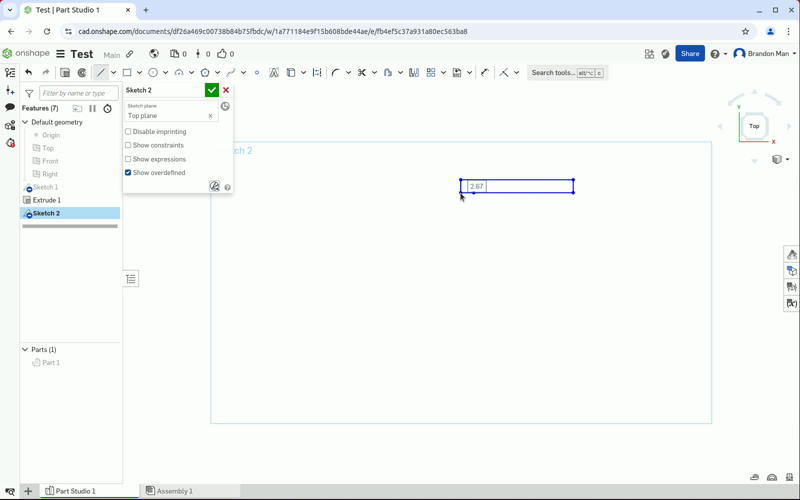
mouse_move(550, 190)
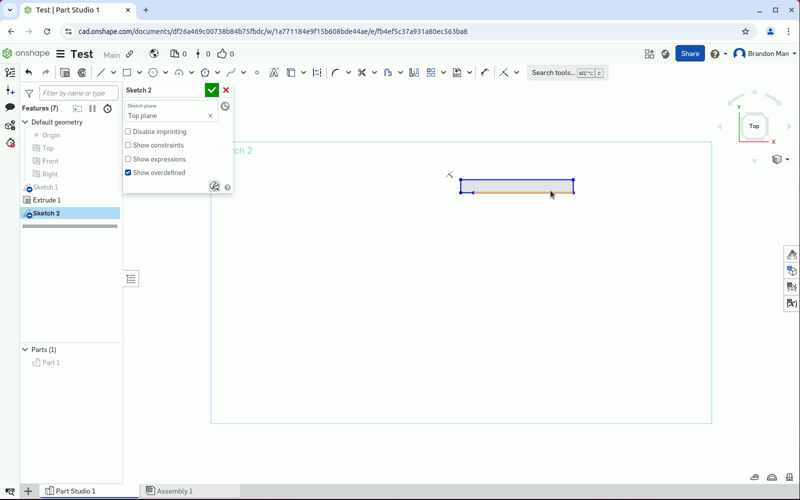
scroll(6)
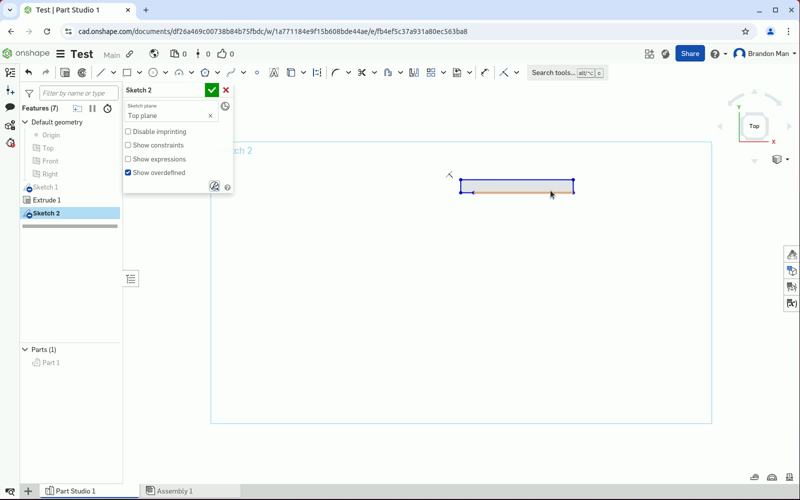
scroll(6)
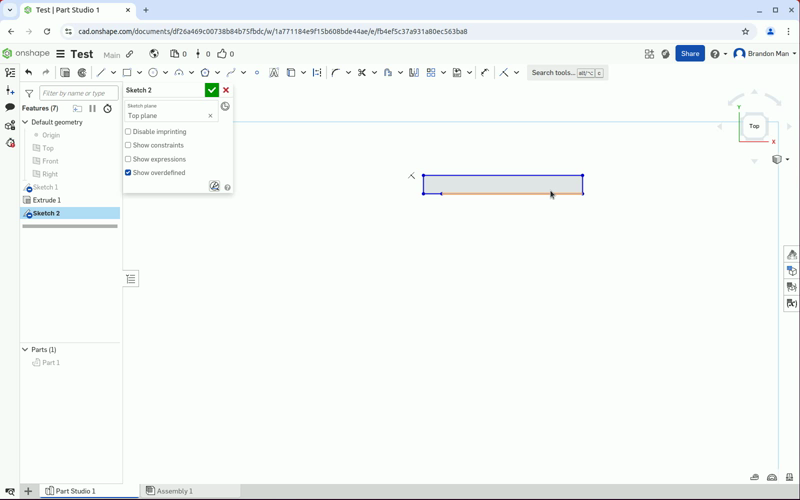
scroll(6)
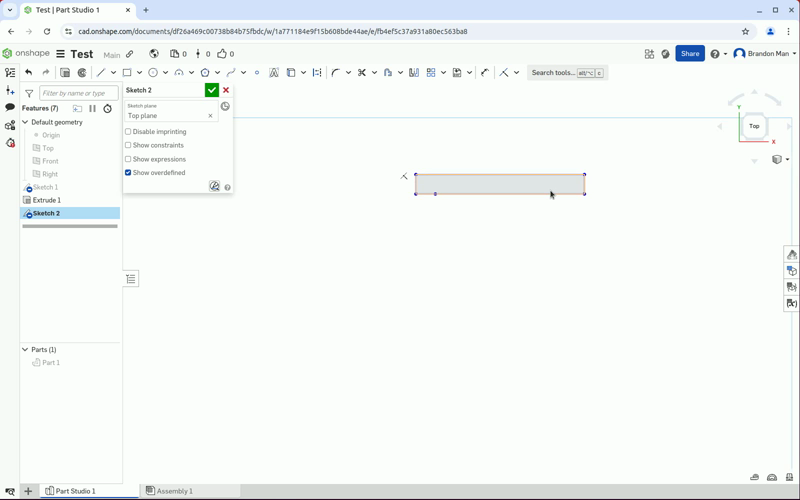
scroll(6)
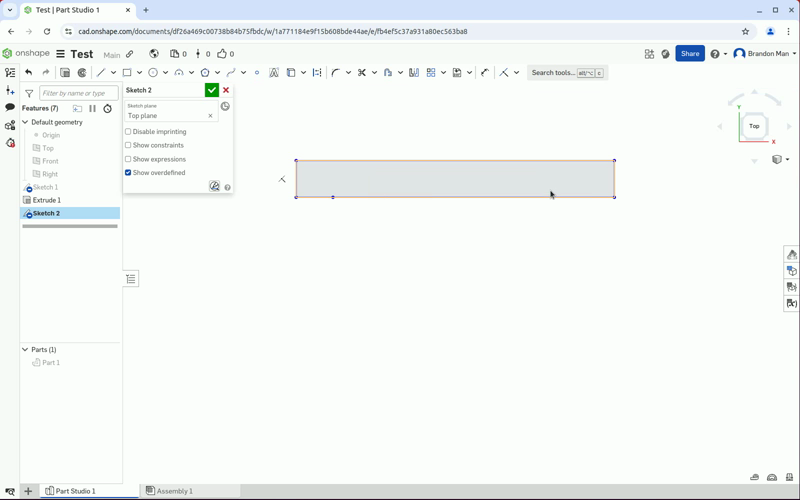
scroll(6)
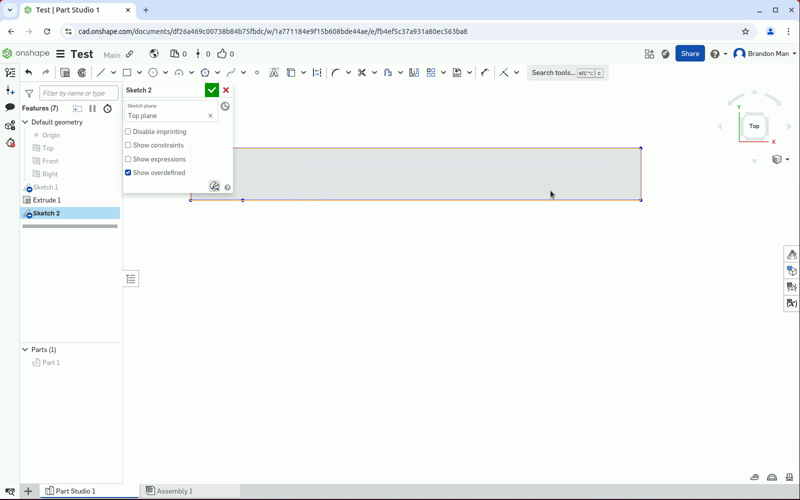
scroll(6)
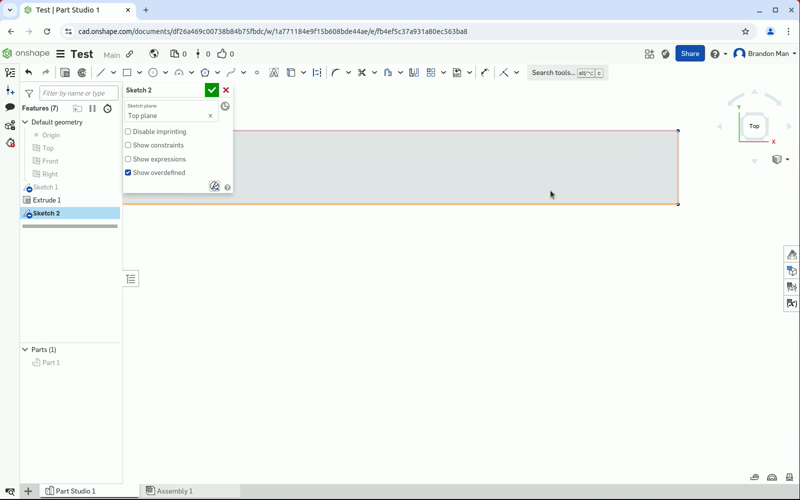
scroll(6)
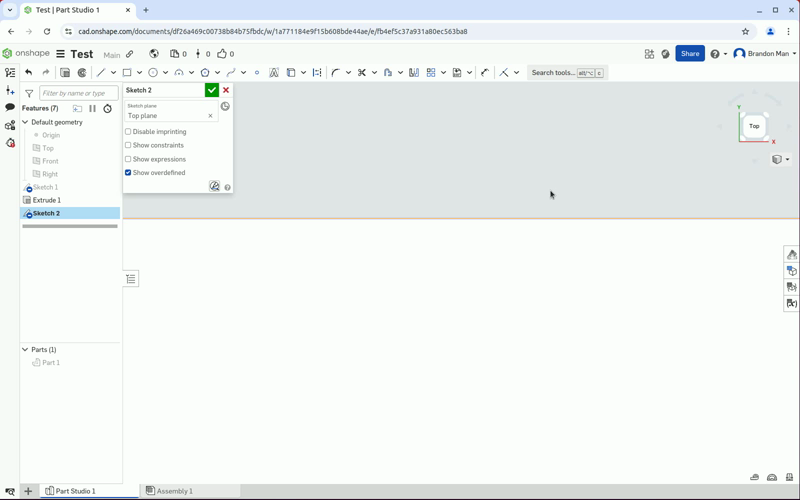
click(550, 190)
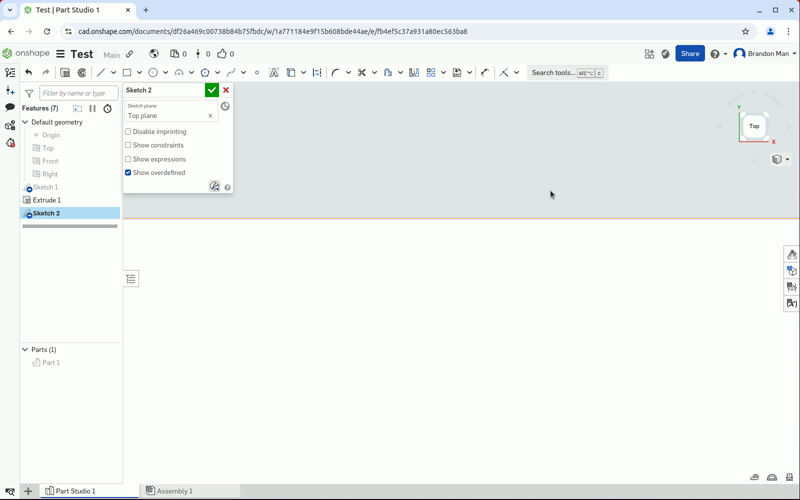
scroll(-6)
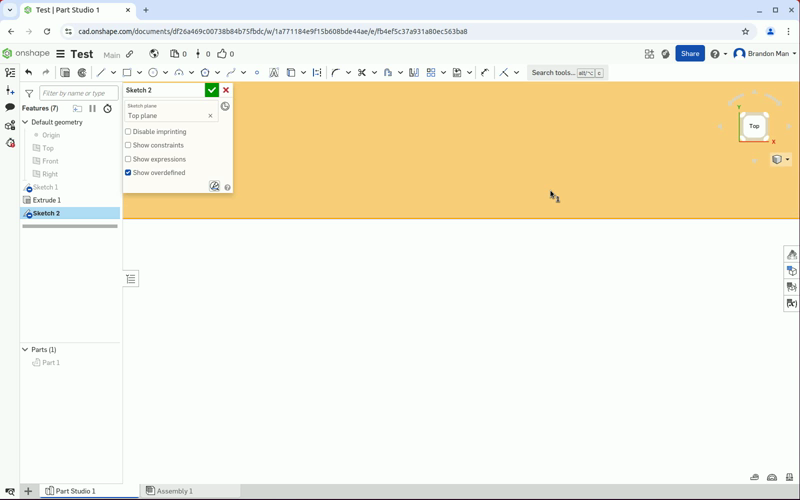
scroll(-6)
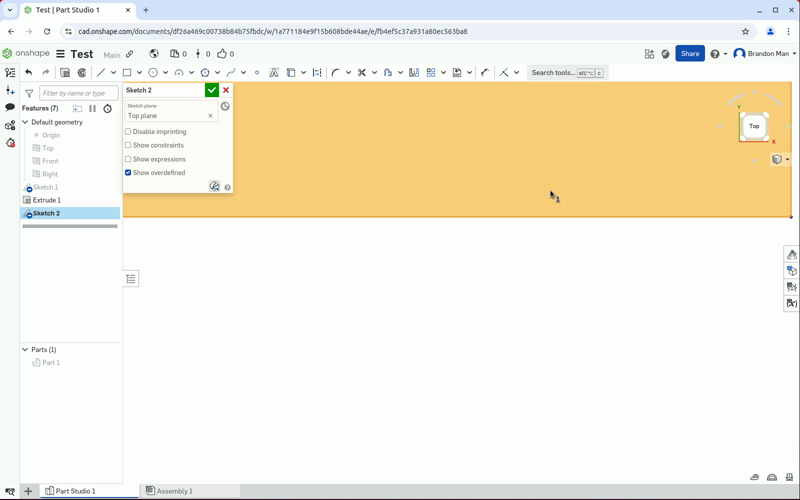
scroll(-6)
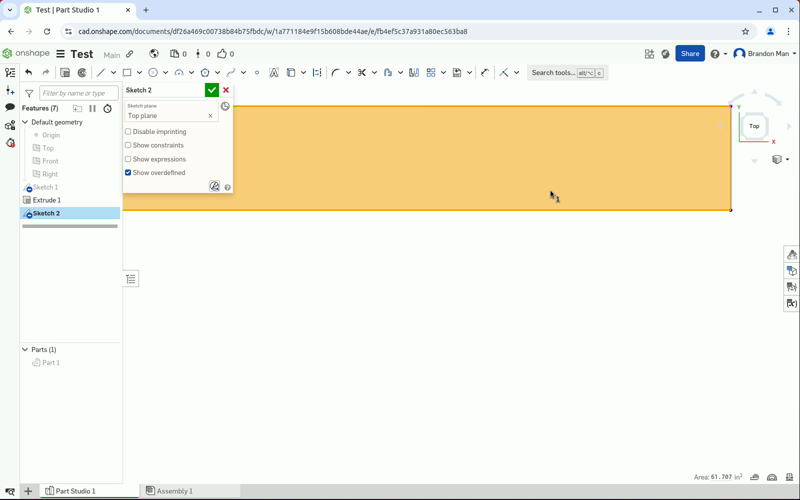
scroll(-6)
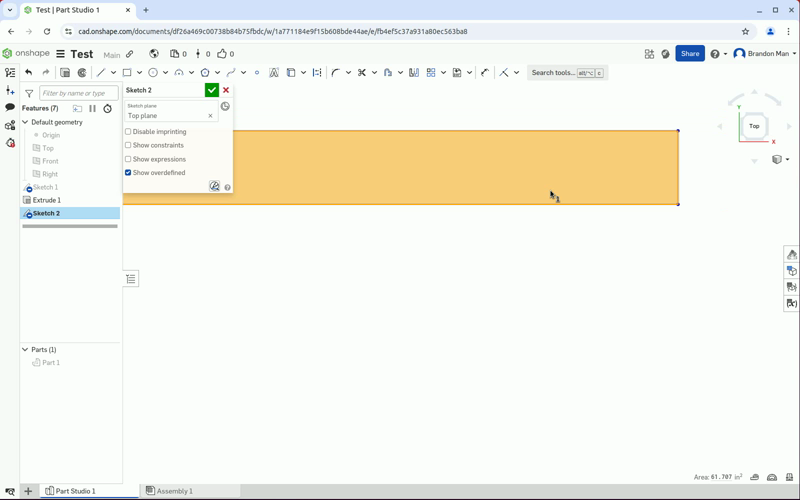
scroll(-6)
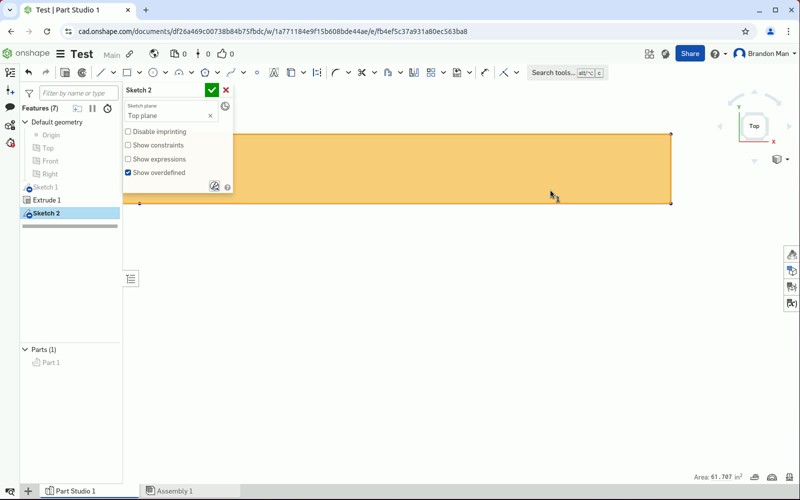
scroll(-6)
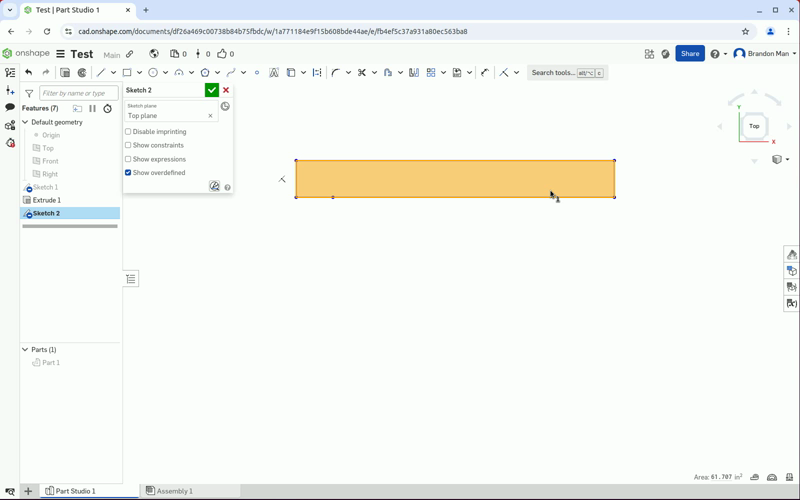
scroll(-6)
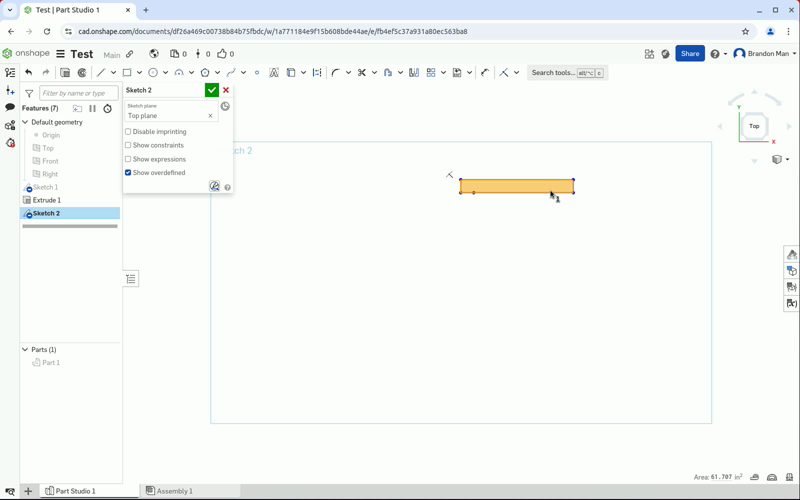
mouse_move(73, 352)
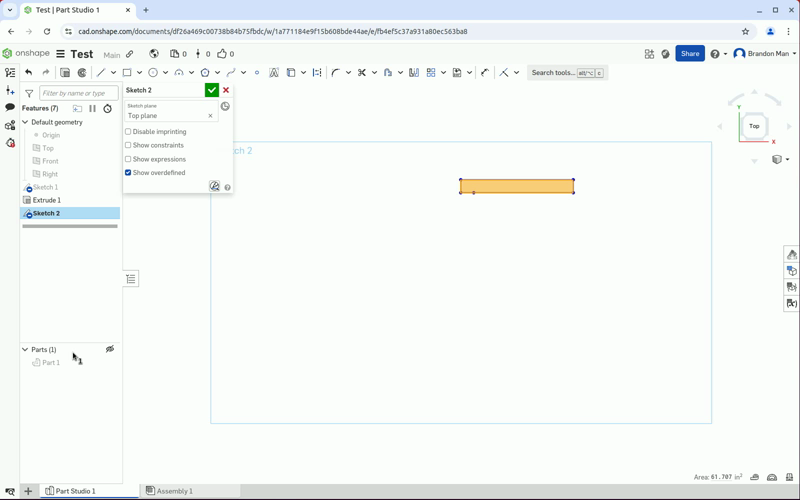
key(shift+y)
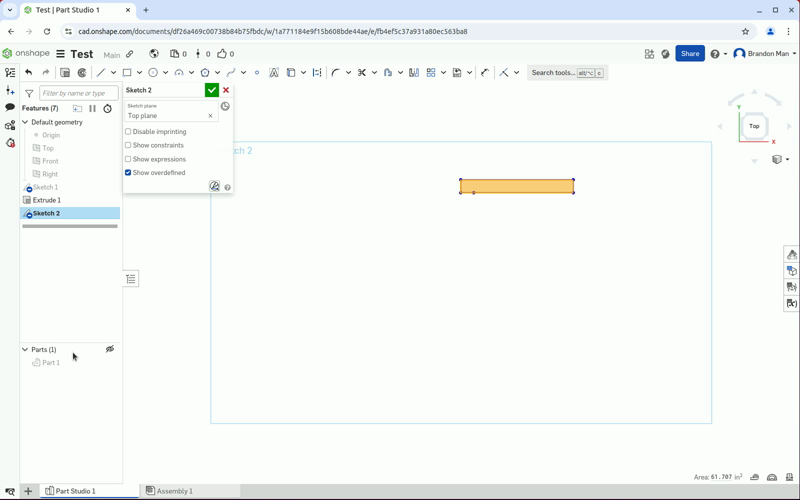
key(shift+e)
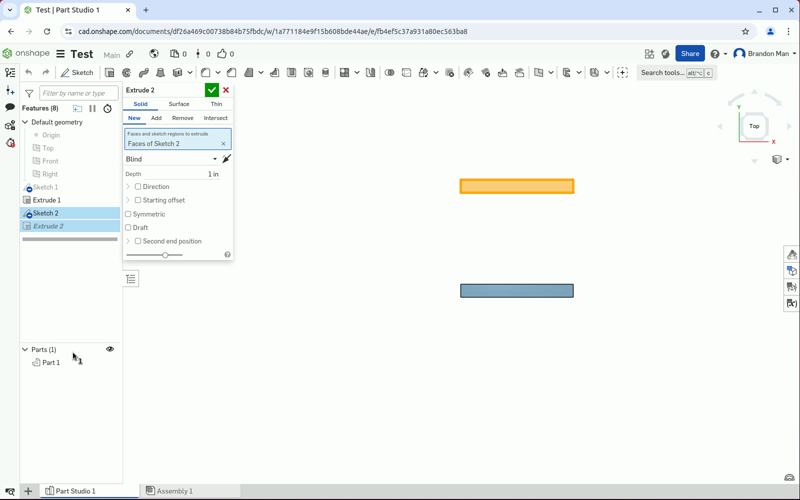
mouse_move(143, 106)
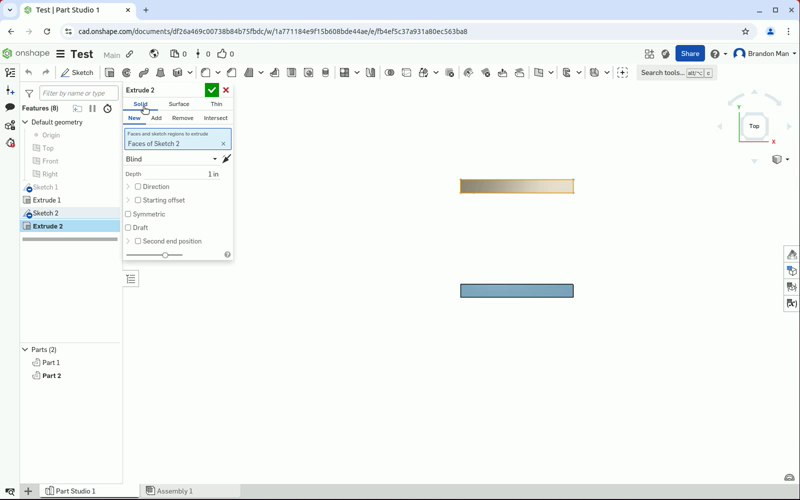
click(143, 106)
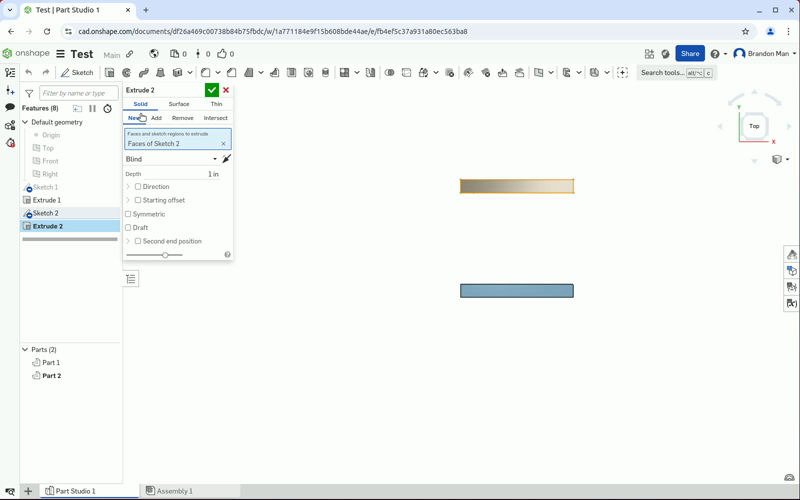
mouse_move(137, 120)
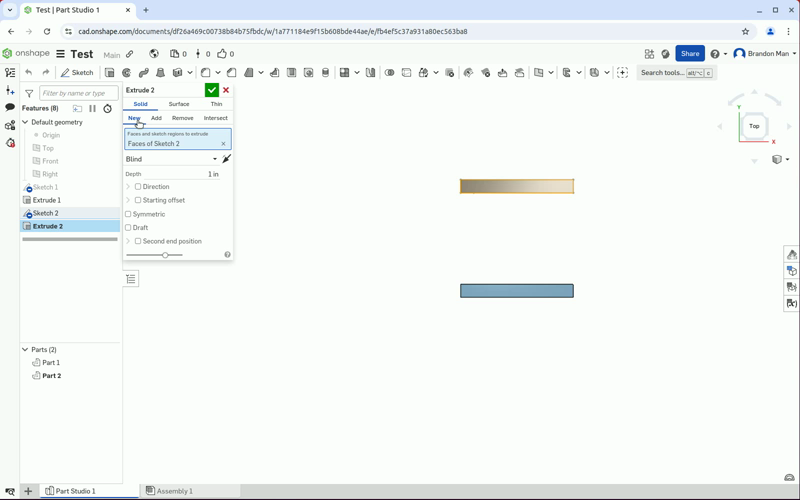
click(137, 120)
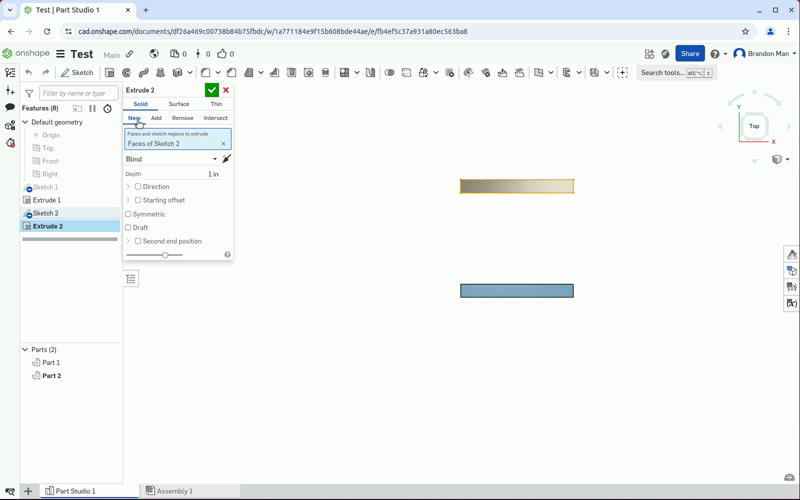
key(tab, 4)
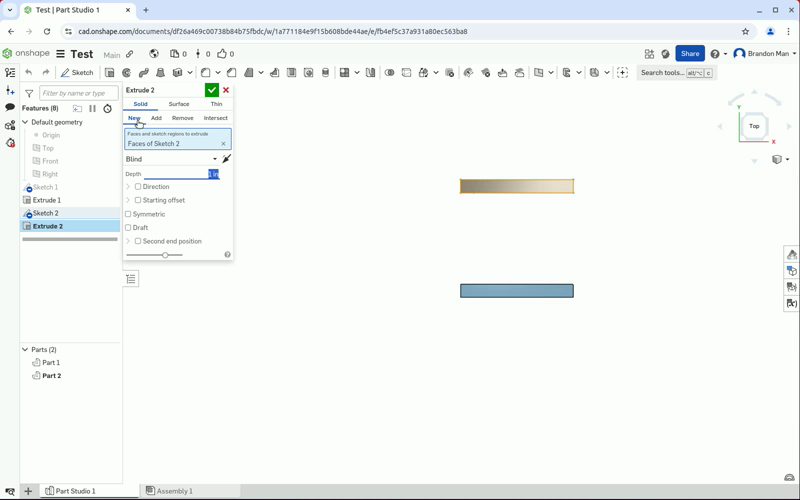
text(13.961)
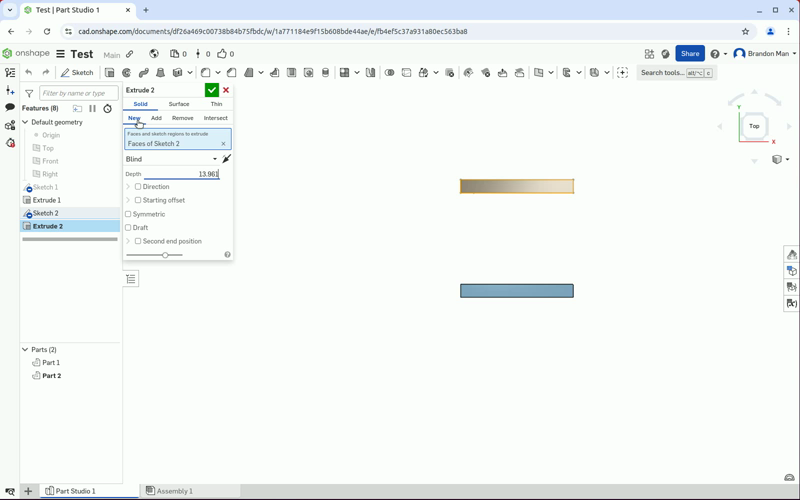
key(enter)
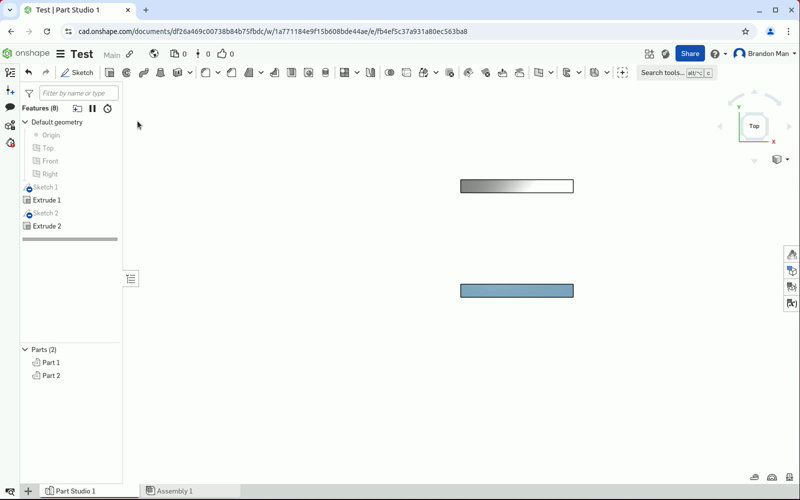
key(shift+h)
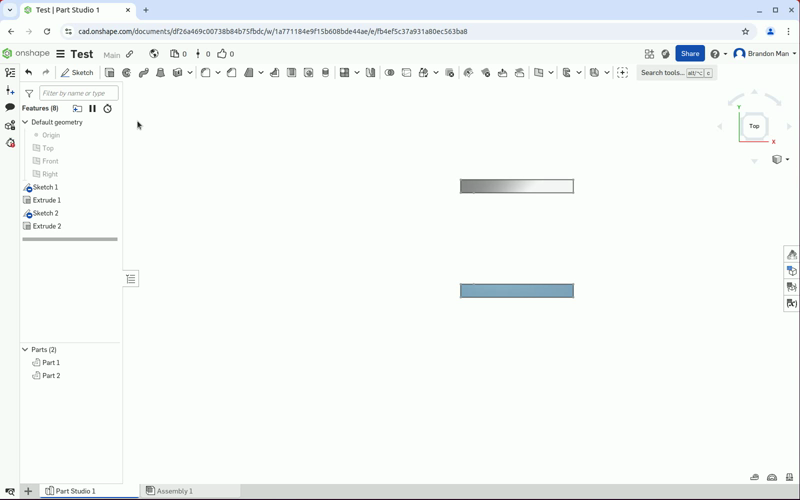
key(shift+h)
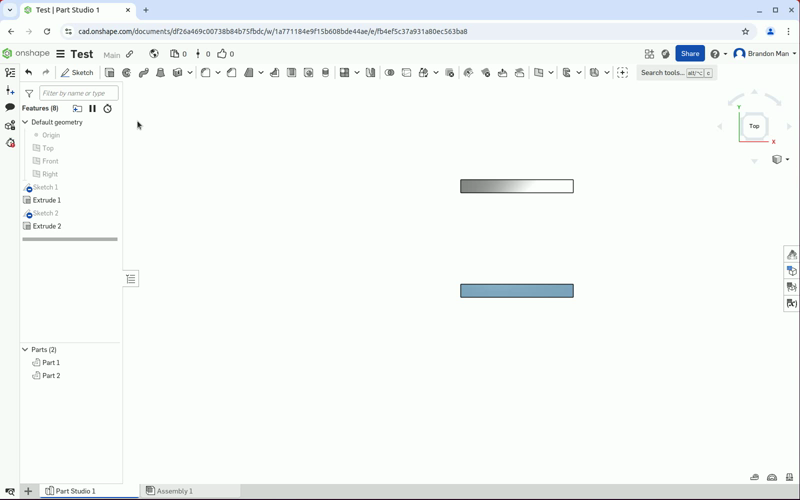
mouse_move(73, 189)
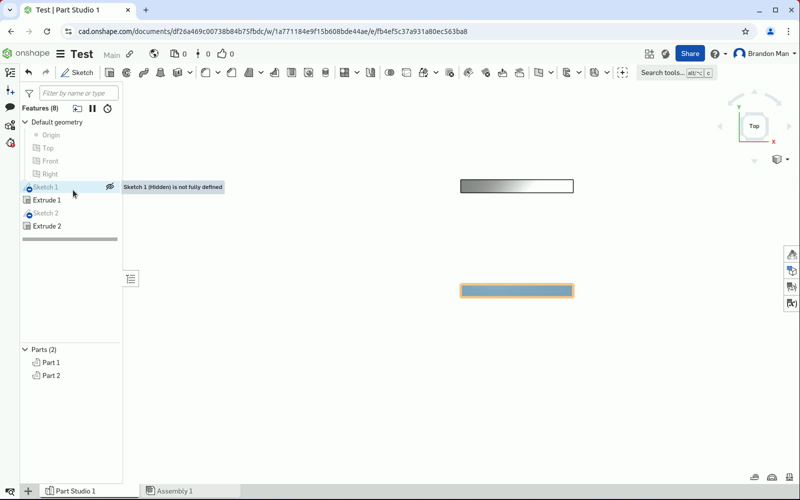
click(73, 189)
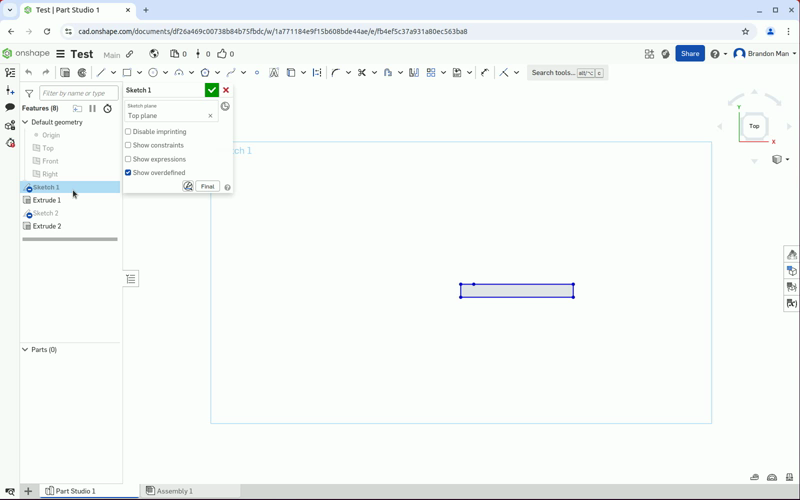
mouse_move(229, 92)
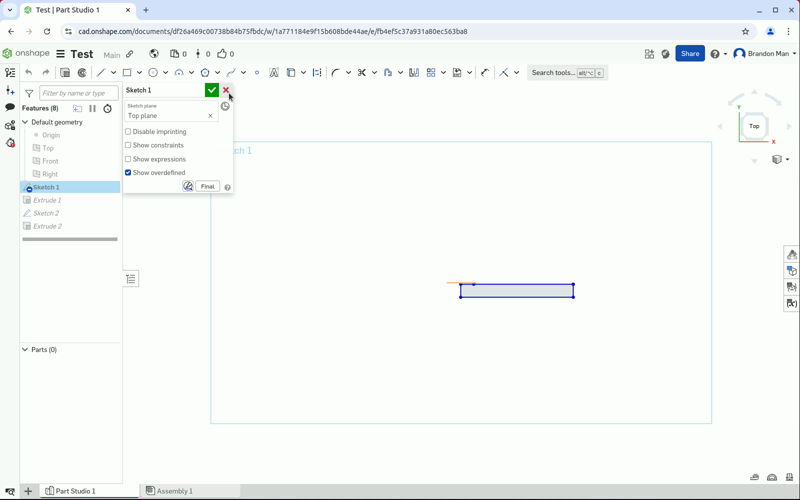
click(229, 92)
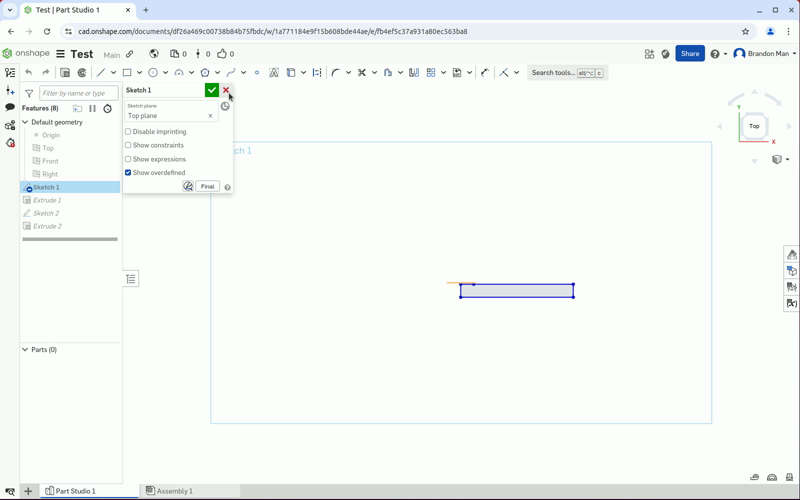
key(shift+s)
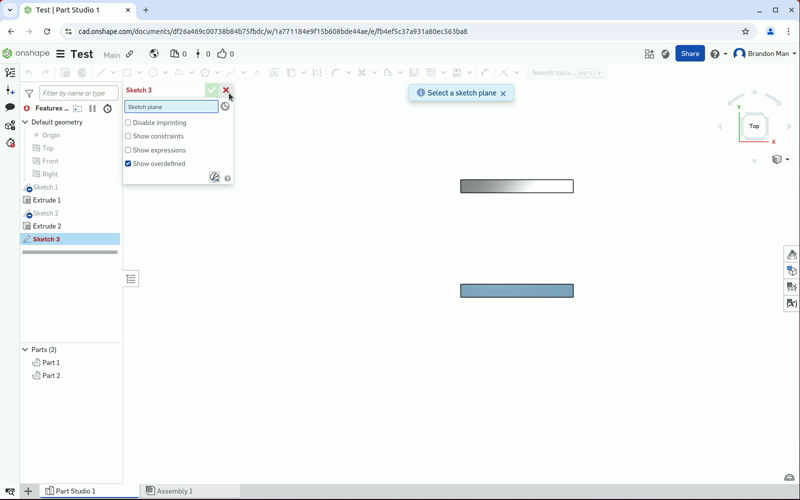
mouse_move(73, 150)
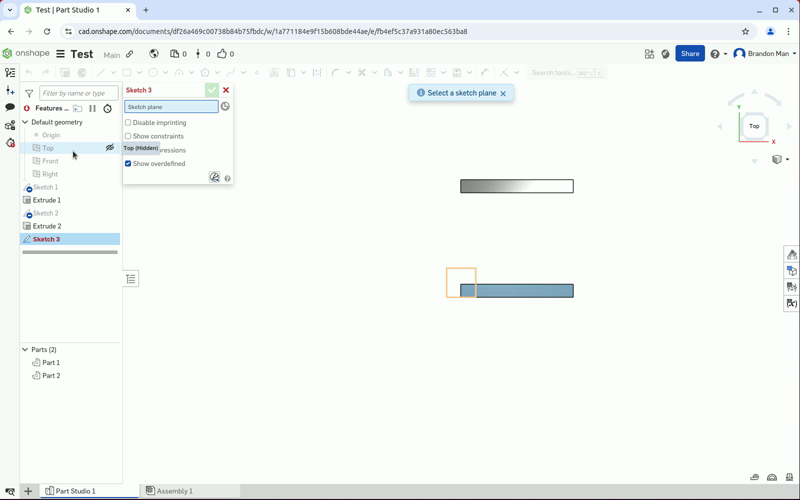
click(73, 150)
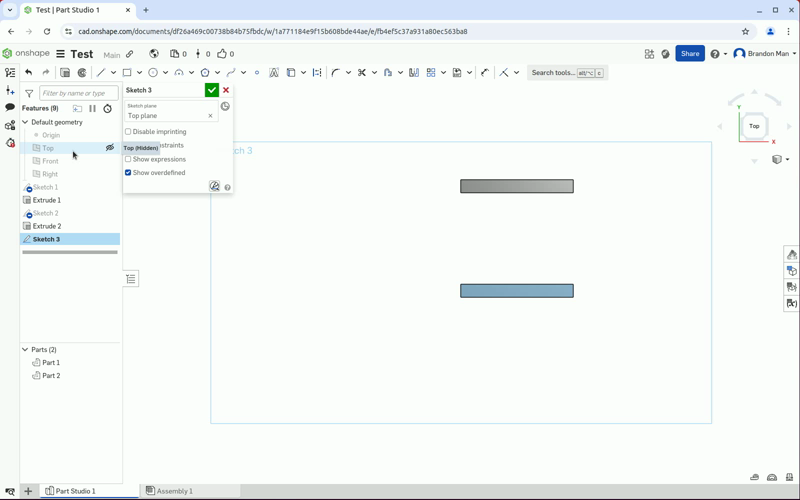
mouse_move(73, 352)
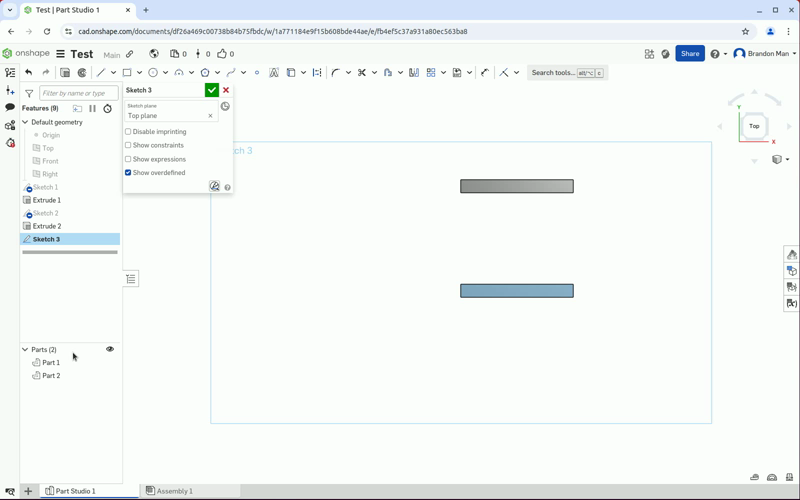
key(y)
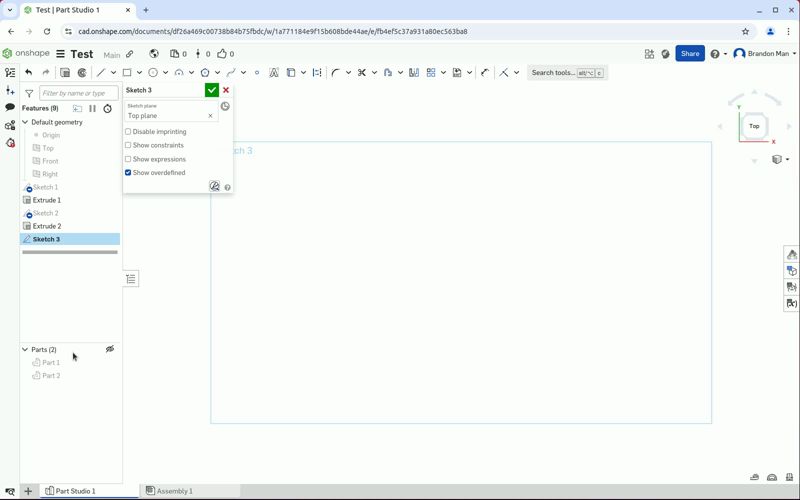
key(l)
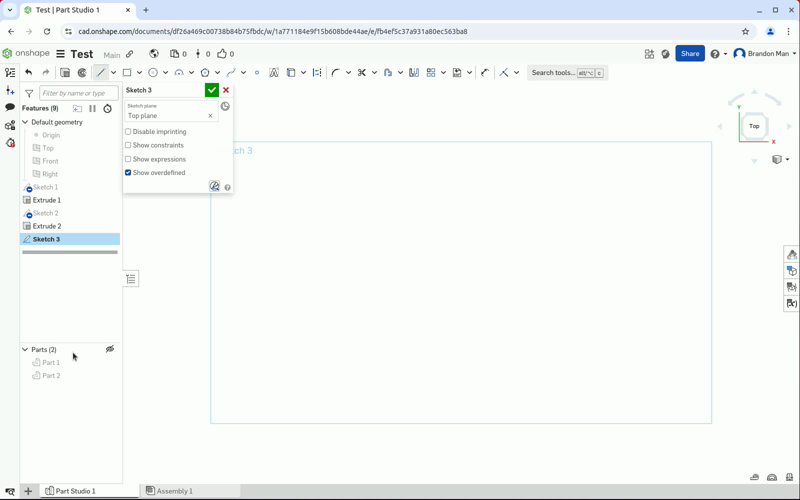
key_down(shift)
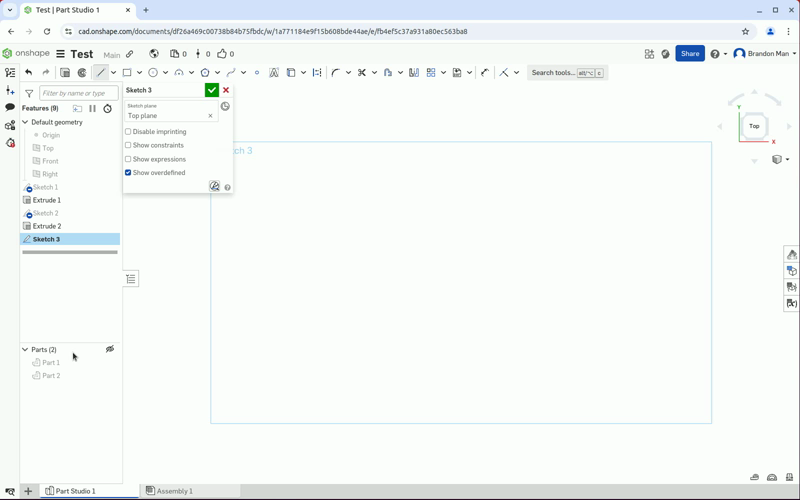
mouse_move(460, 282)
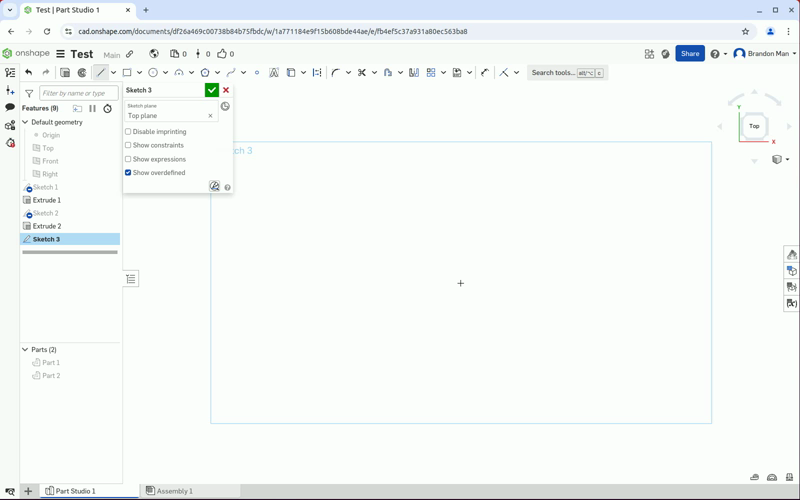
click(460, 282)
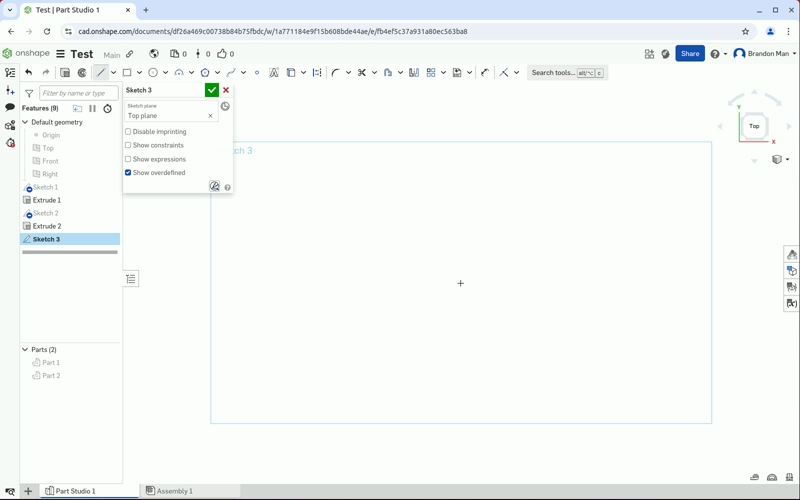
key_up(shift)
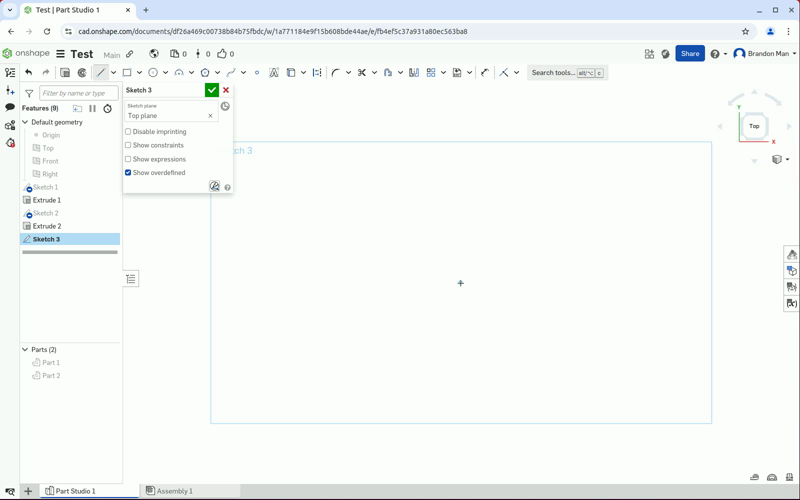
key_down(shift)
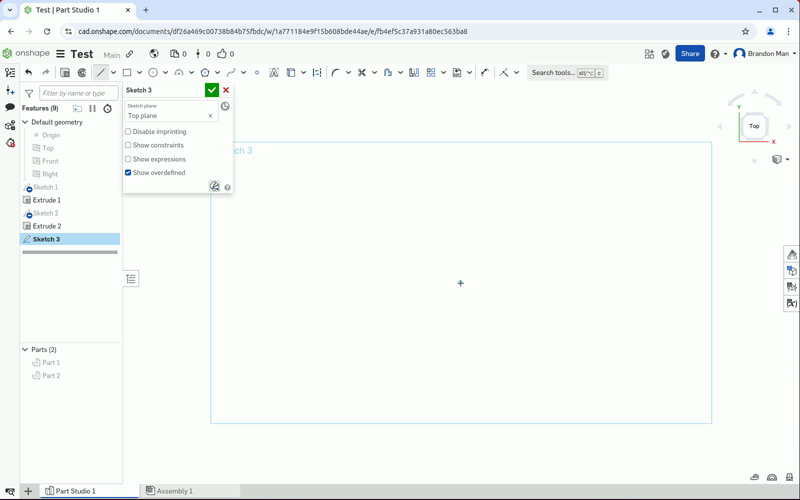
mouse_move(490, 282)
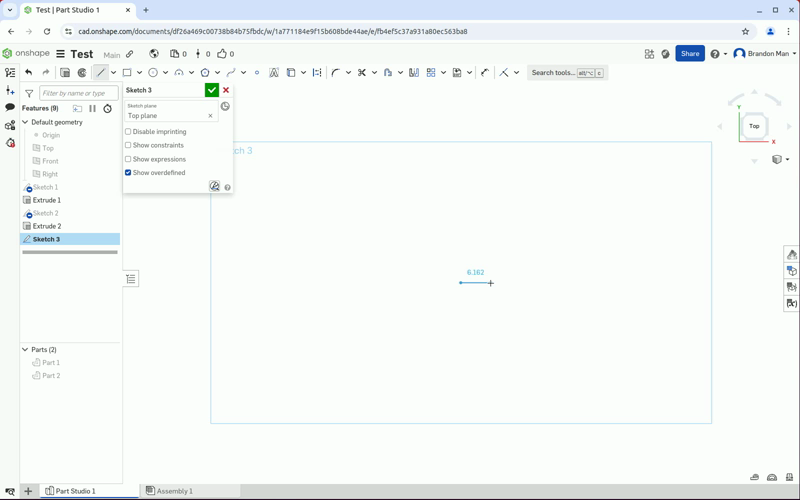
mouse_move(474, 282)
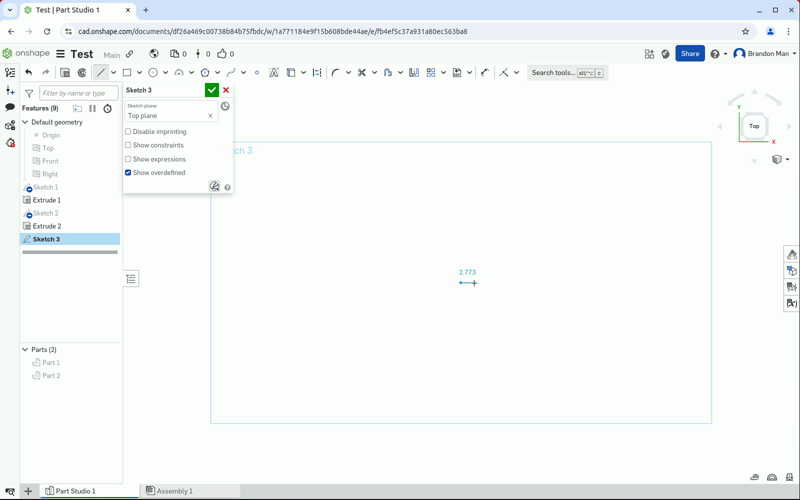
click(474, 282)
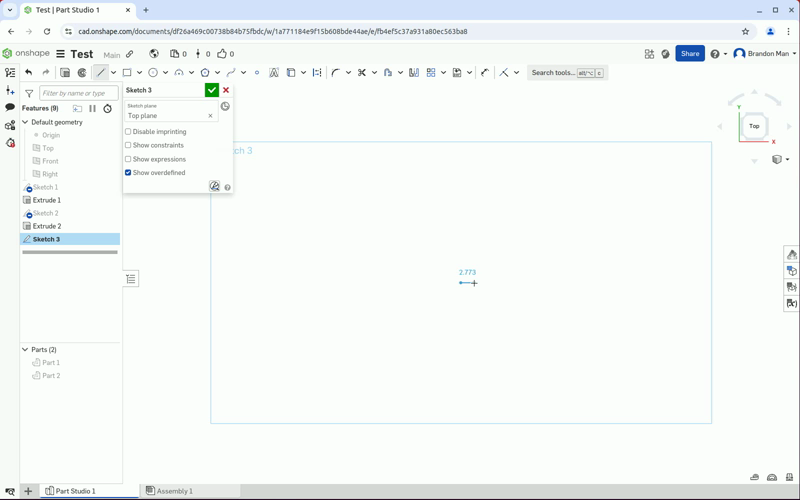
key_up(shift)
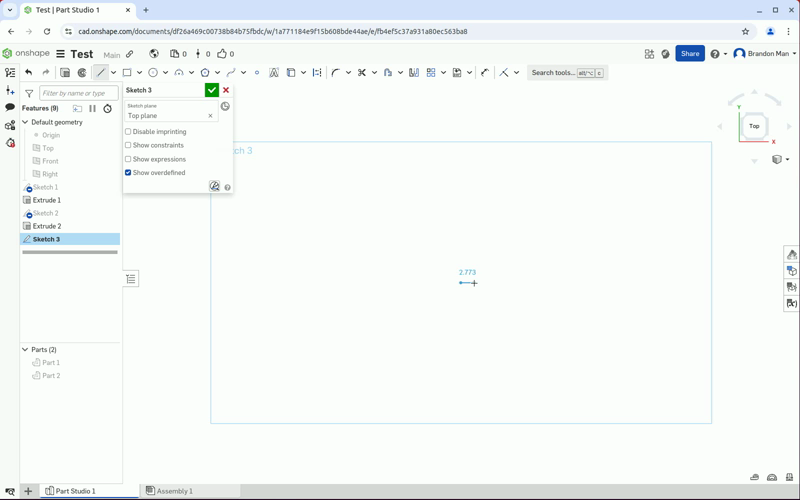
key_down(shift)
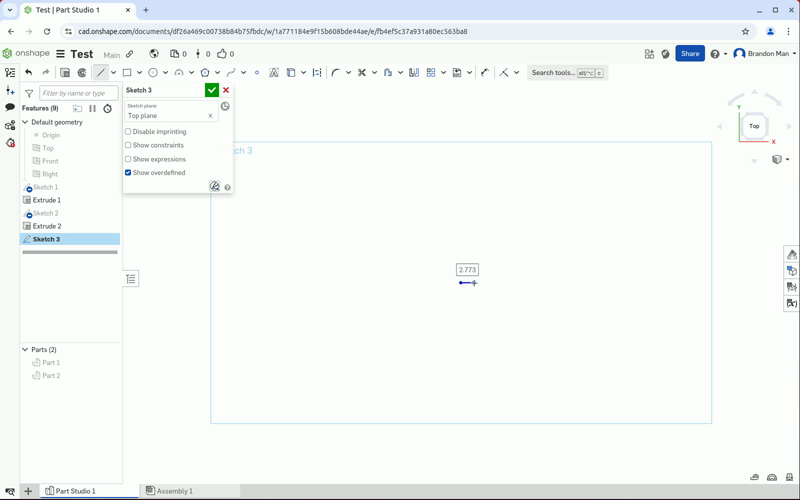
mouse_move(474, 192)
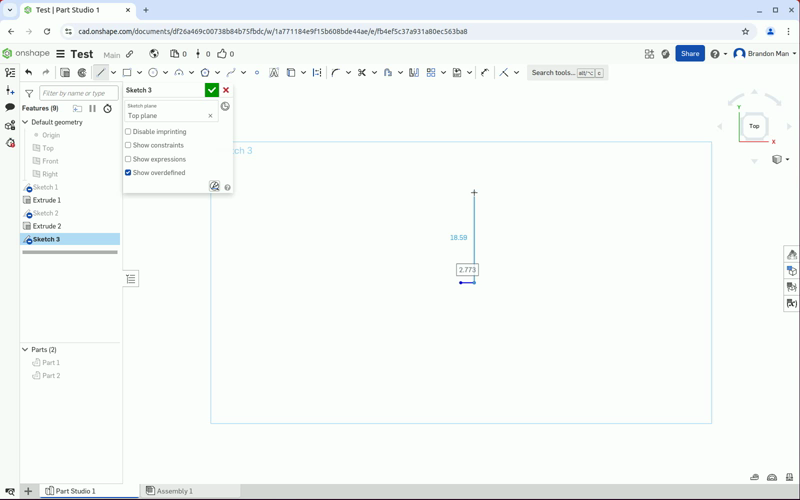
click(474, 192)
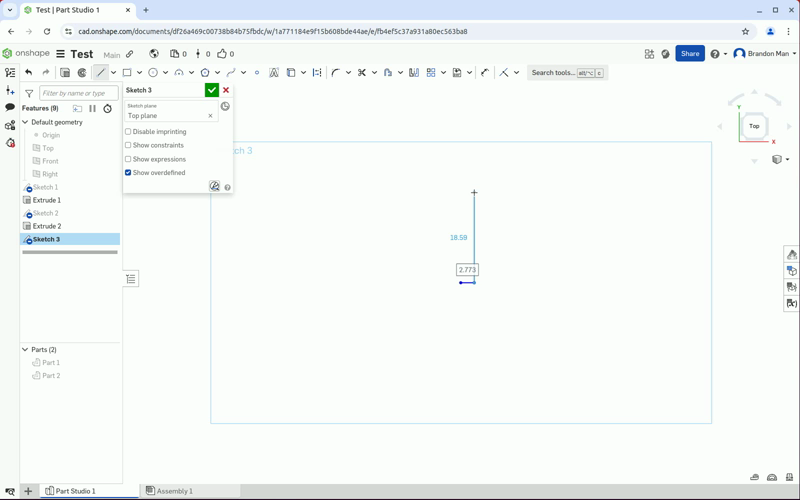
key_up(shift)
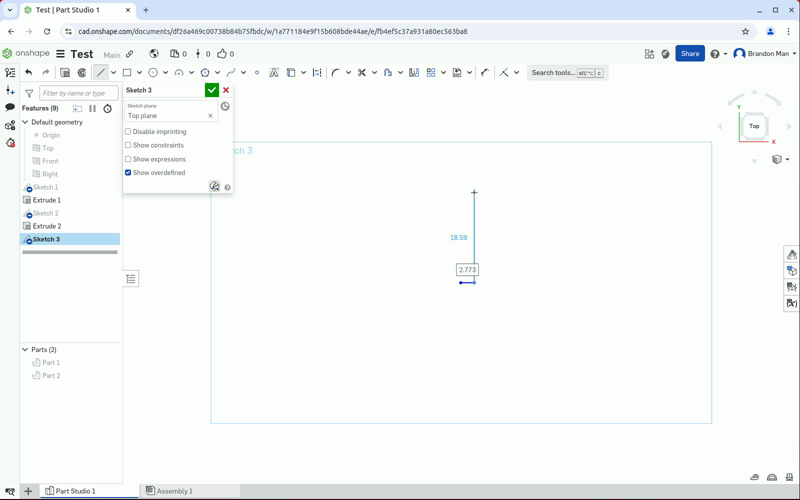
key_down(shift)
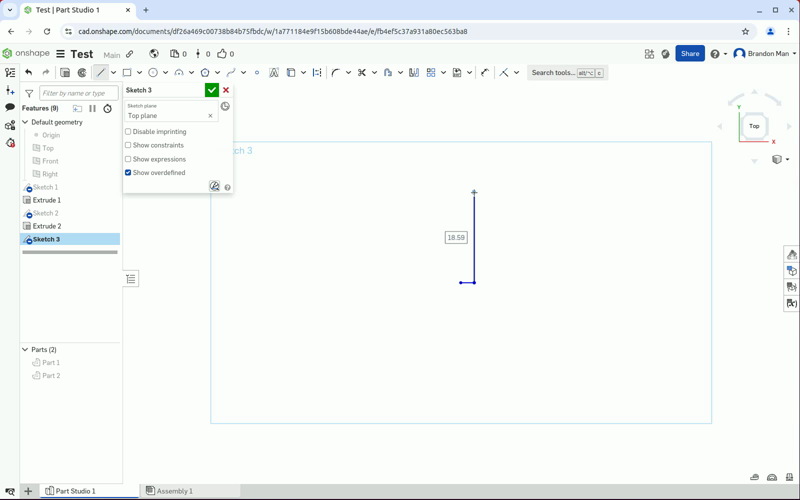
mouse_move(504, 192)
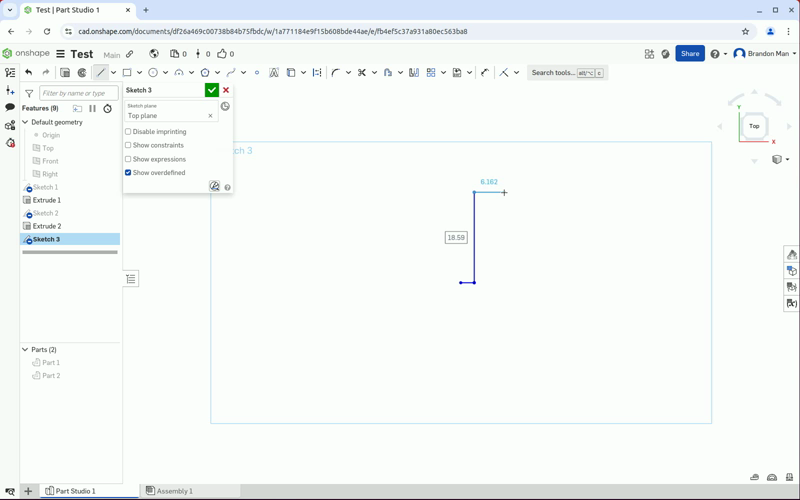
mouse_move(460, 192)
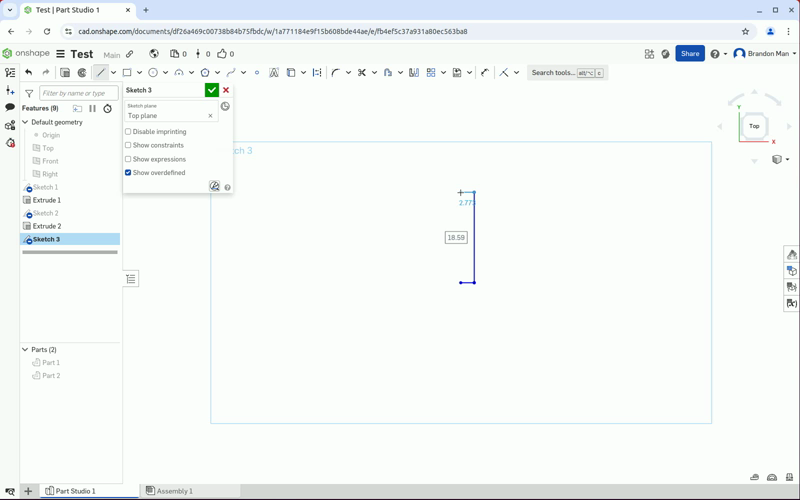
click(460, 192)
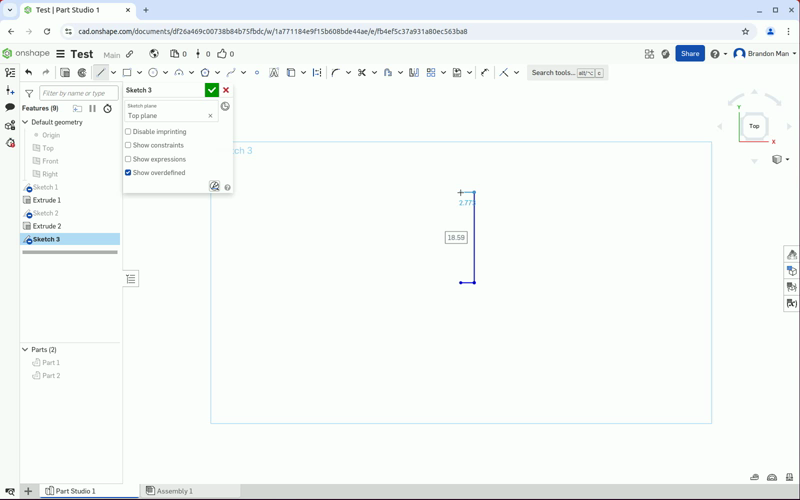
key_up(shift)
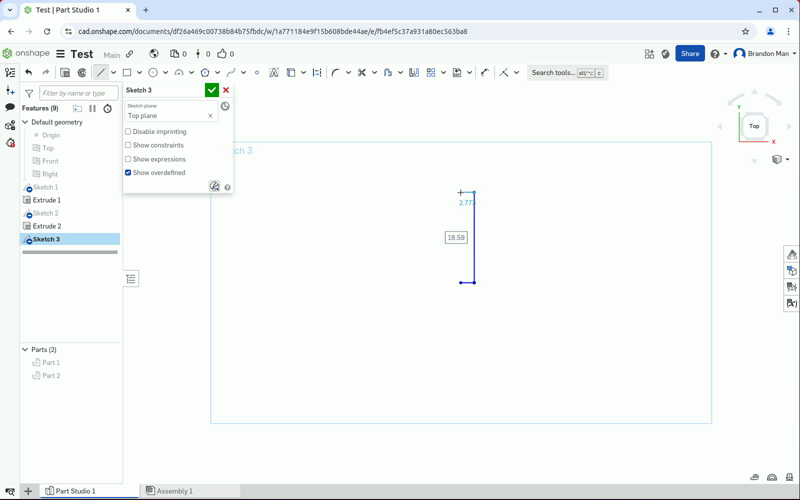
key_down(shift)
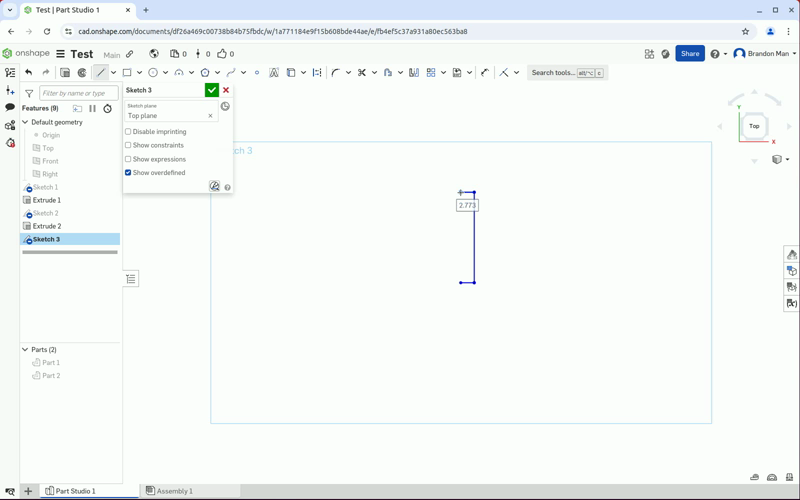
mouse_move(460, 282)
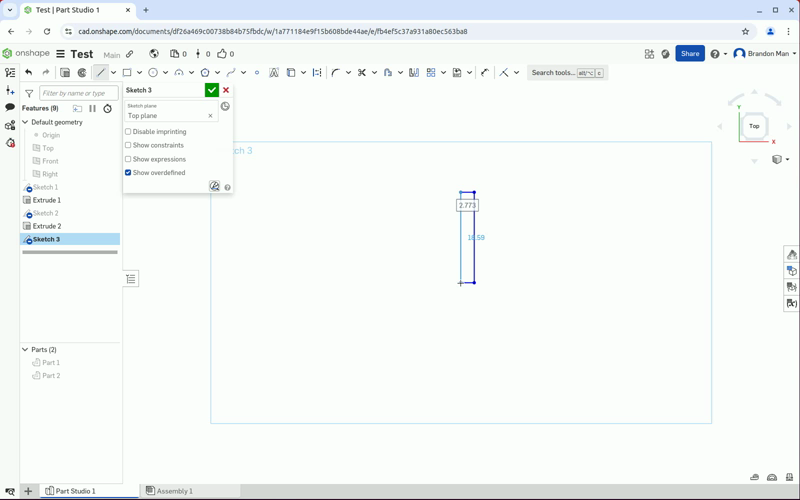
key_up(shift)
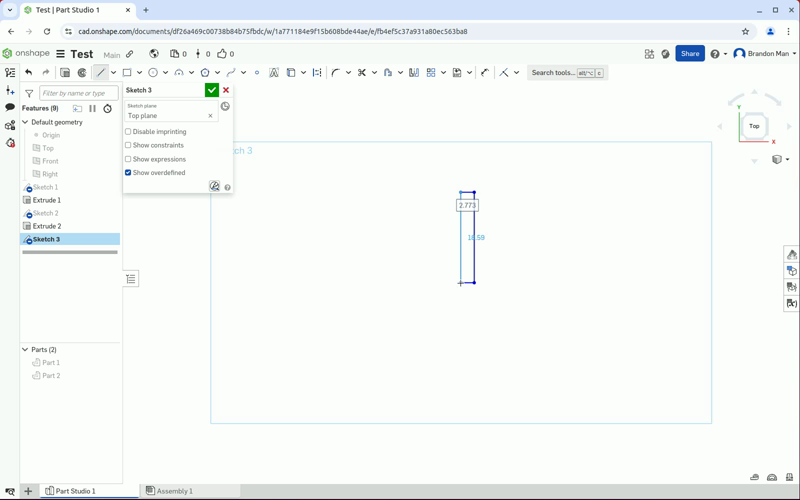
click(460, 282)
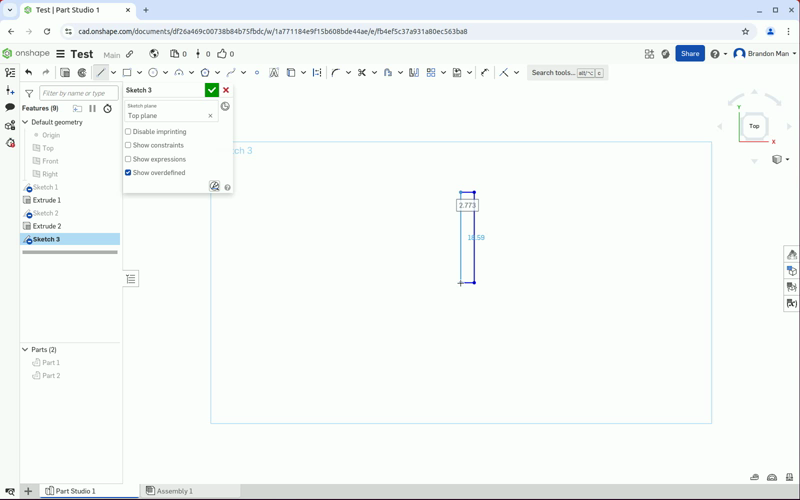
key(esc)
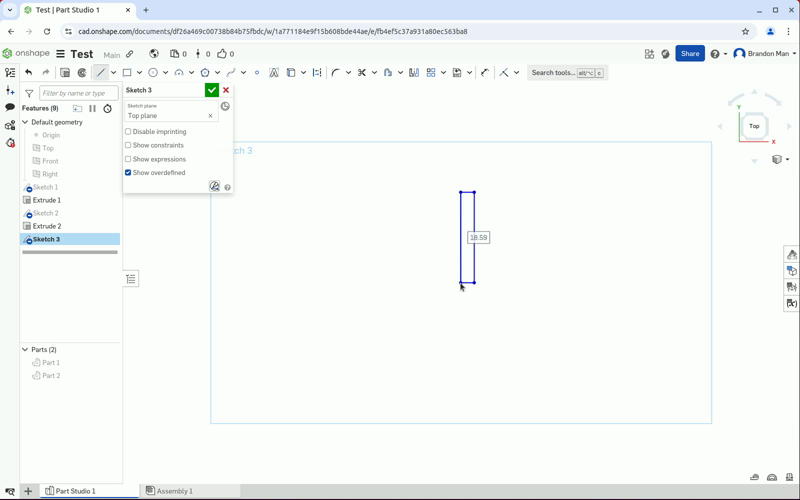
mouse_move(468, 198)
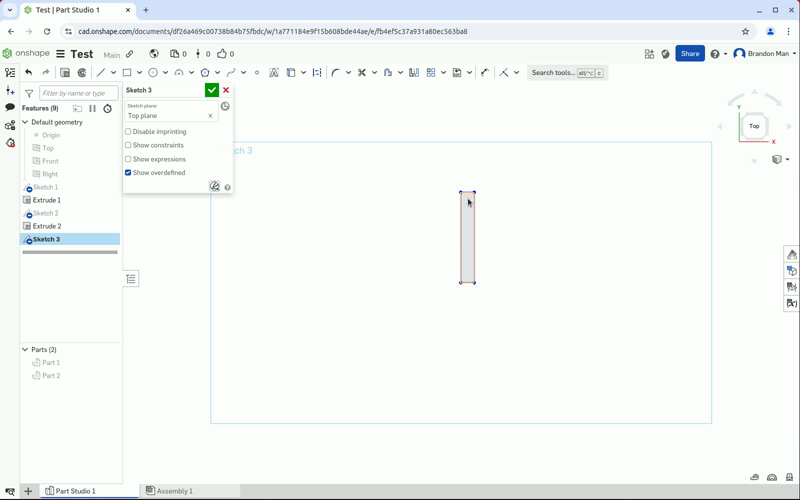
scroll(6)
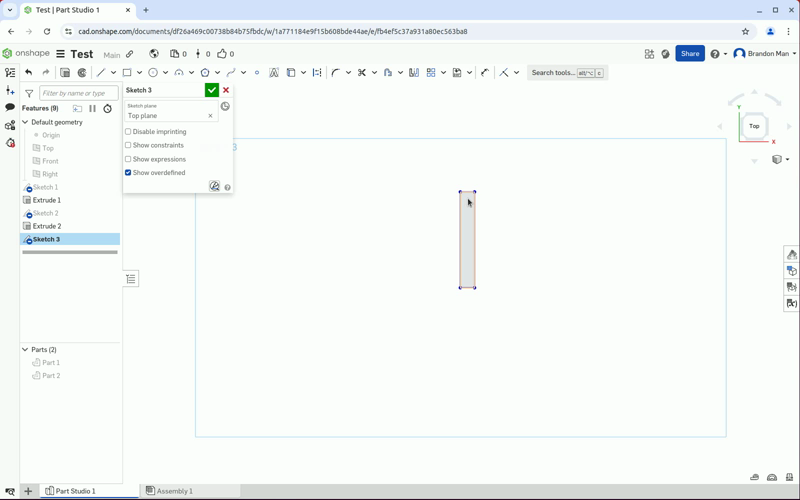
scroll(6)
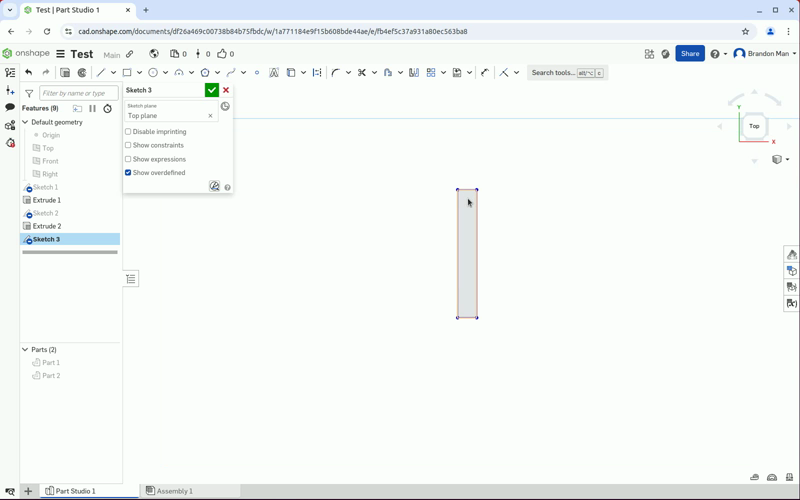
scroll(6)
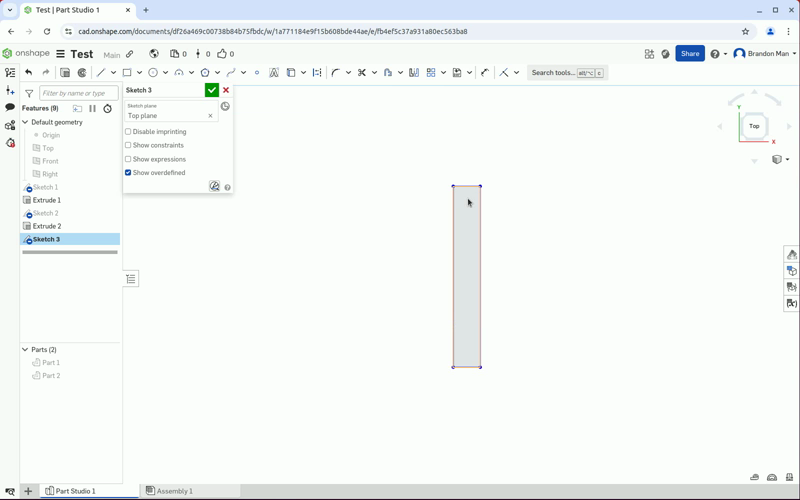
scroll(6)
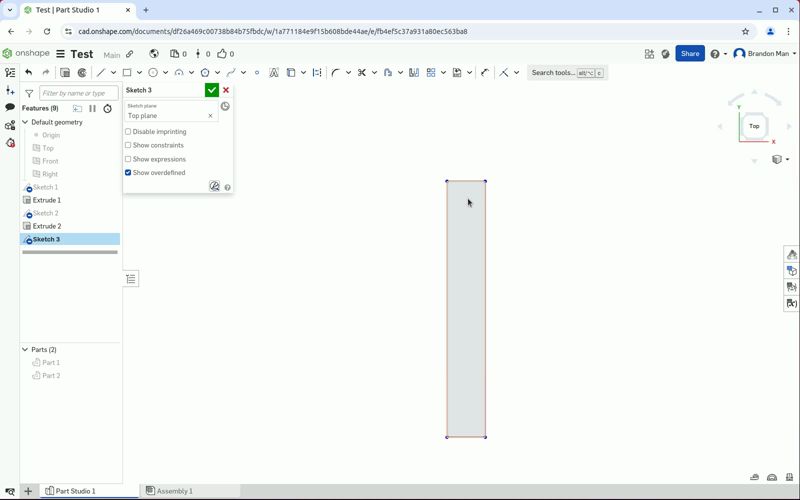
scroll(6)
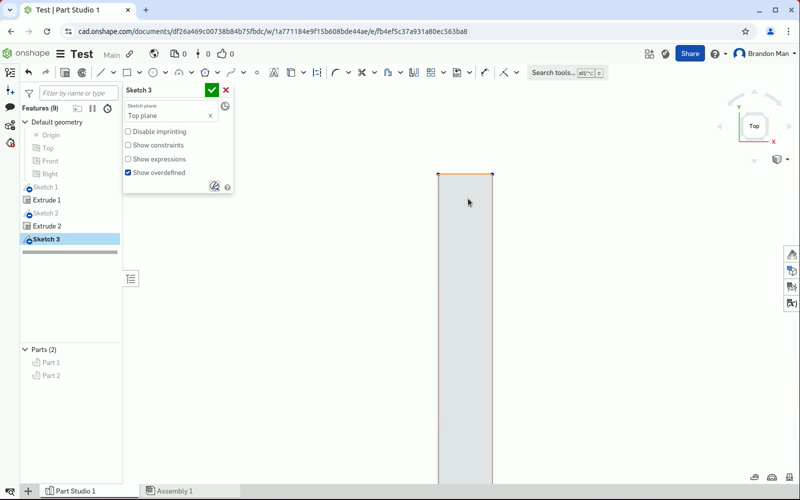
scroll(6)
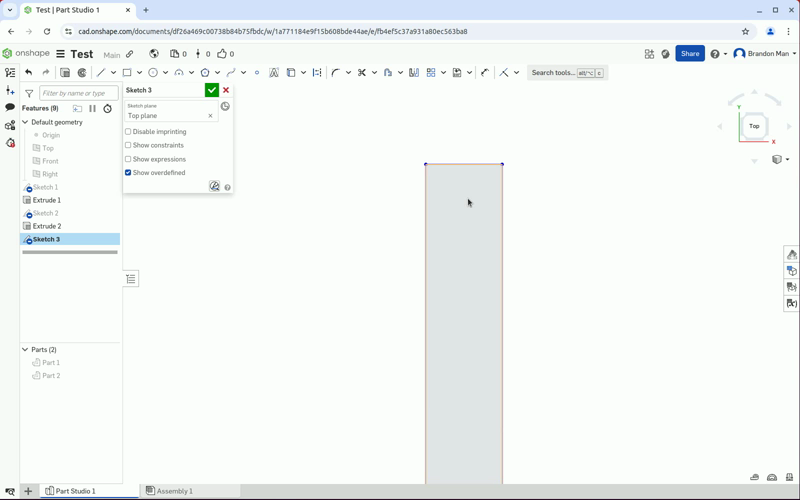
scroll(6)
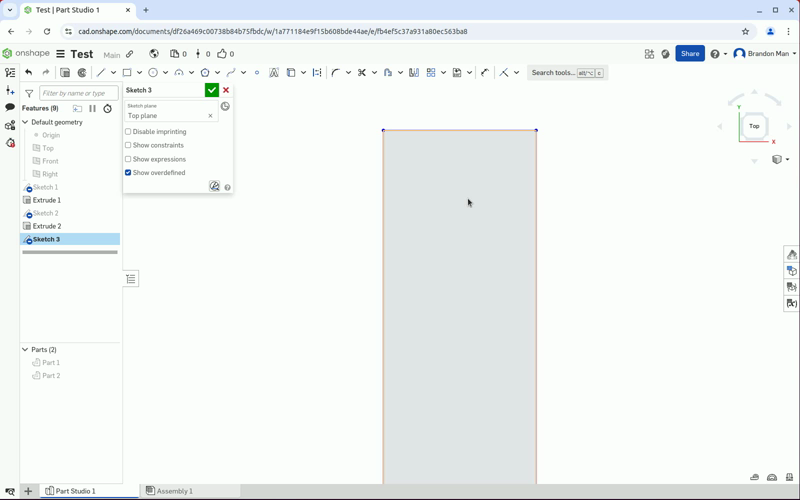
click(468, 198)
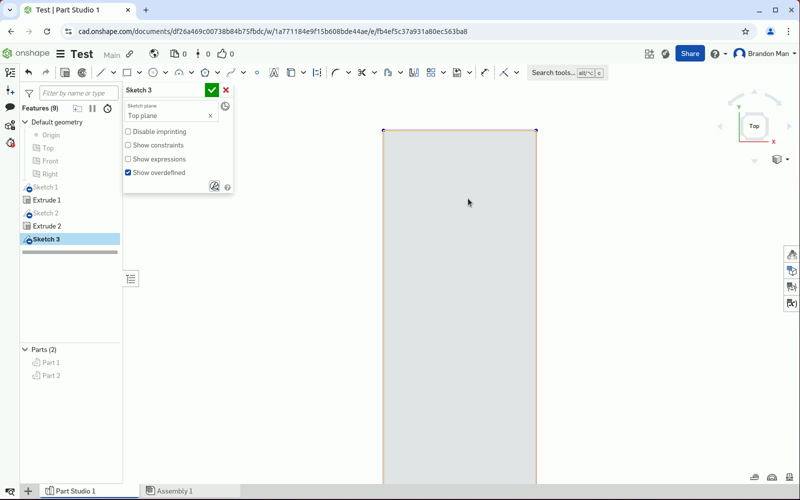
scroll(-6)
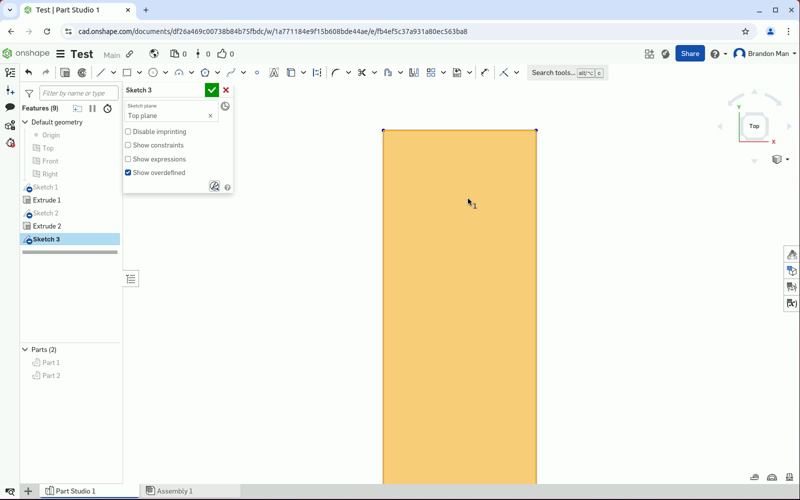
scroll(-6)
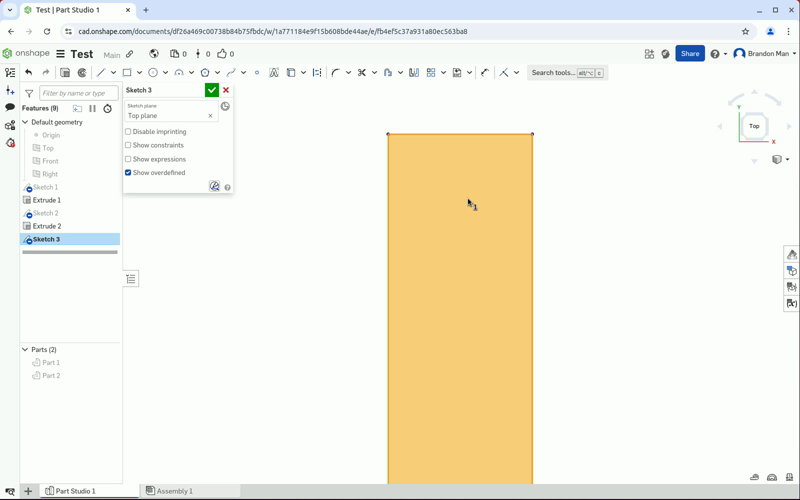
scroll(-6)
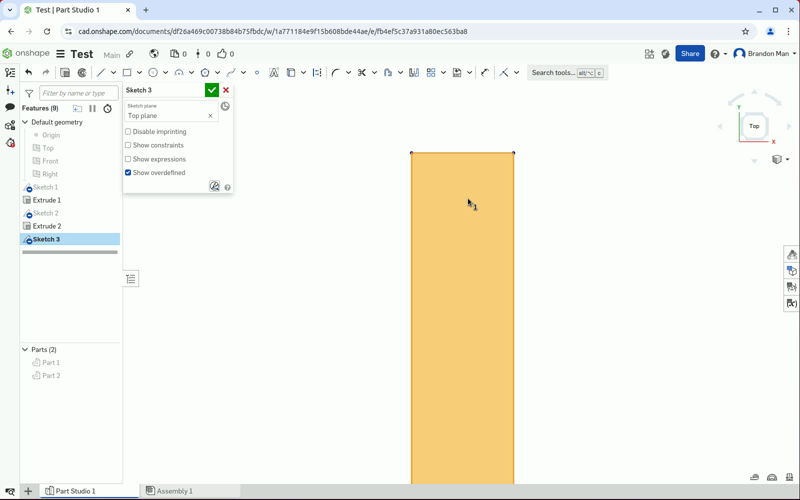
scroll(-6)
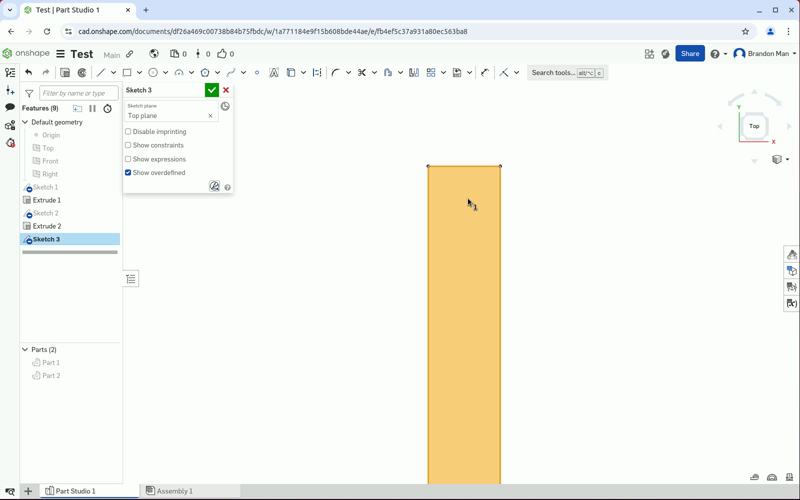
scroll(-6)
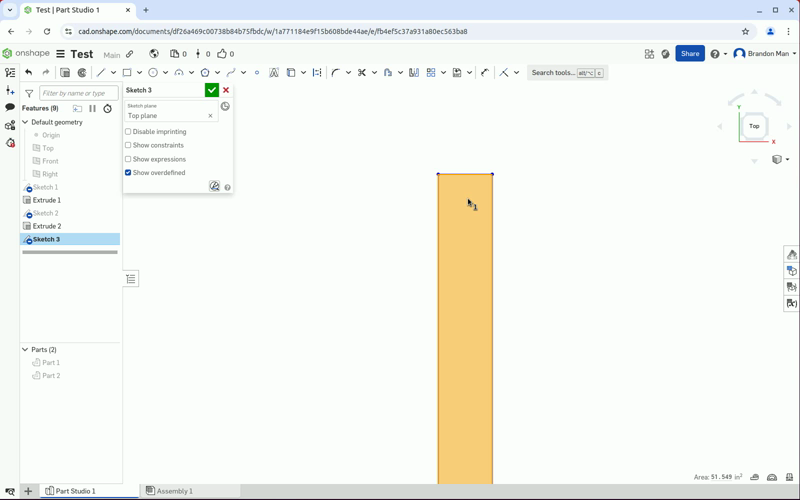
scroll(-6)
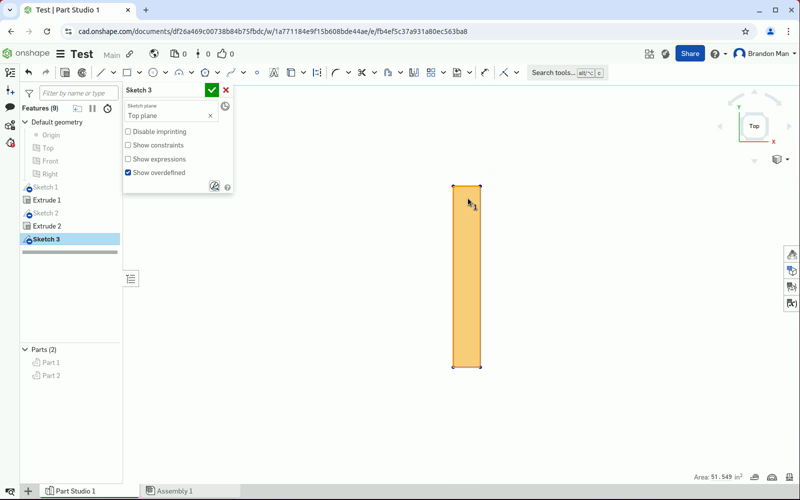
scroll(-6)
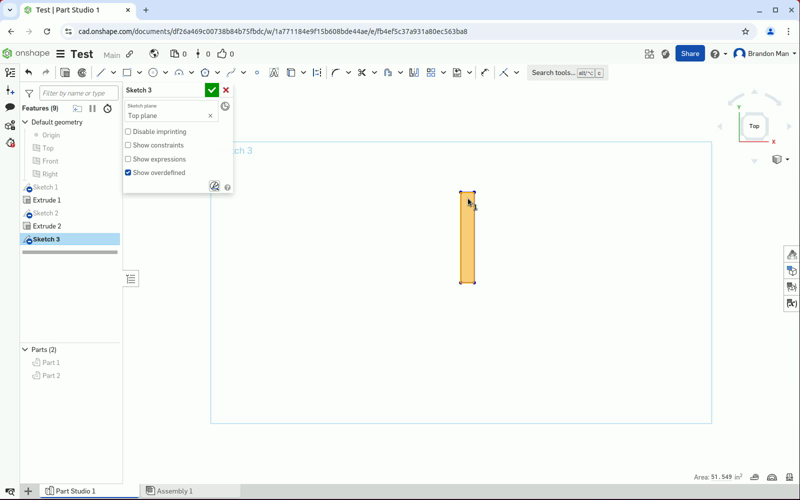
mouse_move(73, 352)
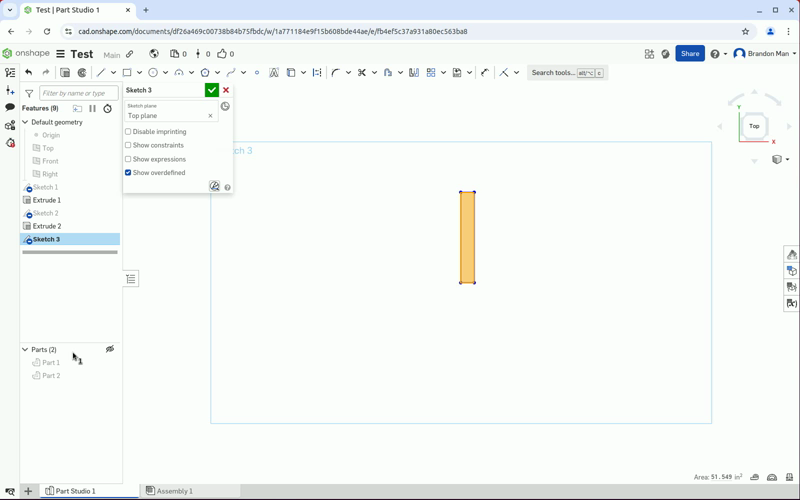
key(shift+y)
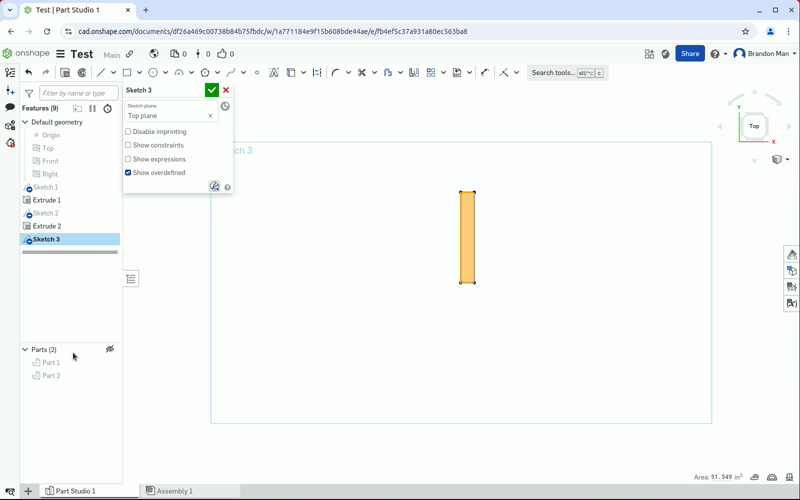
key(shift+e)
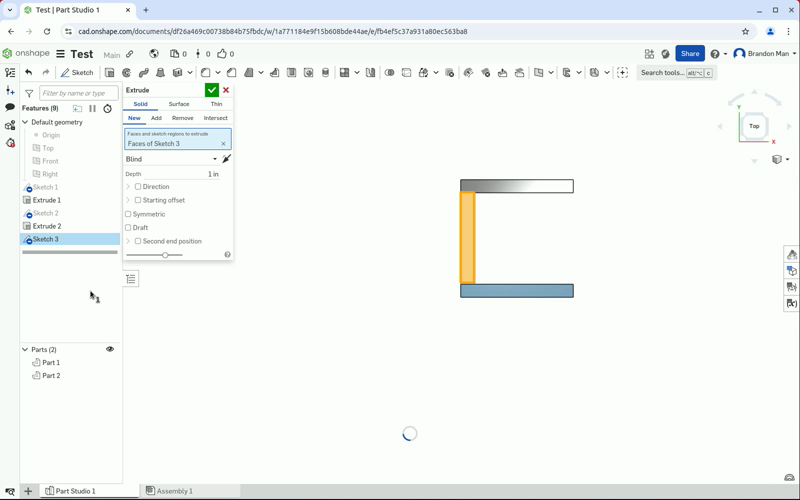
mouse_move(143, 106)
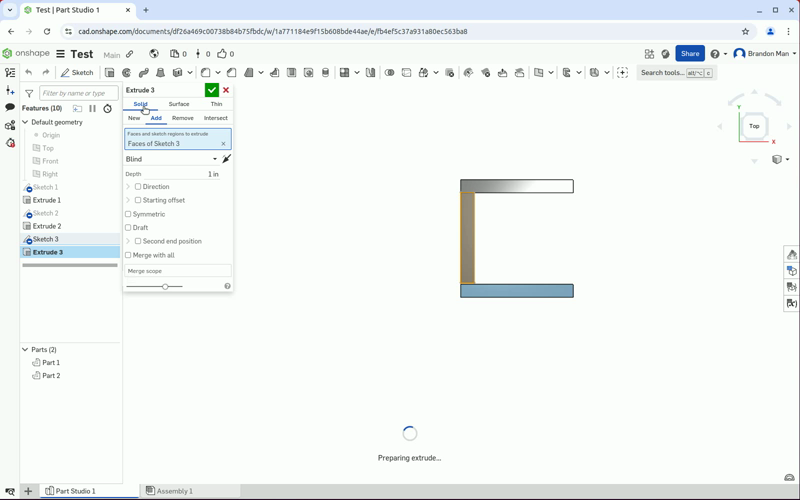
click(143, 106)
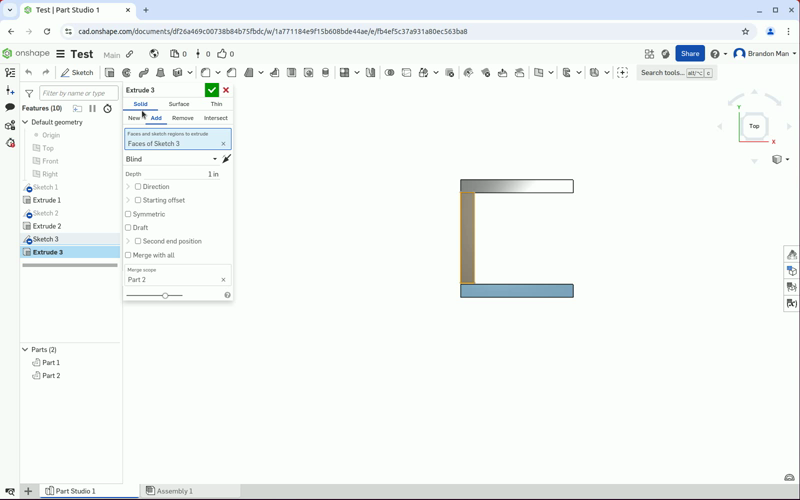
mouse_move(137, 120)
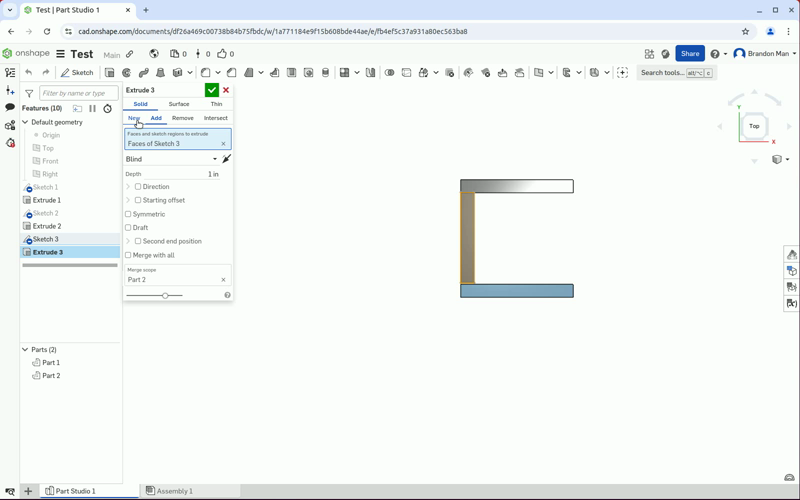
click(137, 120)
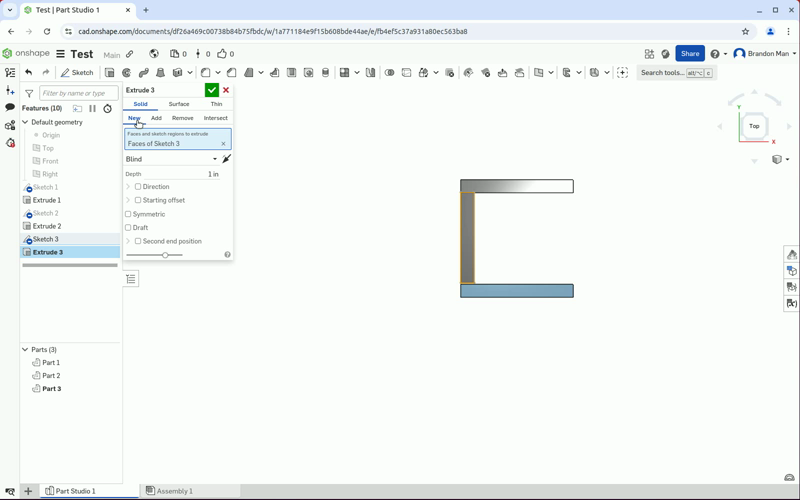
key(tab, 4)
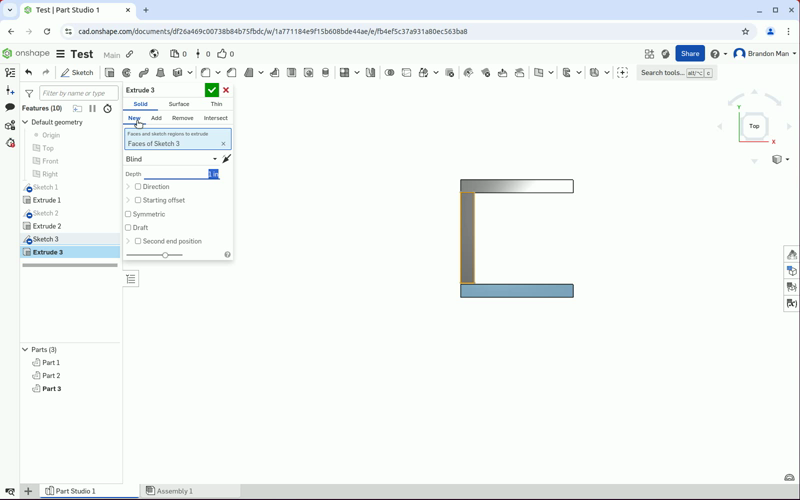
text(13.961)
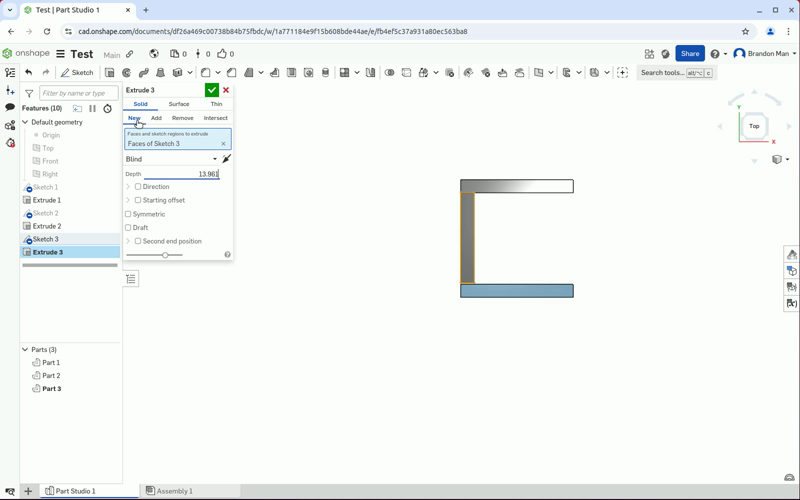
key(enter)
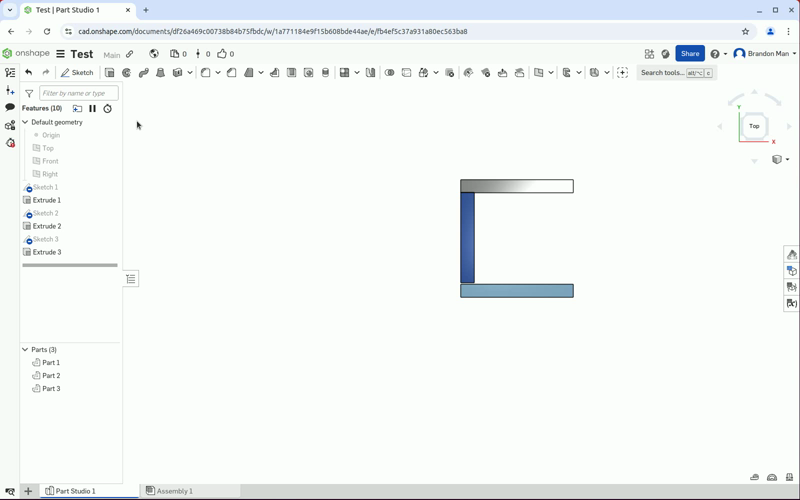
key(shift+h)
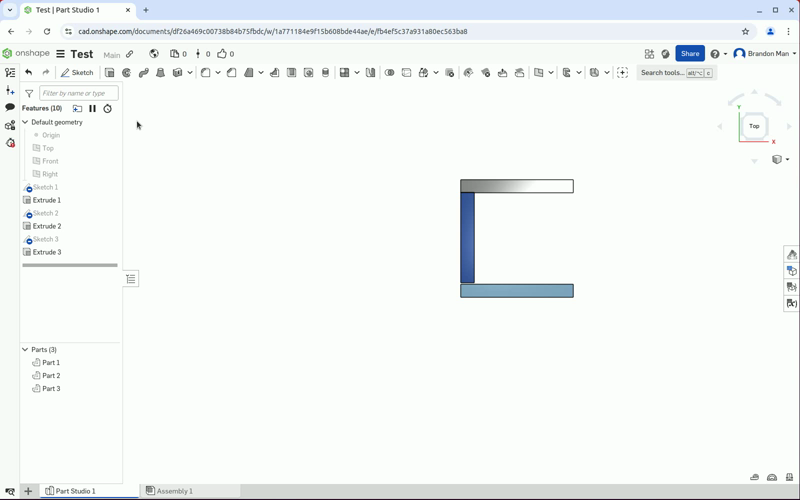
key(shift+h)
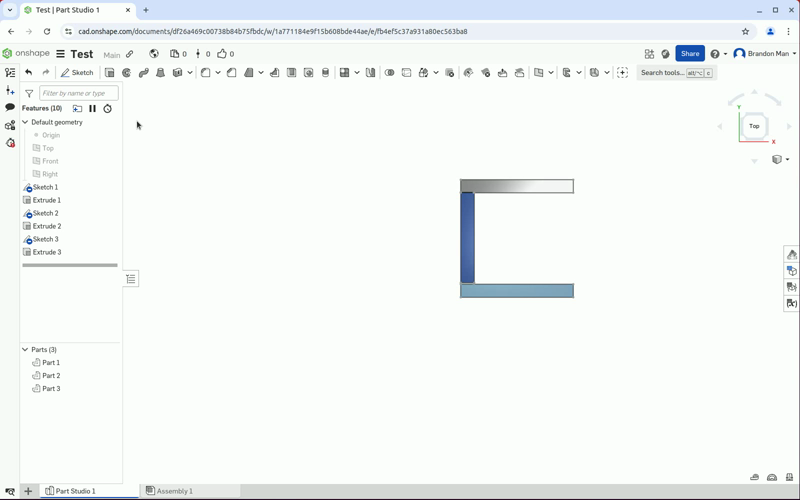
key(shift+7)
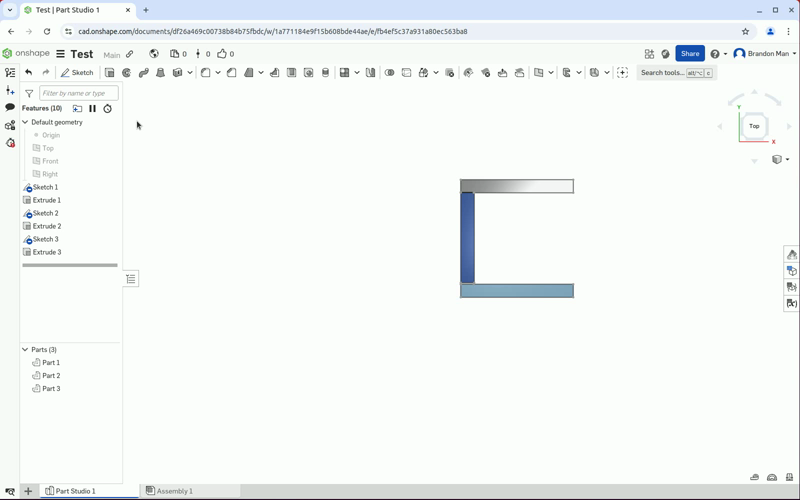
key(up, 3)
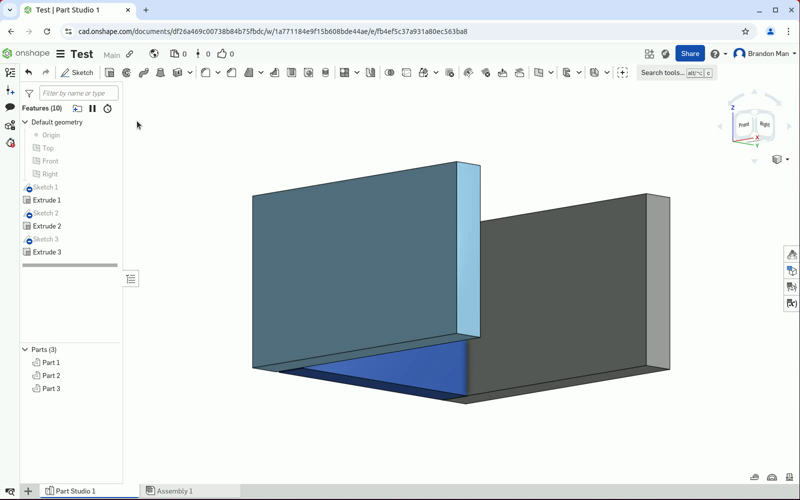
key(left, 3)
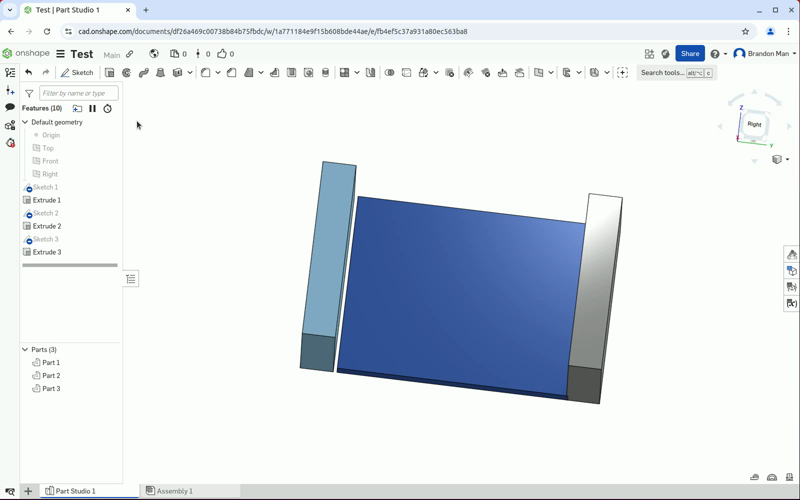
key(right, 3)
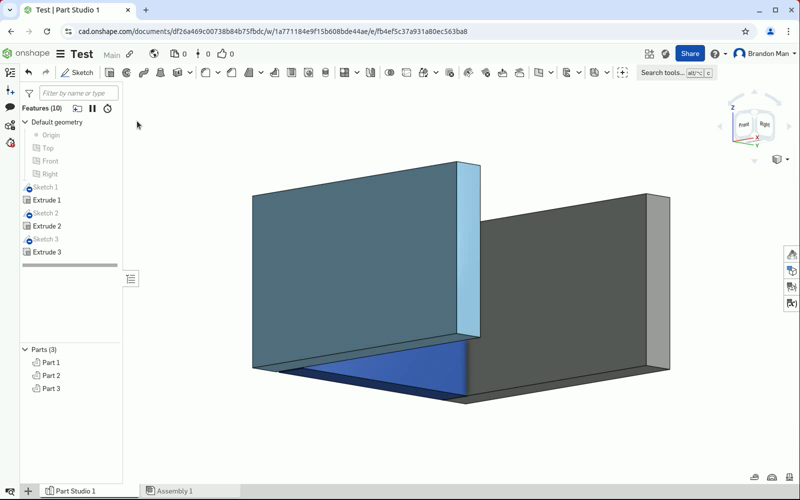
key(down, 3)
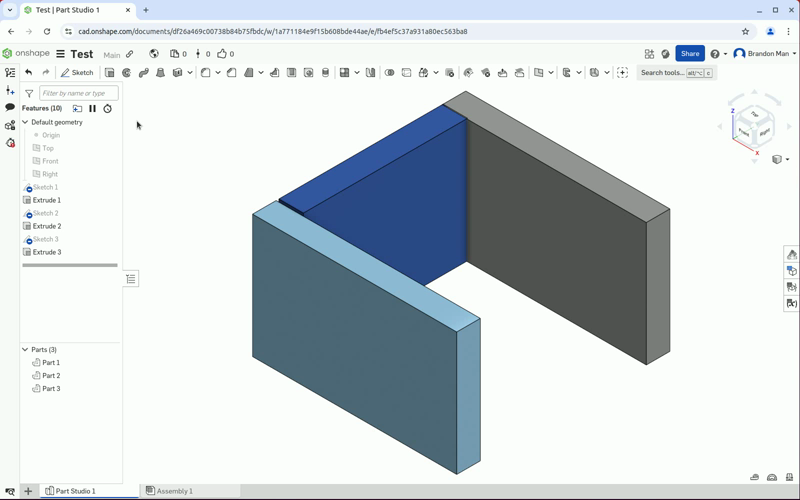
mouse_move(73, 189)
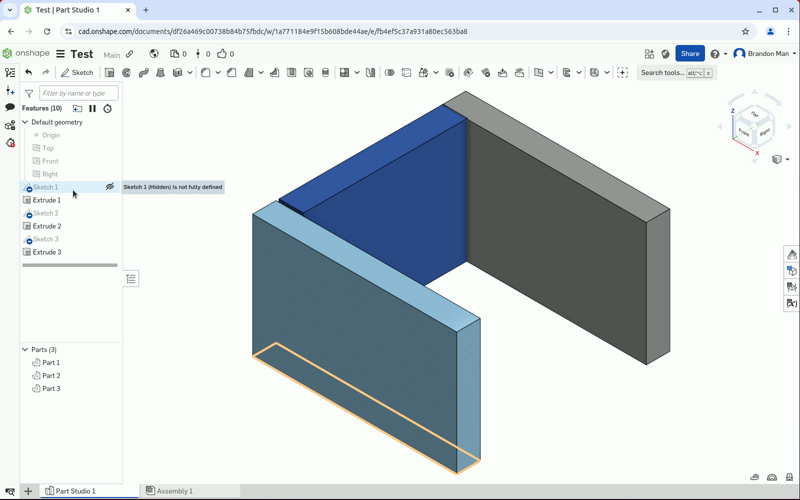
click(73, 189)